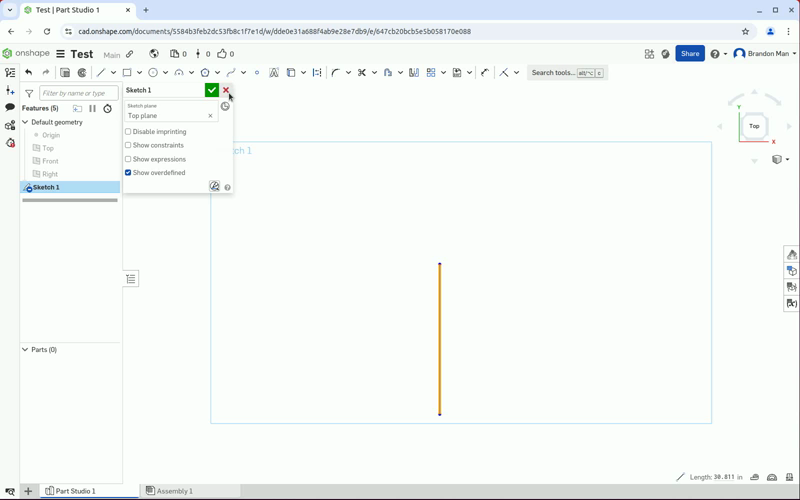
key(shift+h)
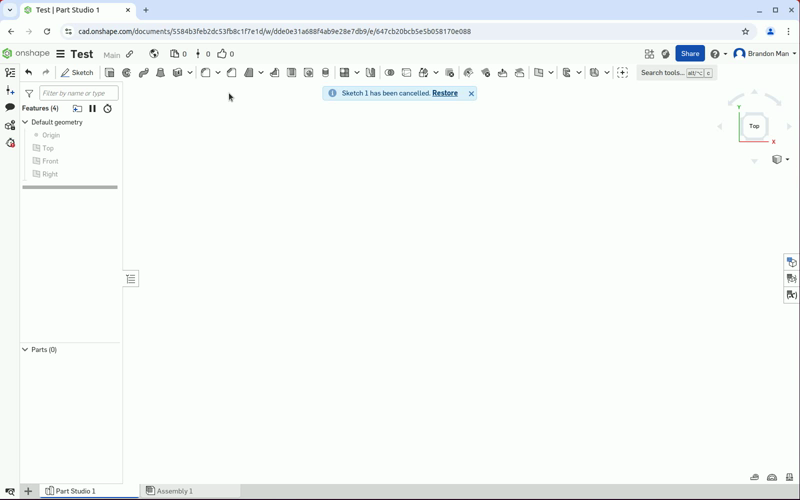
mouse_move(73, 352)
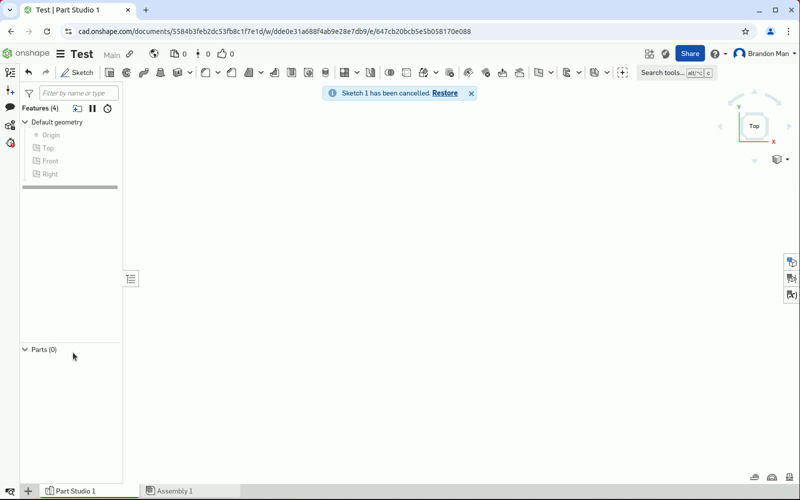
key(y)
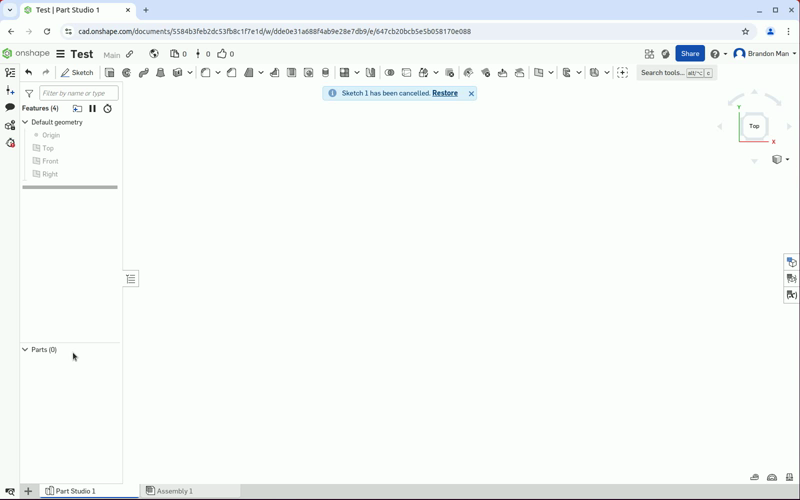
key(shift+p)
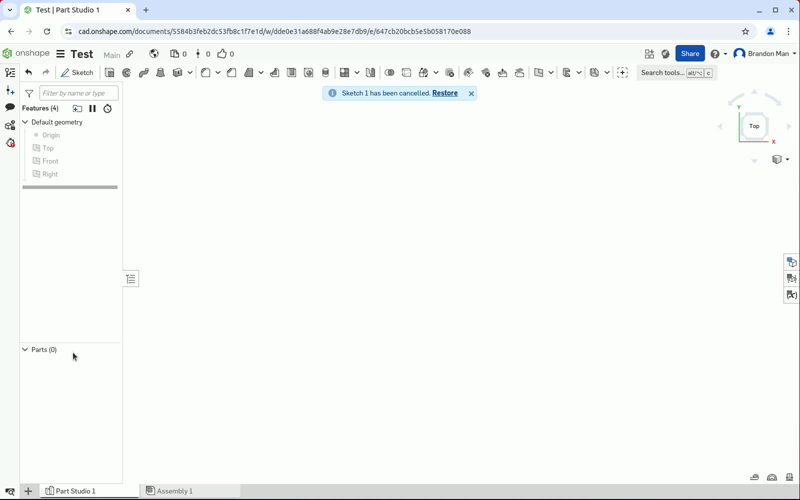
key(space)
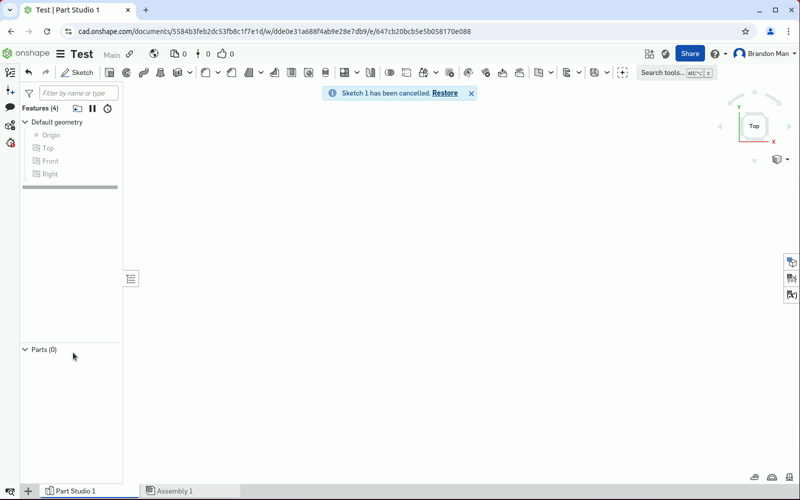
key_down(shift)
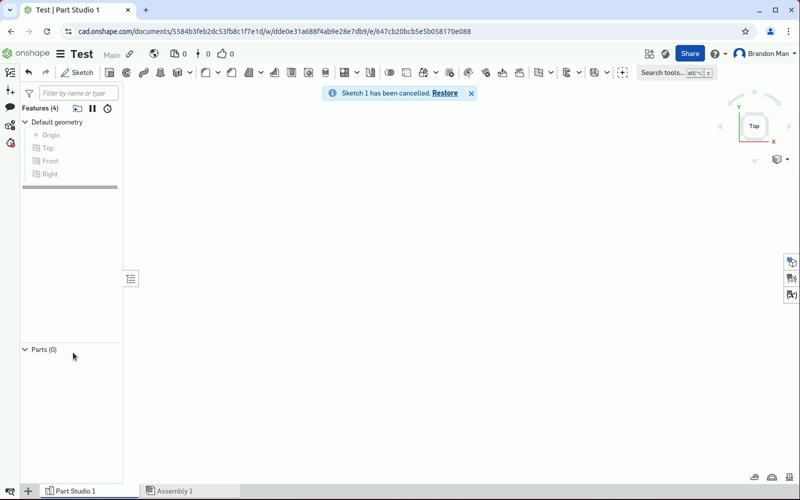
key(up)
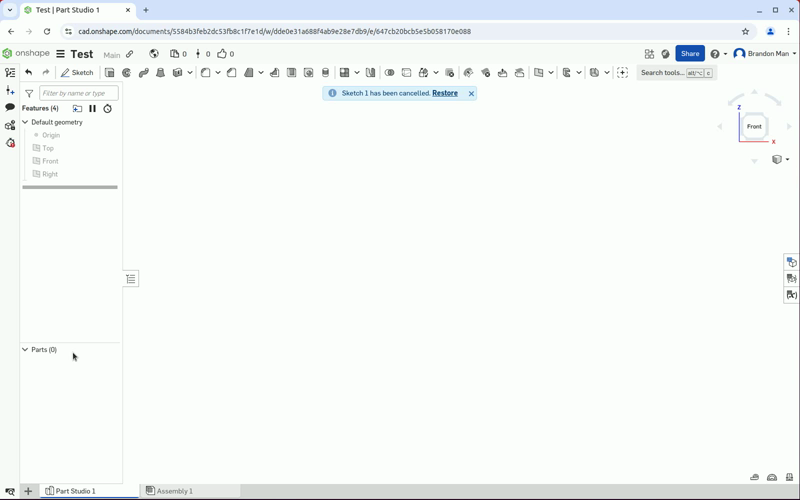
key_up(shift)
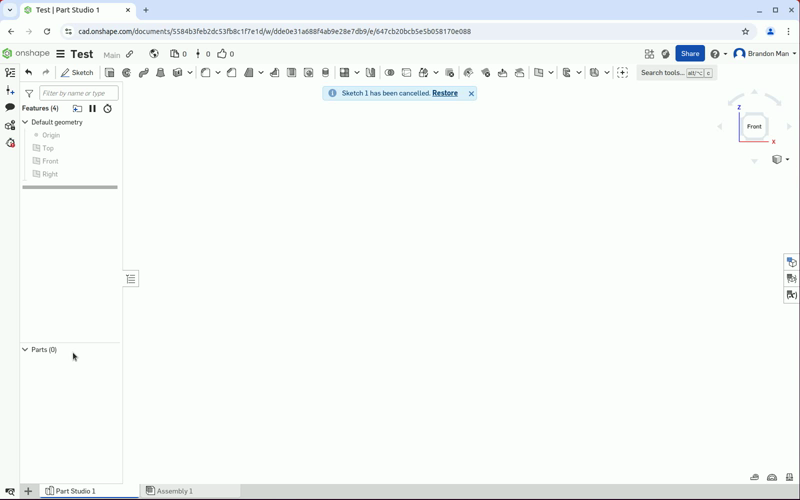
mouse_move(73, 352)
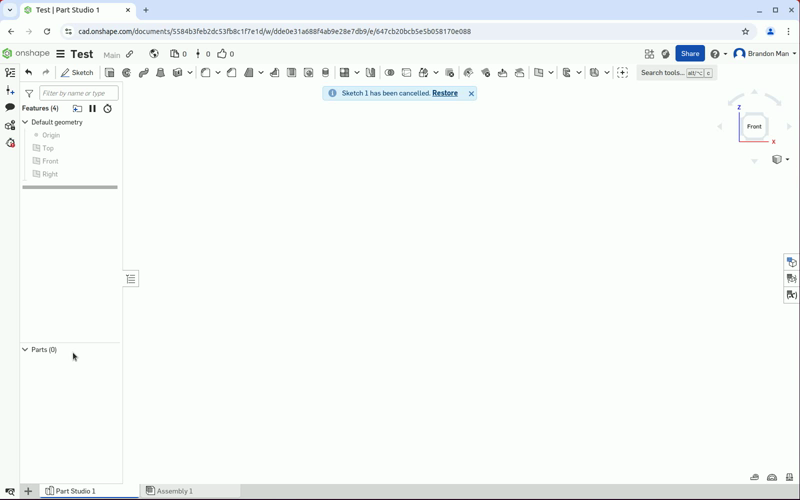
key(shift+y)
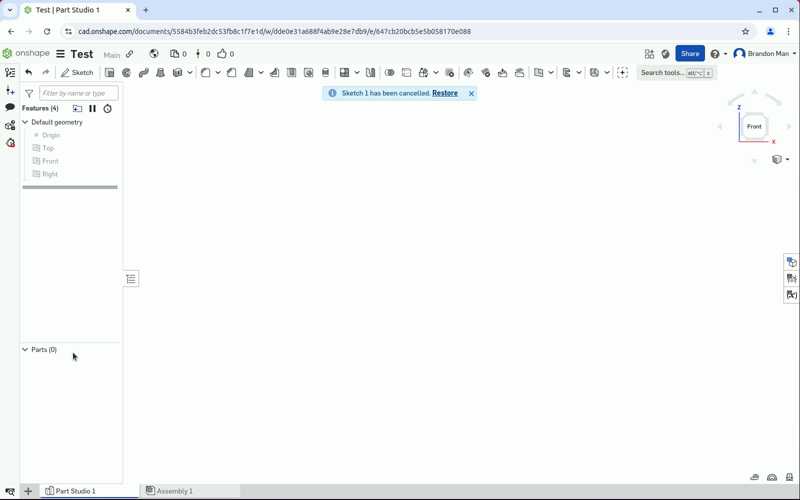
key(shift+s)
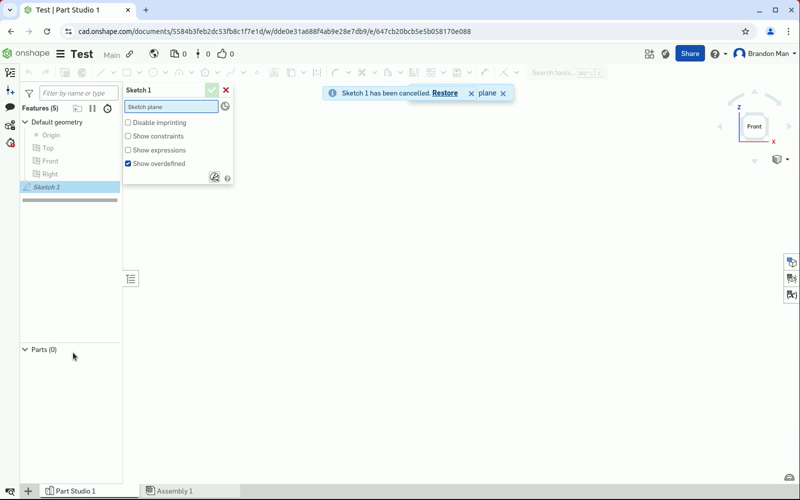
mouse_move(73, 163)
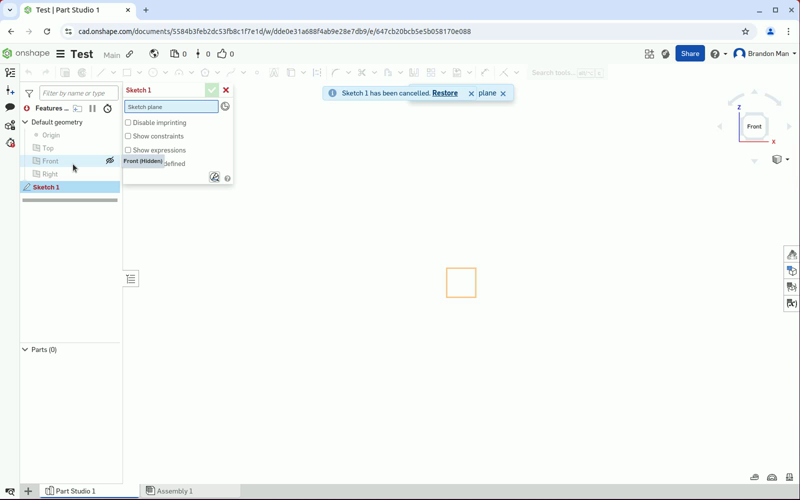
click(73, 163)
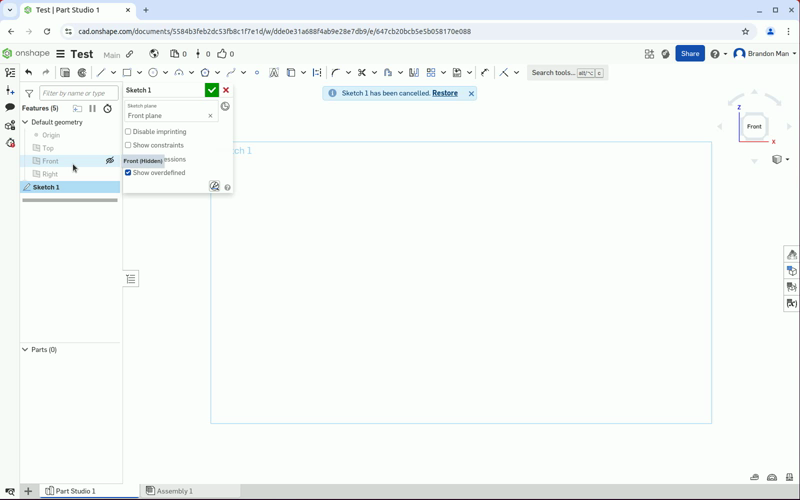
mouse_move(73, 352)
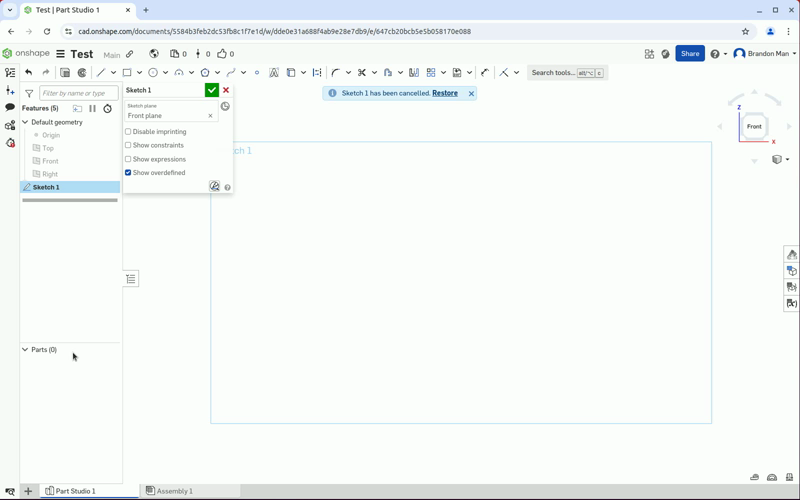
key(y)
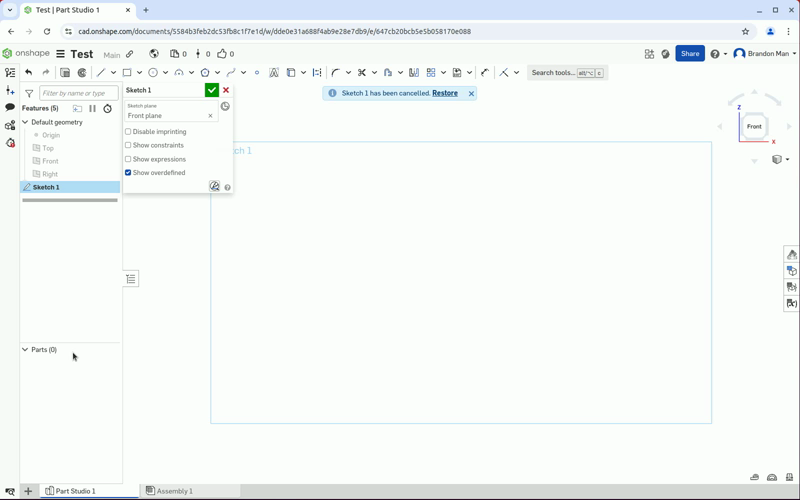
key(a)
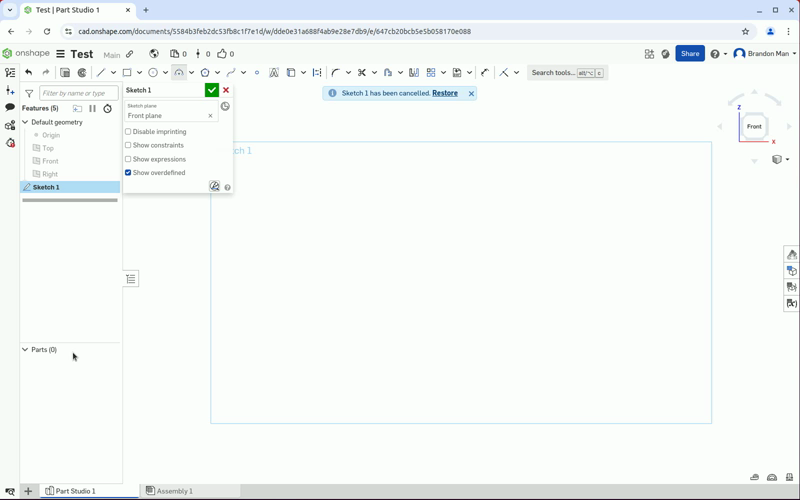
key_down(shift)
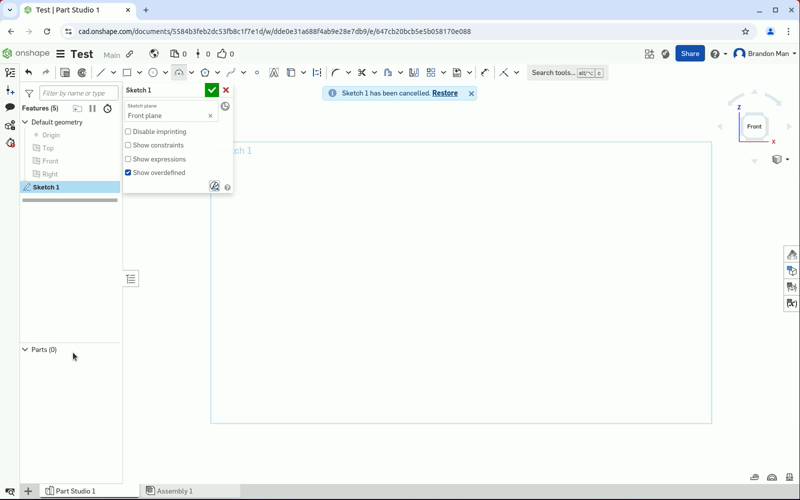
mouse_move(460, 268)
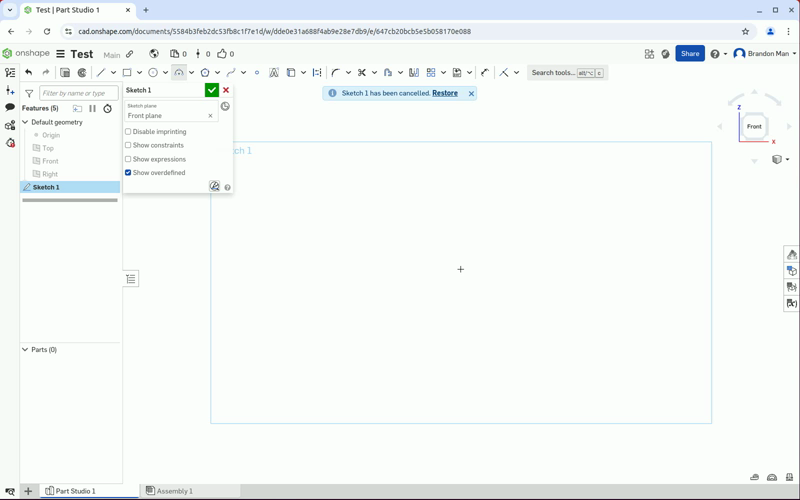
click(460, 268)
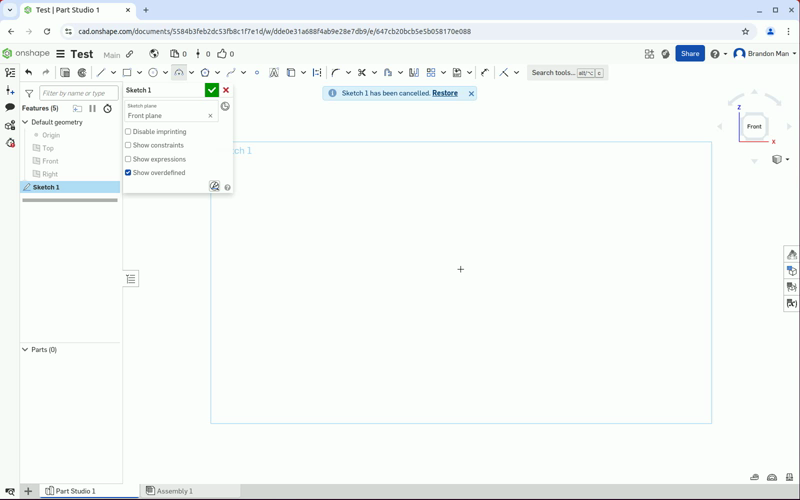
key_up(shift)
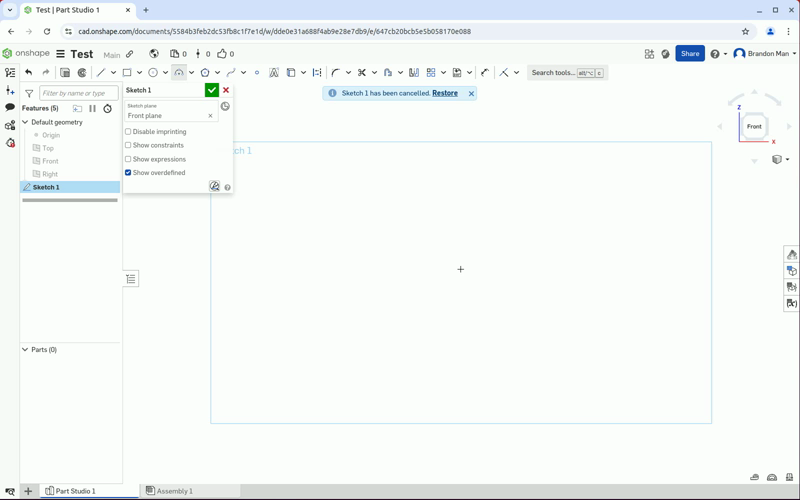
key_down(shift)
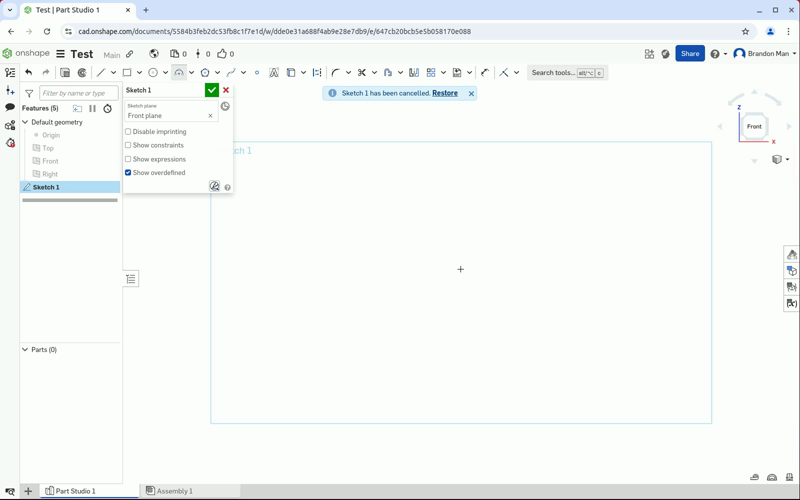
mouse_move(474, 282)
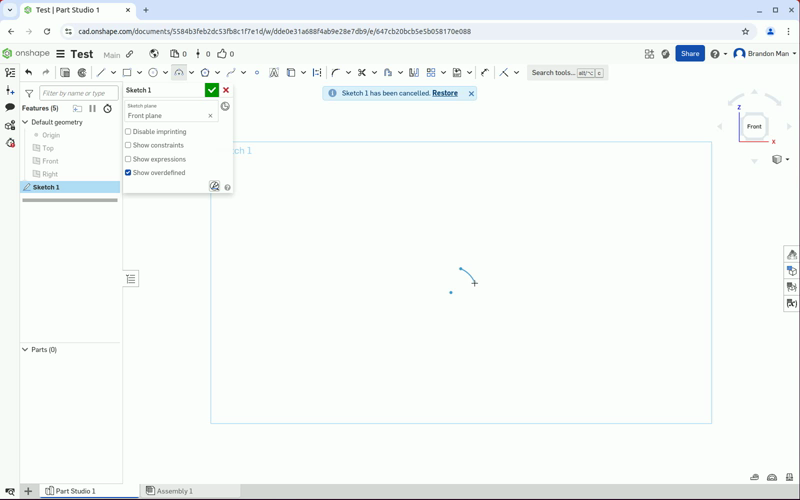
click(474, 282)
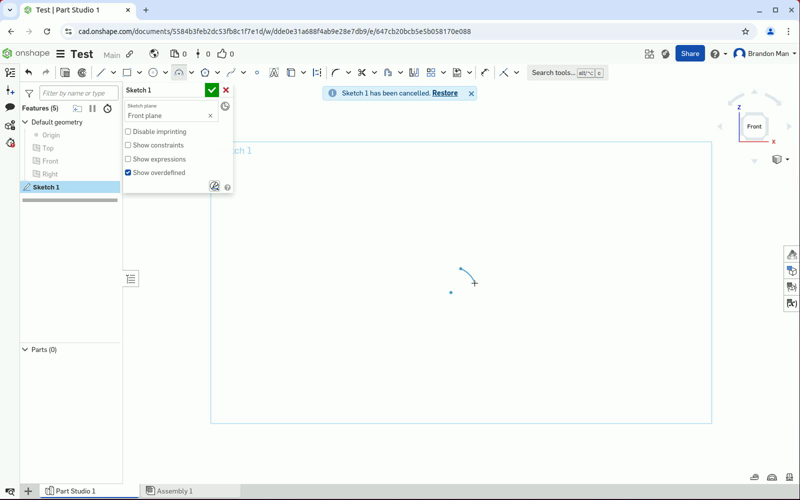
mouse_move(464, 278)
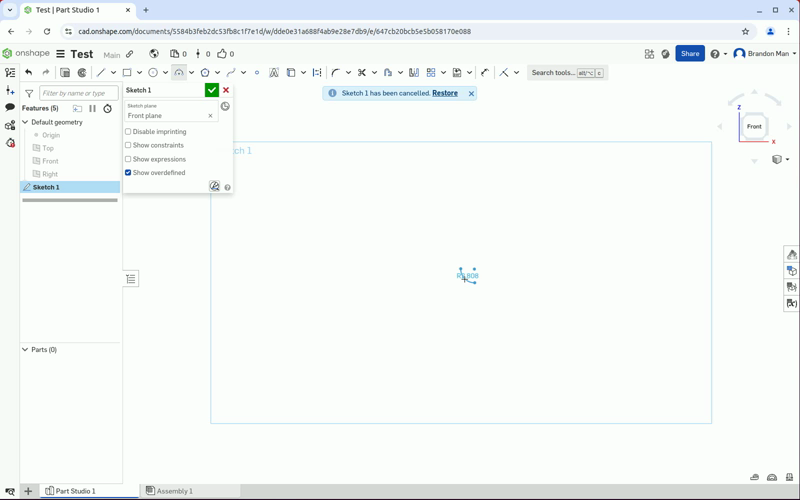
click(464, 278)
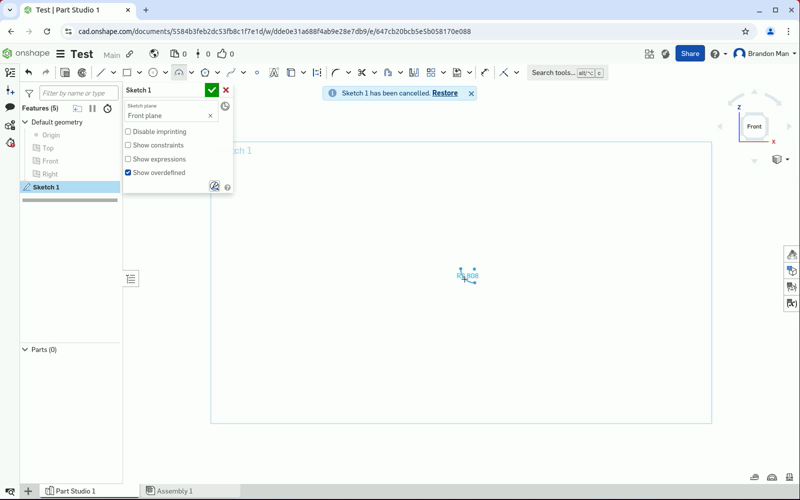
key_up(shift)
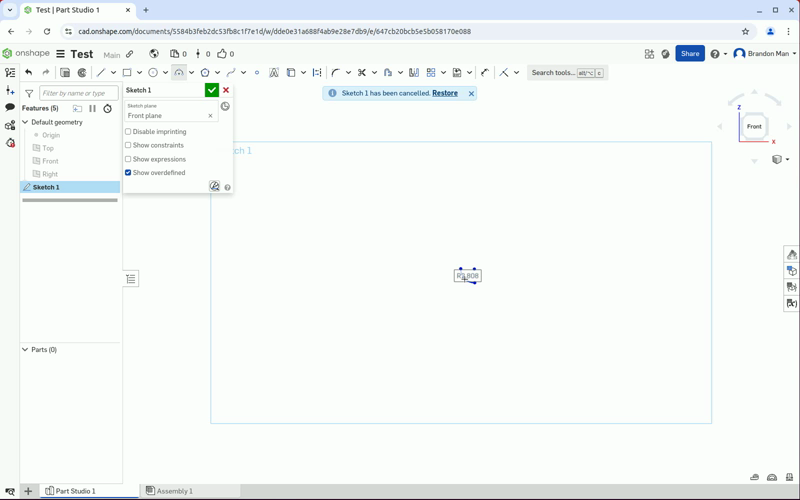
key(esc)
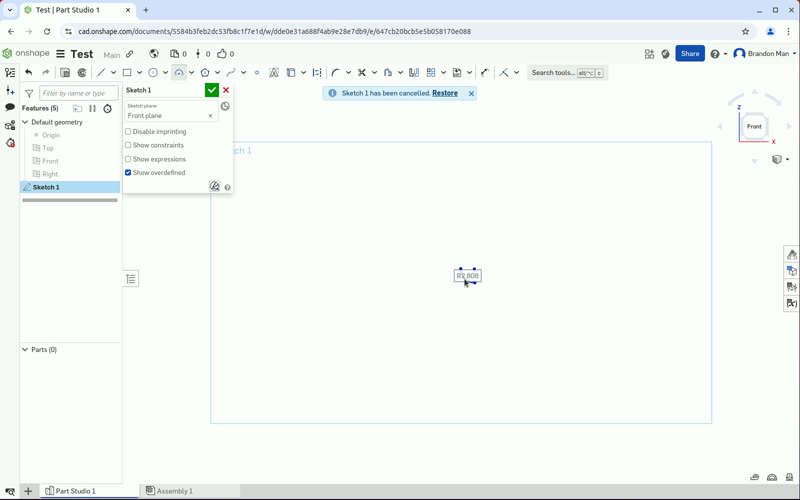
key(l)
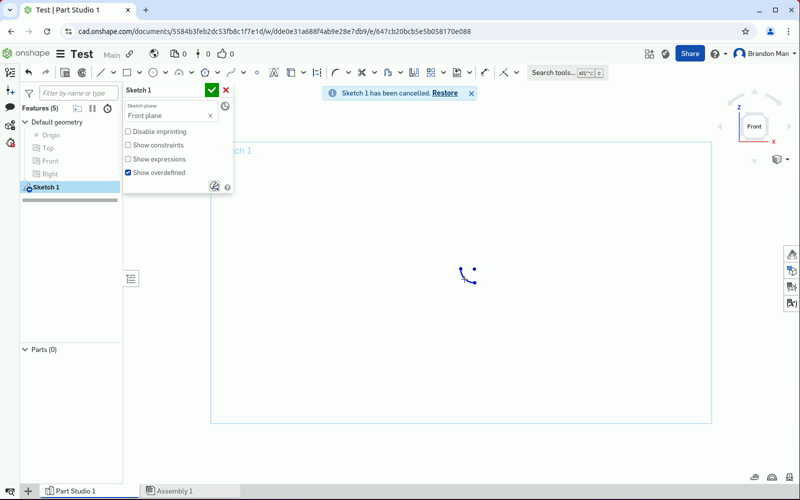
mouse_move(474, 282)
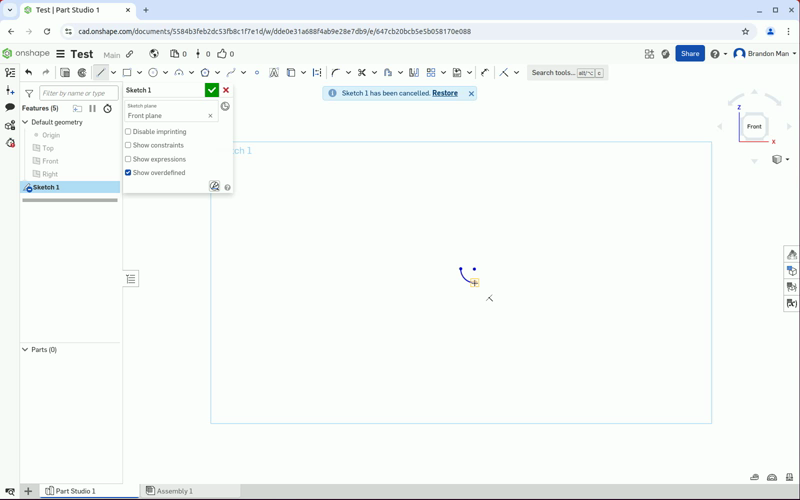
click(474, 282)
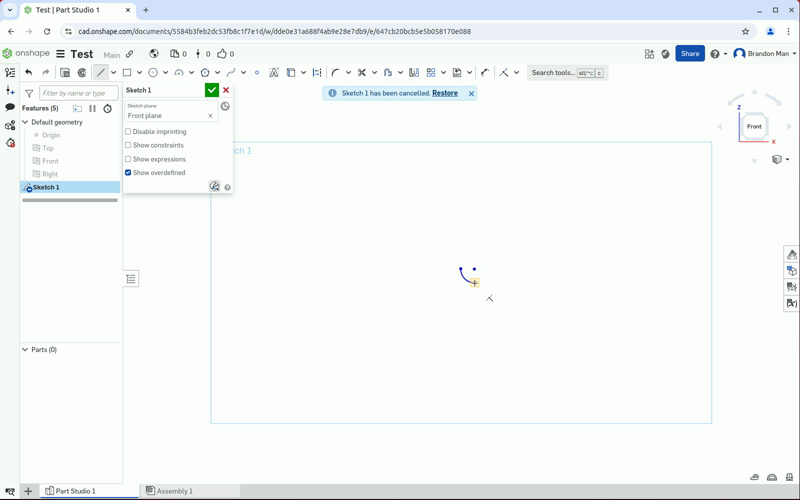
key_down(shift)
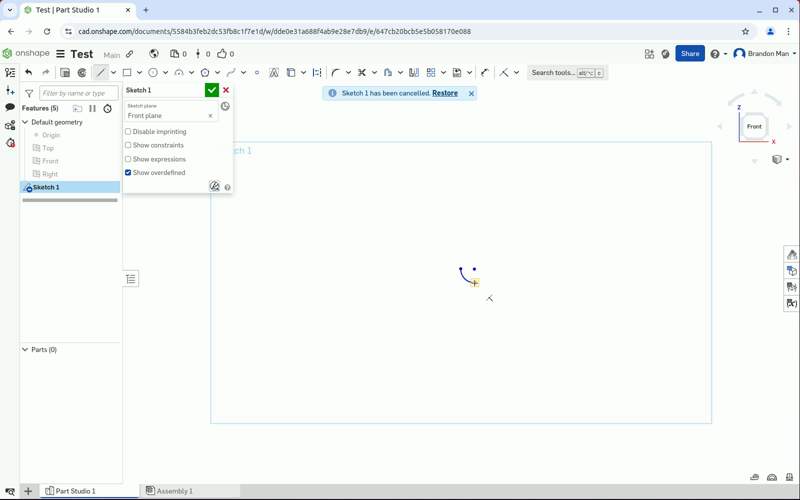
mouse_move(573, 282)
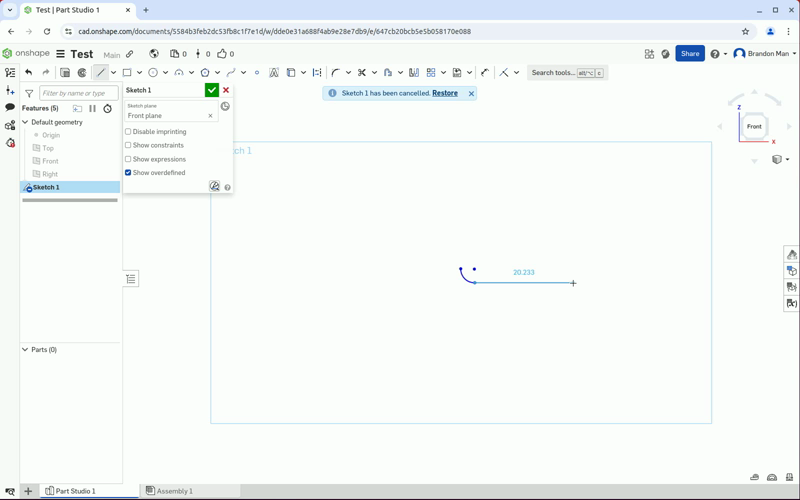
click(573, 282)
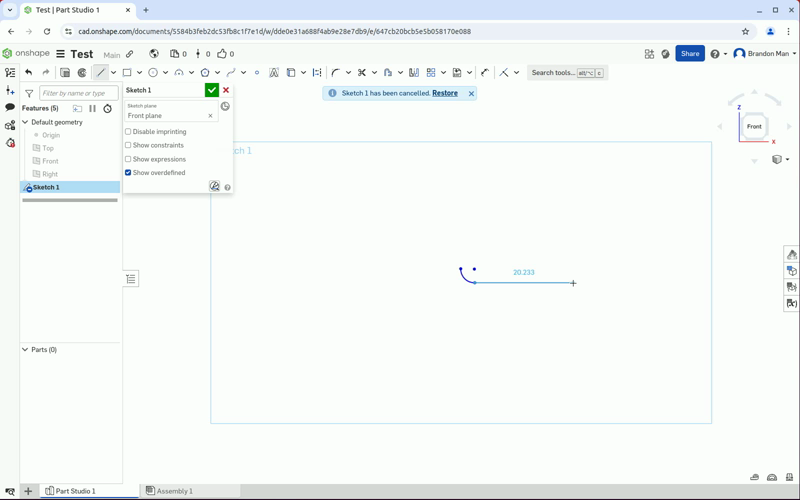
key_up(shift)
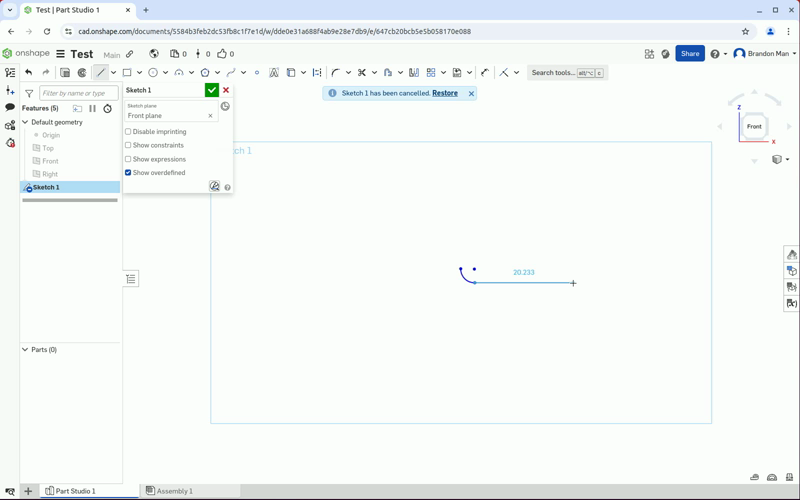
key_down(shift)
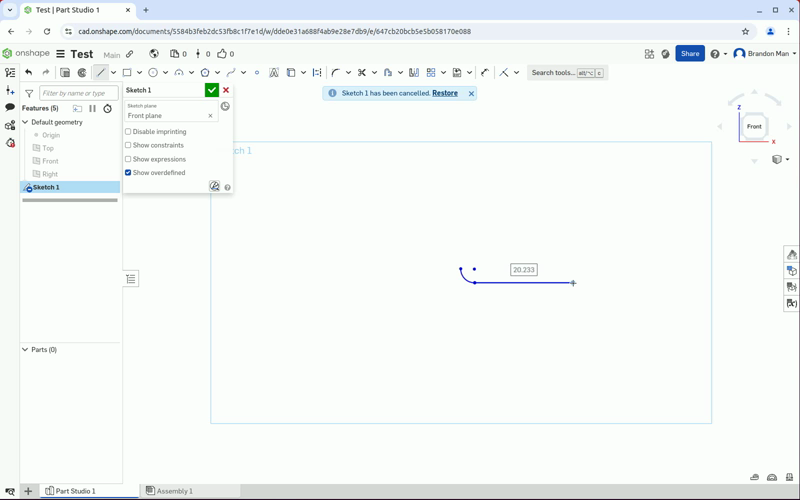
mouse_move(589, 282)
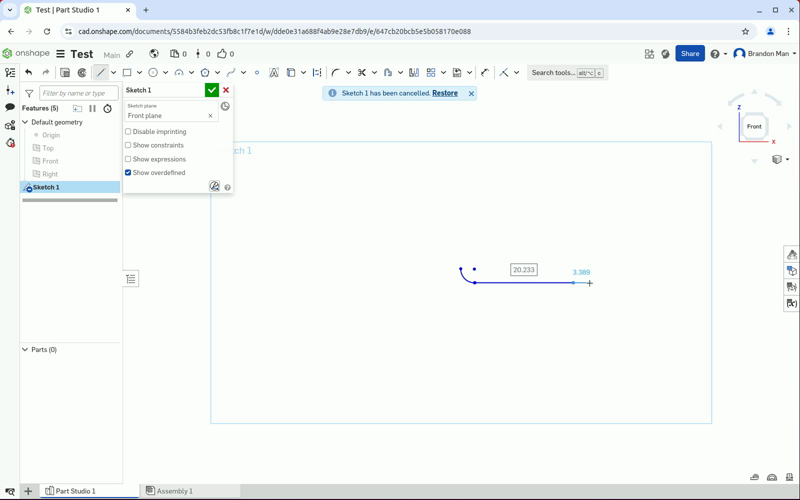
mouse_move(573, 276)
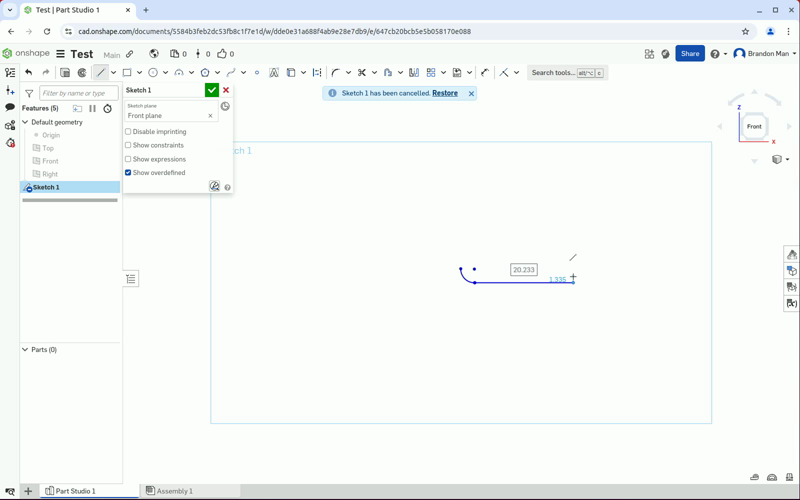
scroll(6)
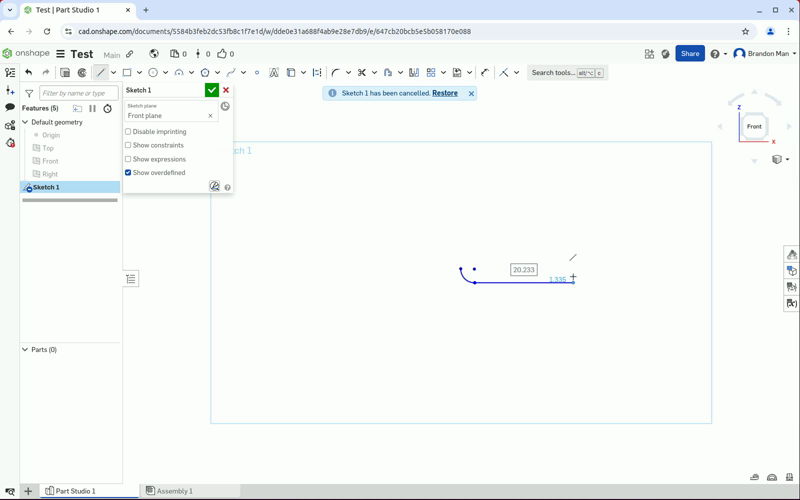
scroll(6)
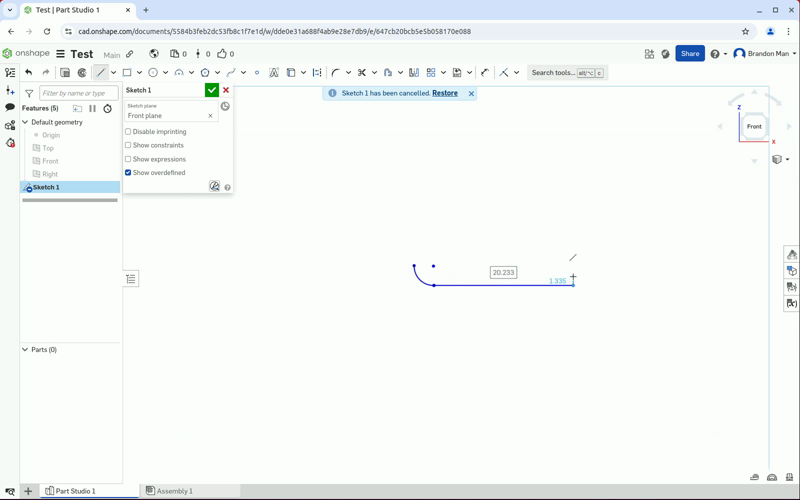
scroll(6)
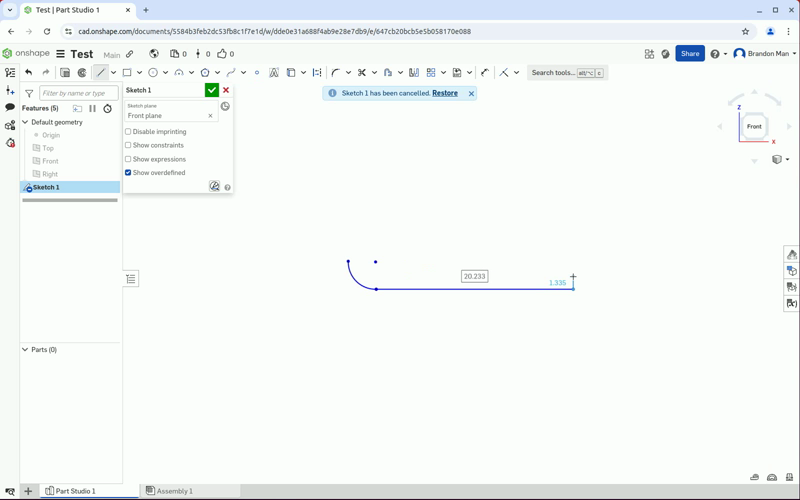
scroll(6)
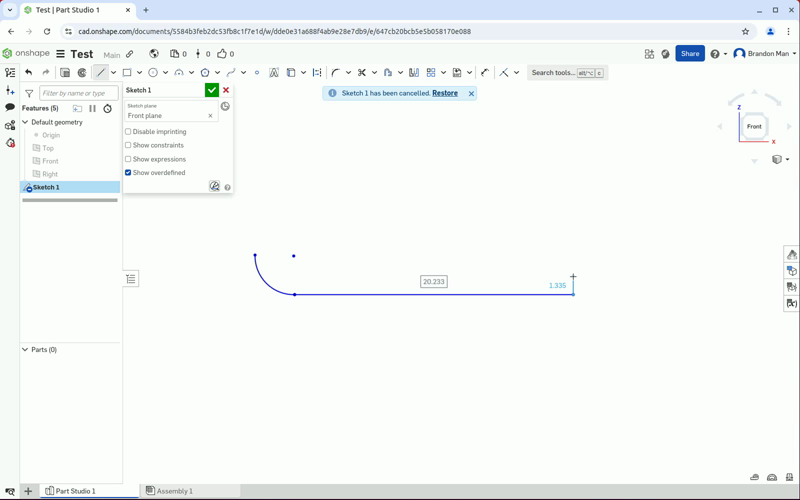
scroll(6)
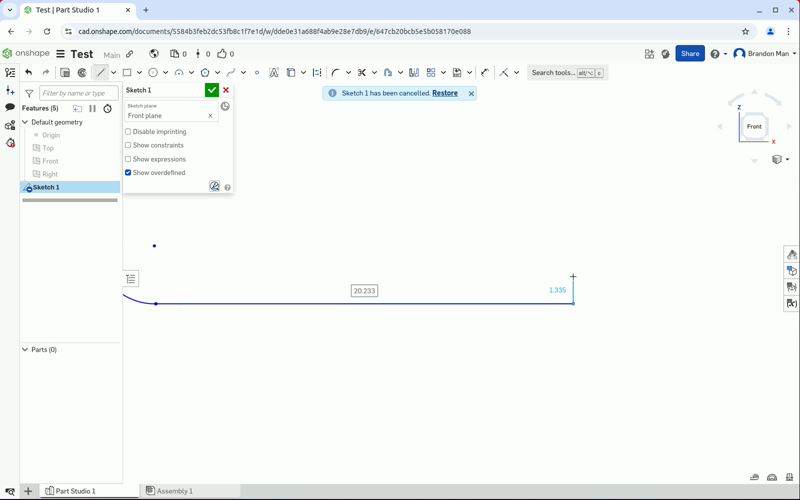
scroll(6)
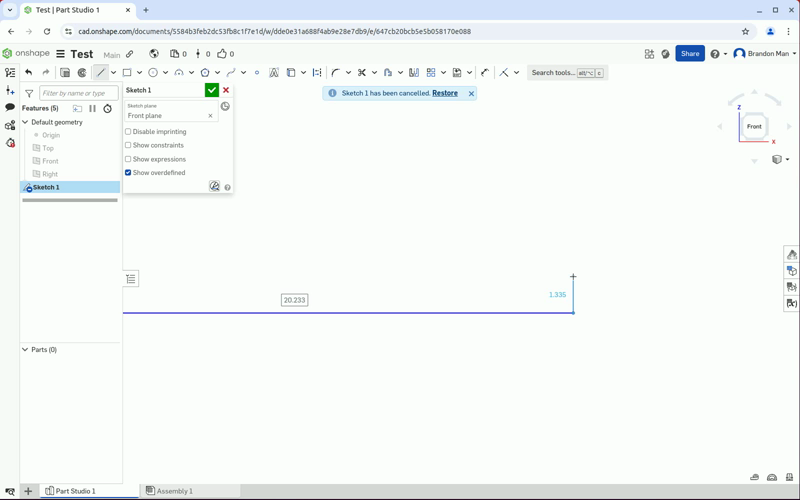
scroll(6)
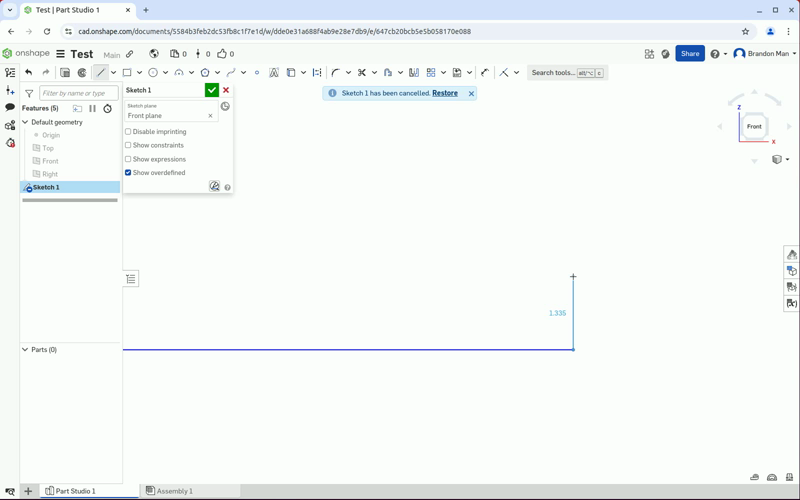
click(573, 276)
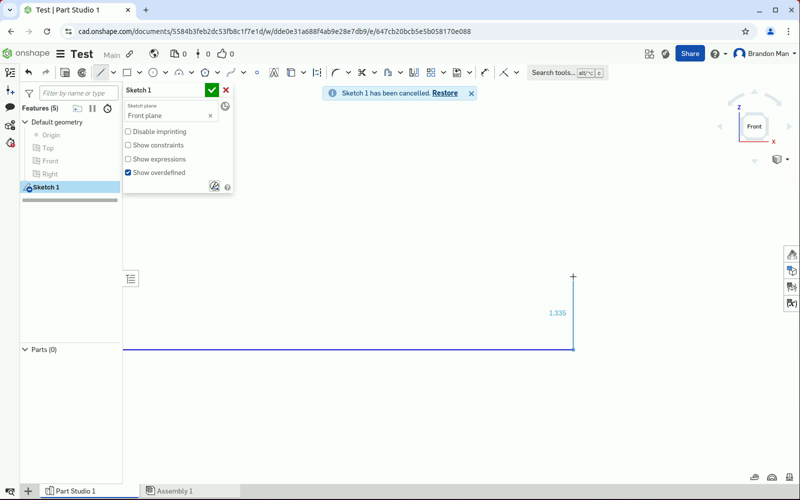
scroll(-6)
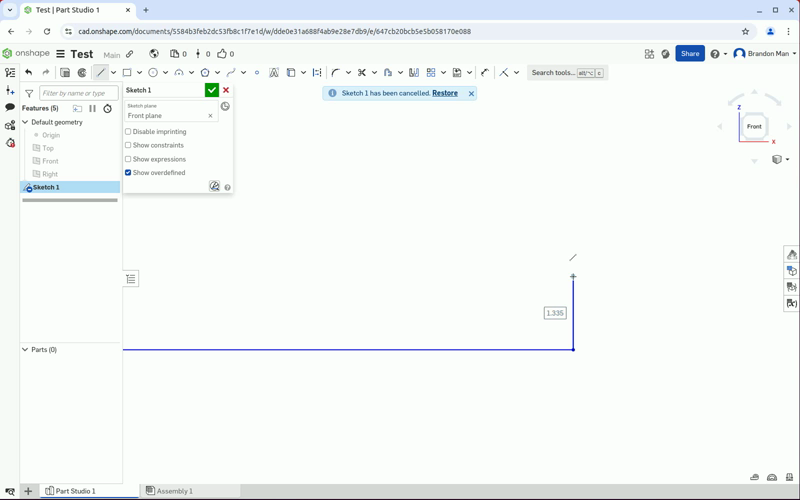
scroll(-6)
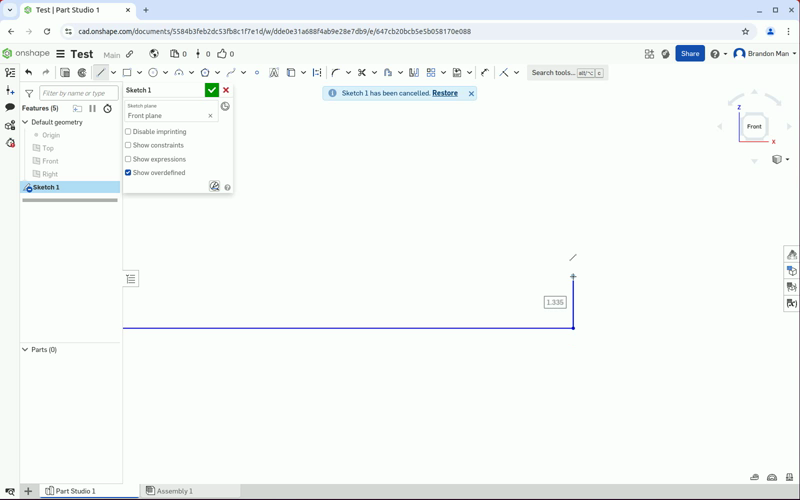
scroll(-6)
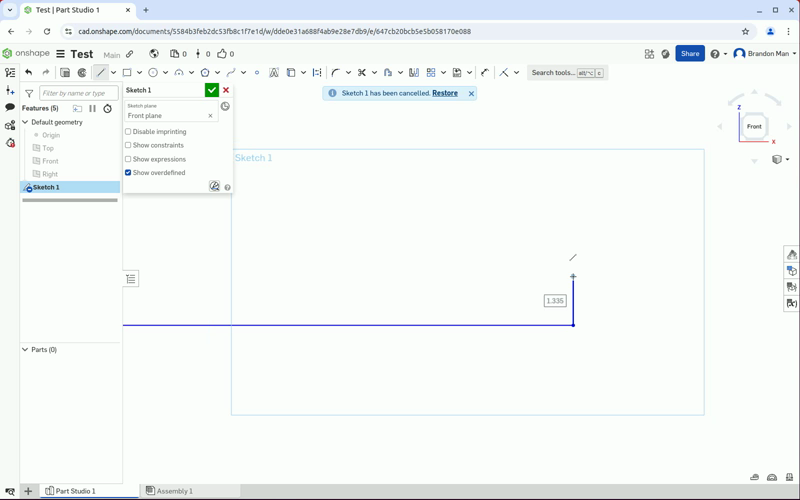
scroll(-6)
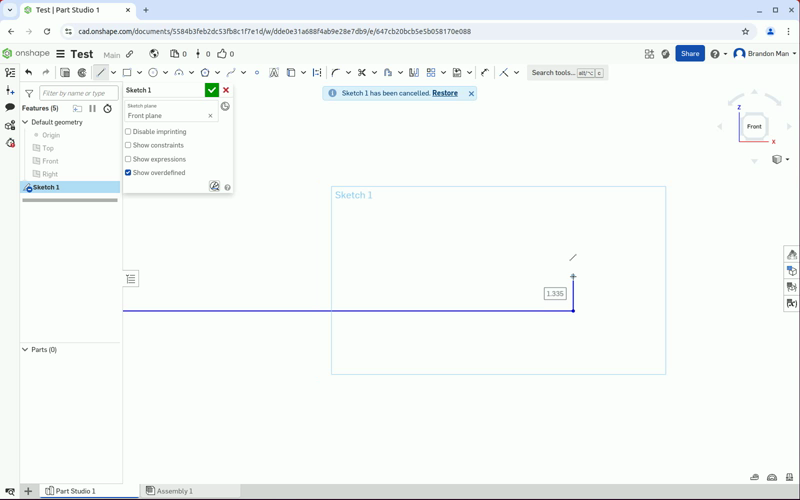
scroll(-6)
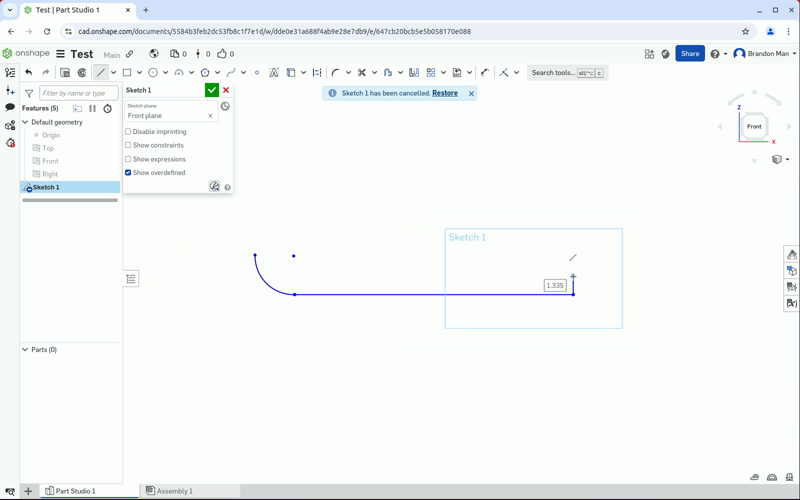
scroll(-6)
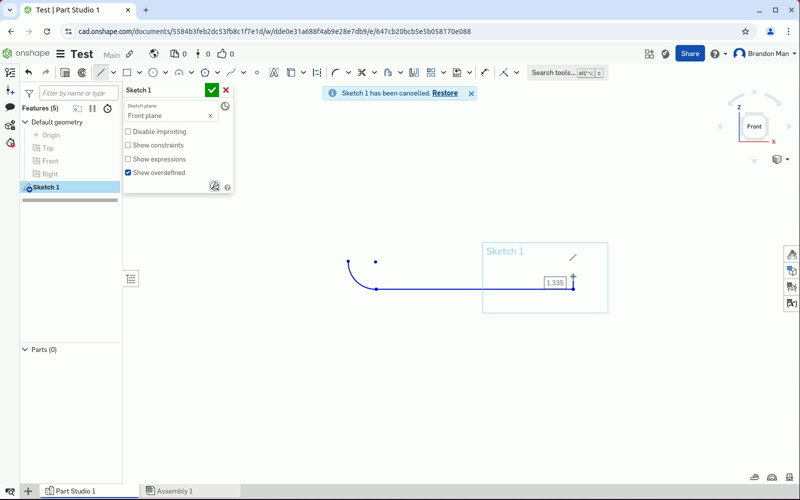
scroll(-6)
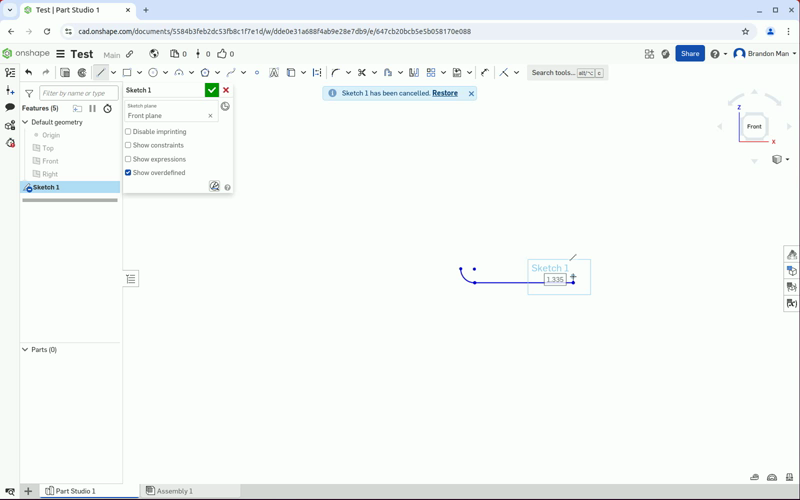
key_up(shift)
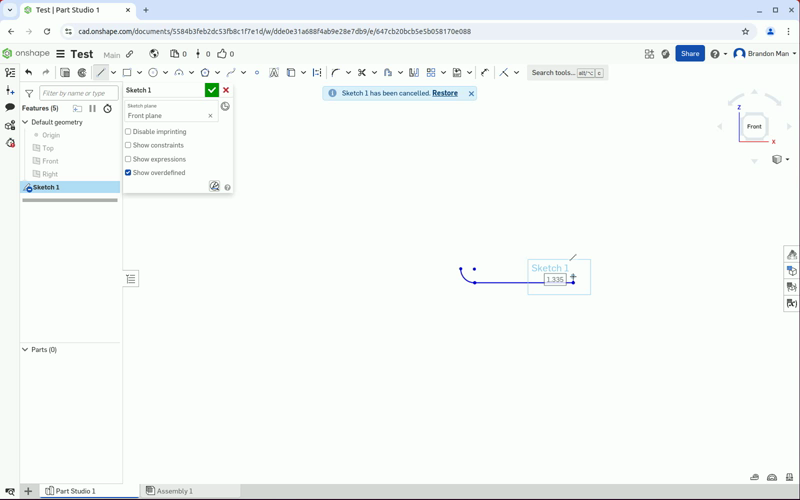
key_down(shift)
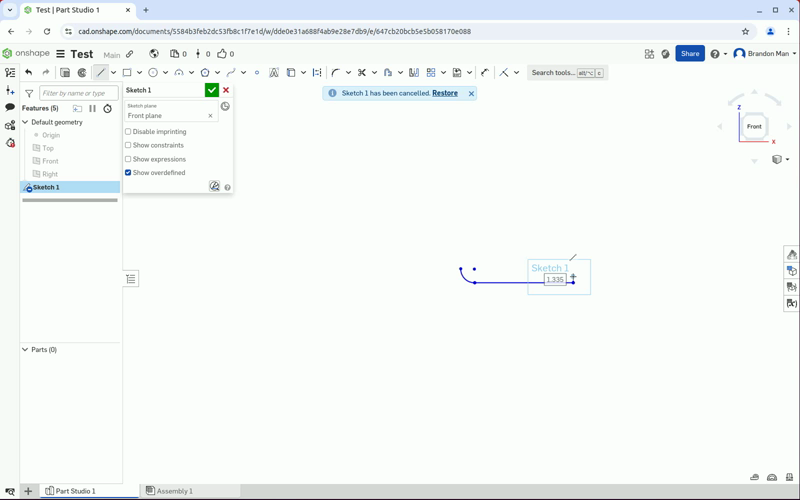
mouse_move(482, 276)
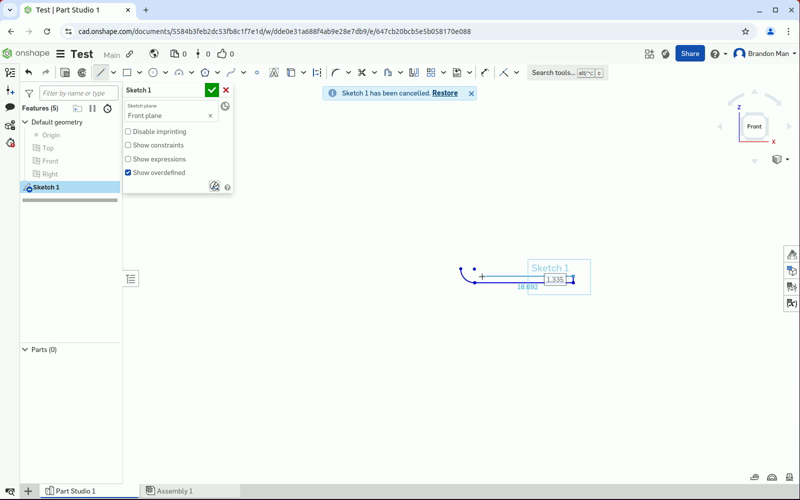
click(482, 276)
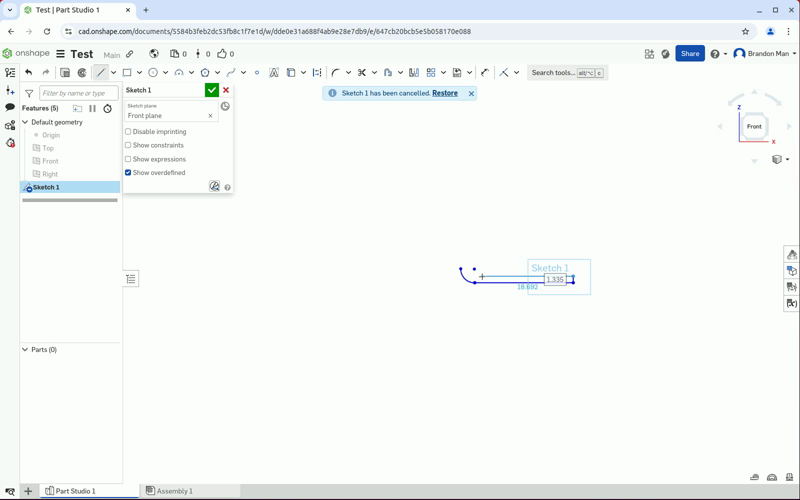
key_up(shift)
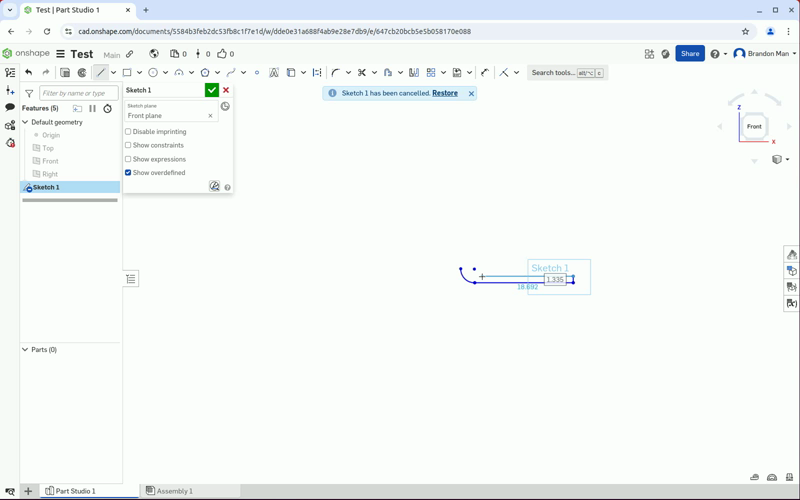
key(esc)
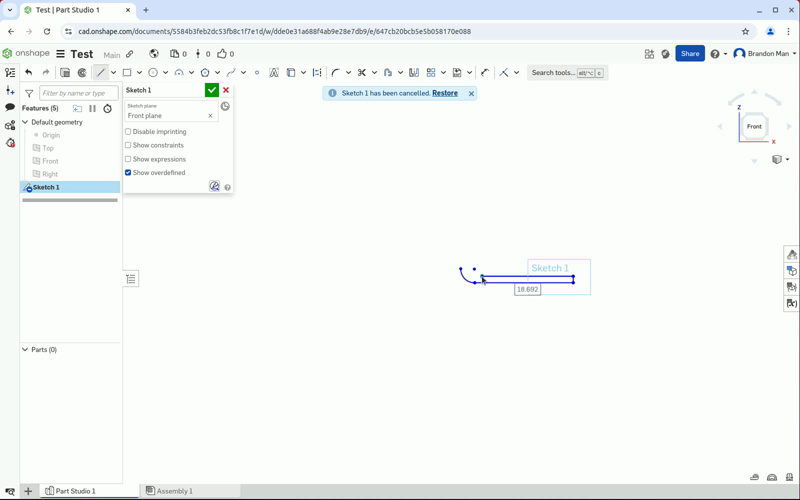
key(a)
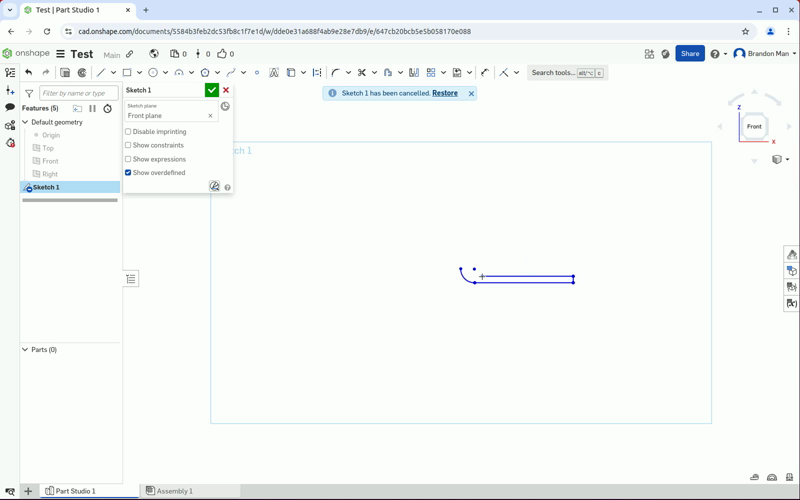
mouse_move(482, 276)
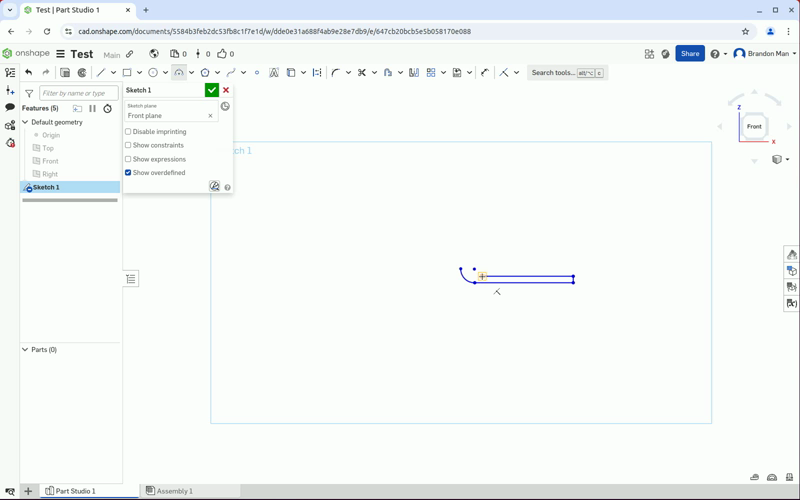
click(482, 276)
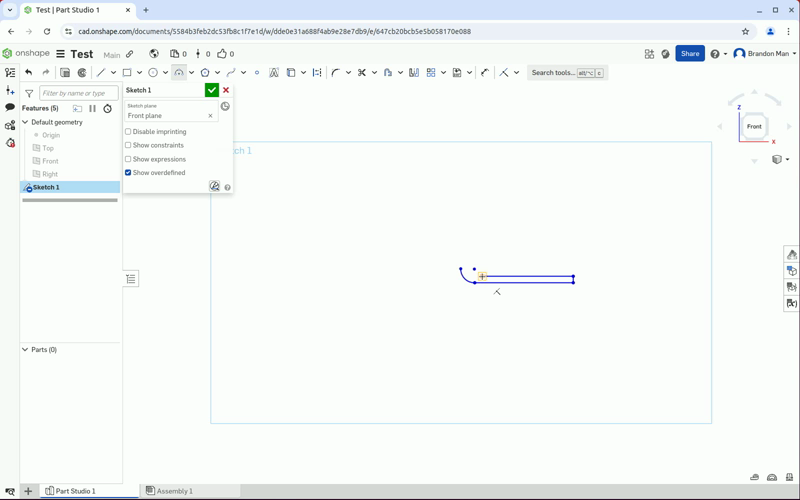
key_down(shift)
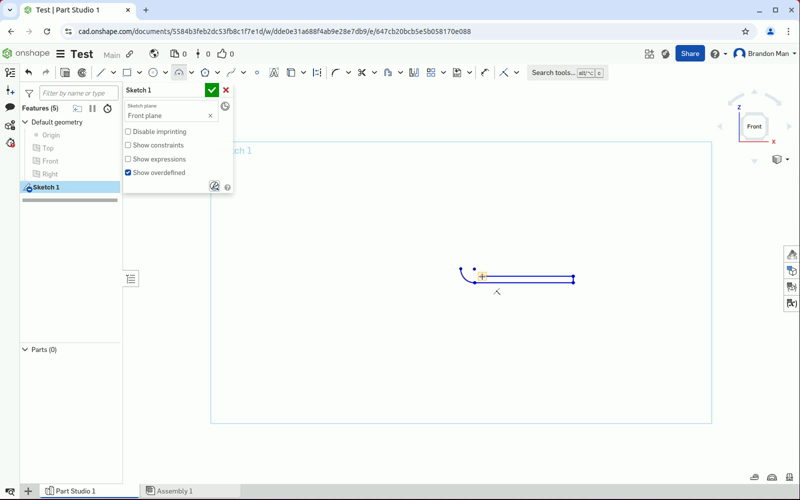
mouse_move(467, 261)
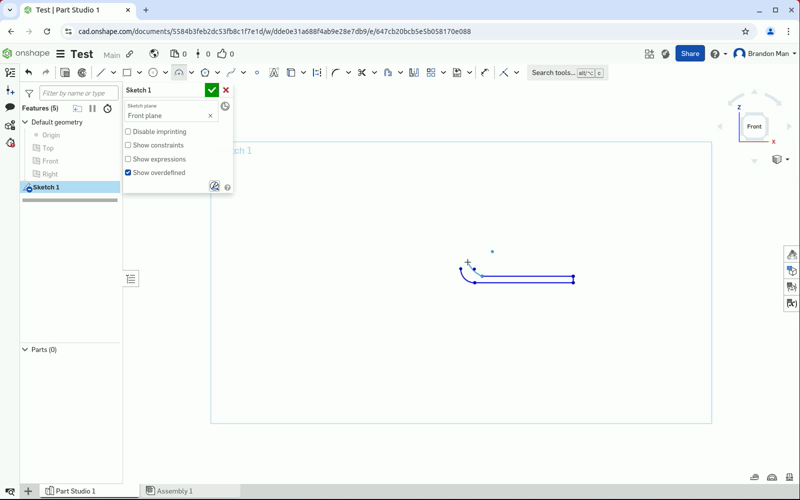
click(467, 261)
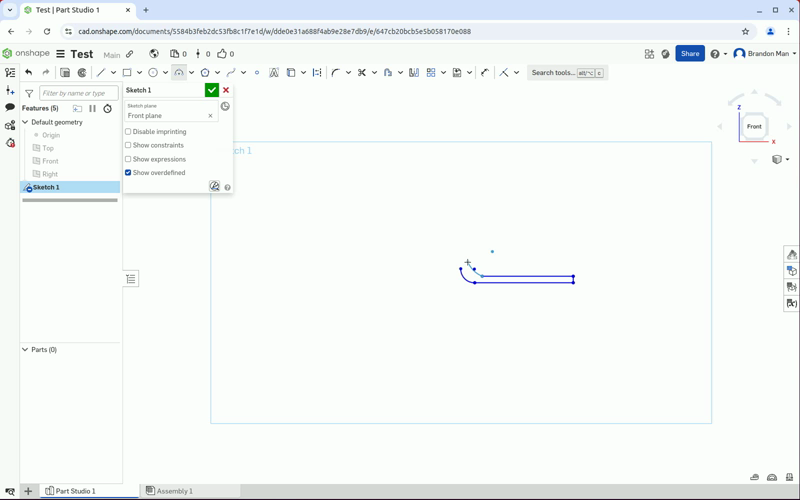
mouse_move(472, 271)
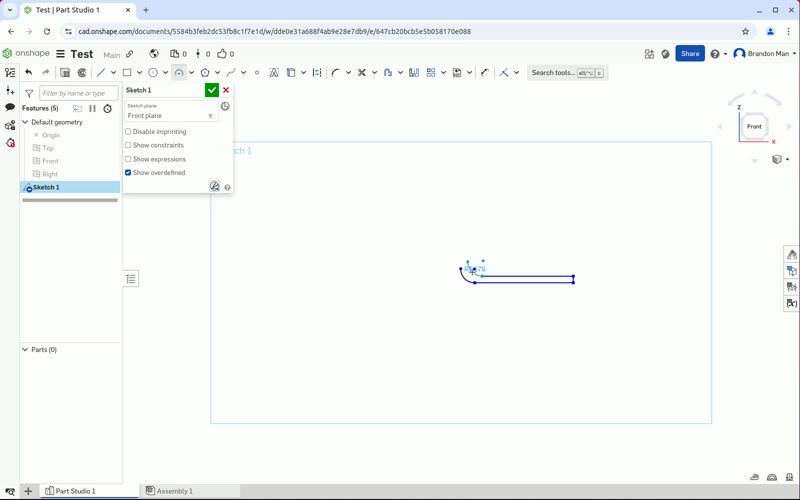
scroll(6)
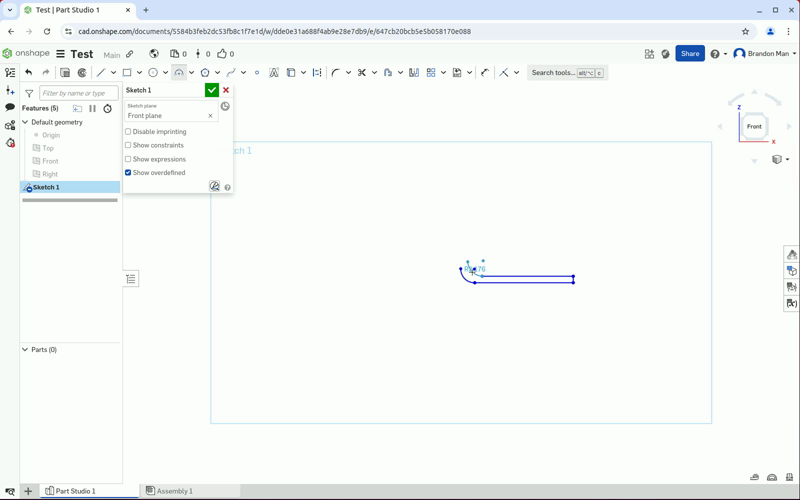
scroll(6)
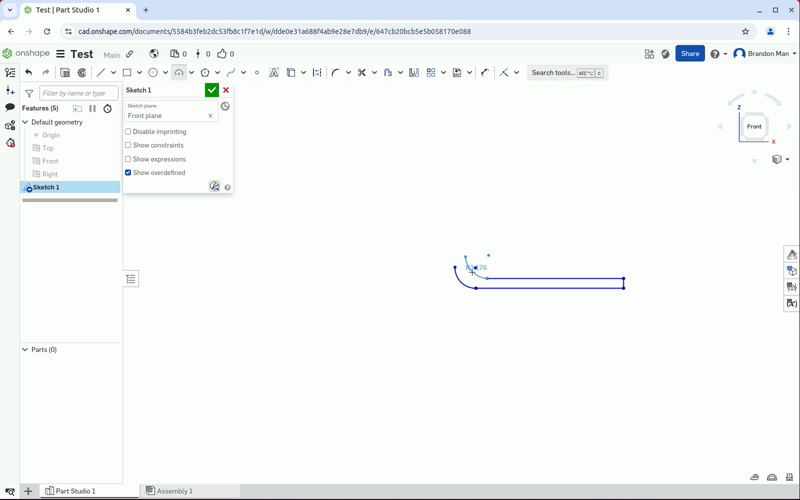
scroll(6)
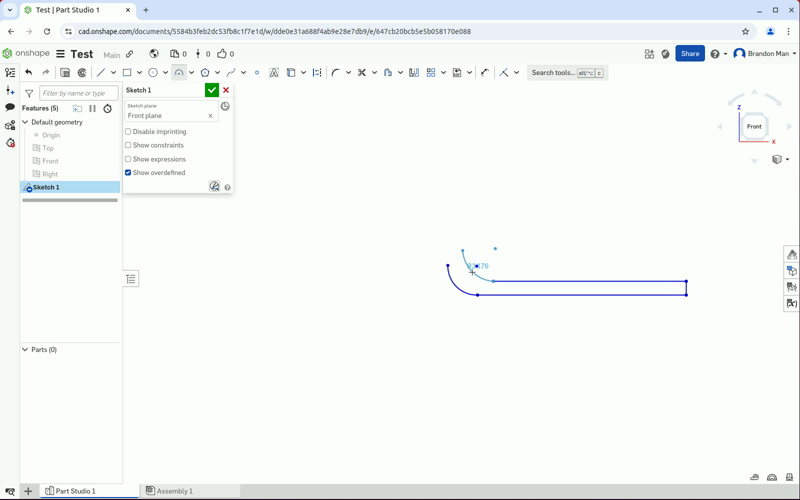
scroll(6)
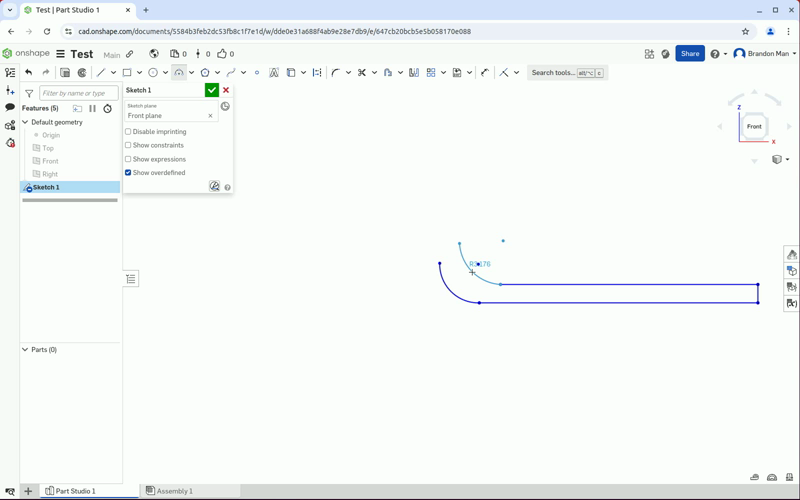
scroll(6)
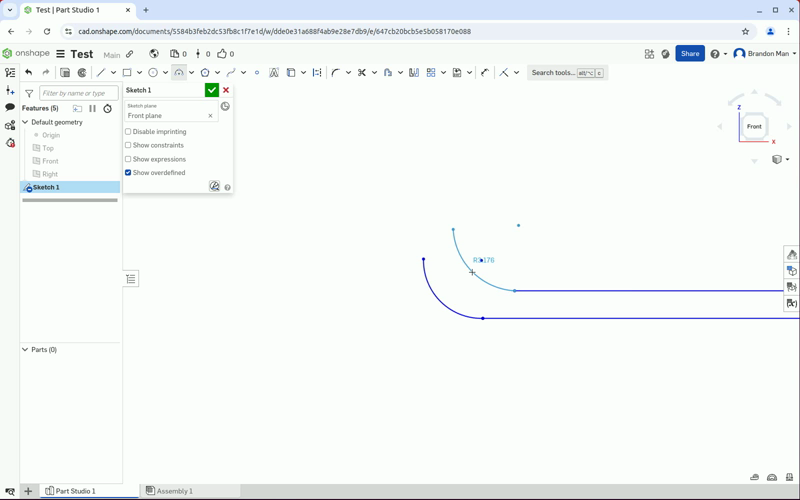
scroll(6)
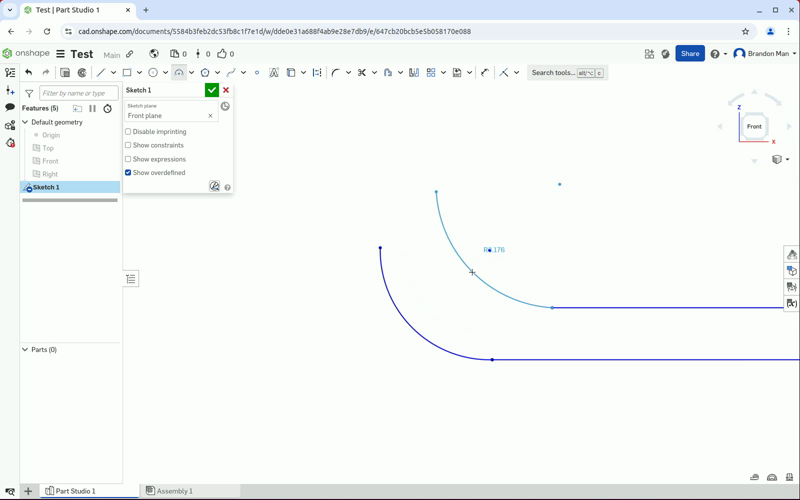
scroll(6)
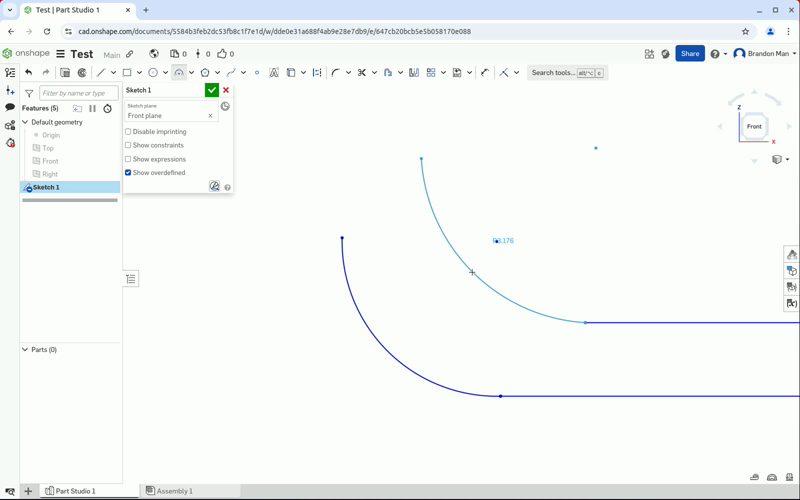
click(472, 271)
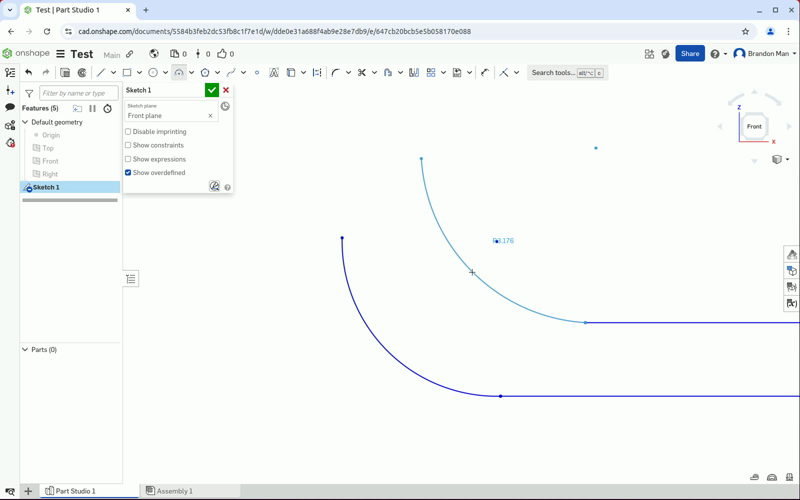
scroll(-6)
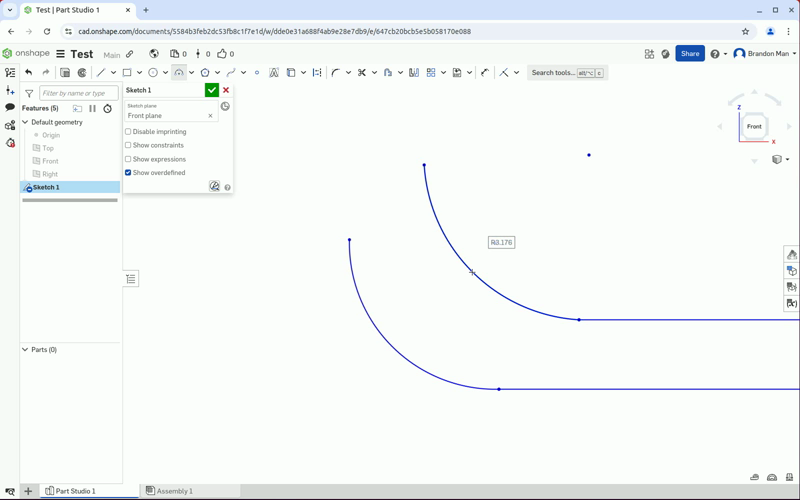
scroll(-6)
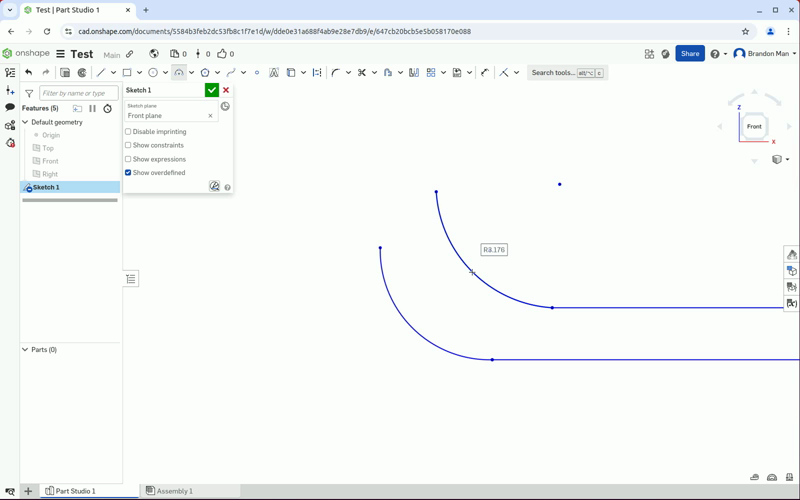
scroll(-6)
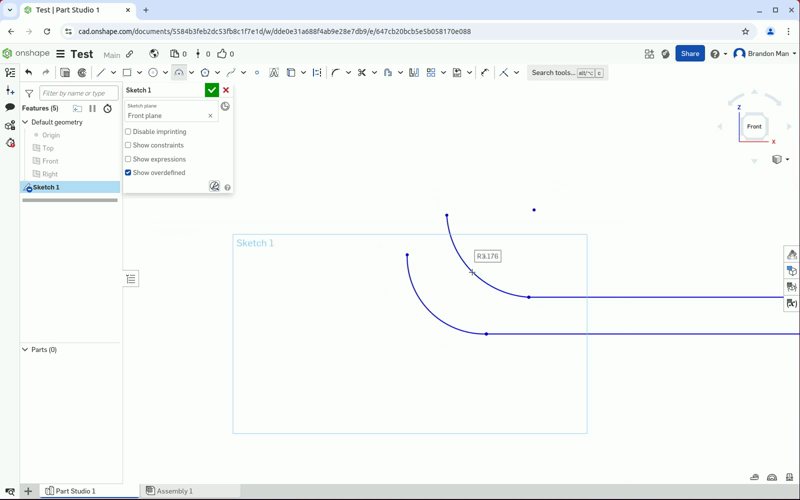
scroll(-6)
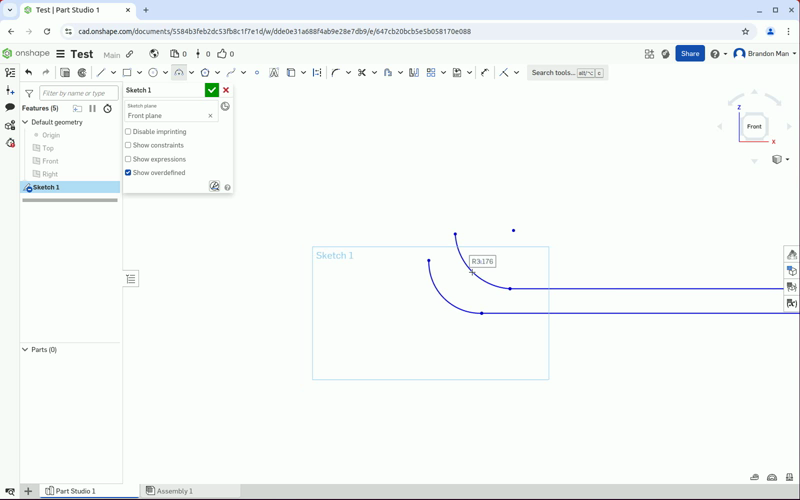
scroll(-6)
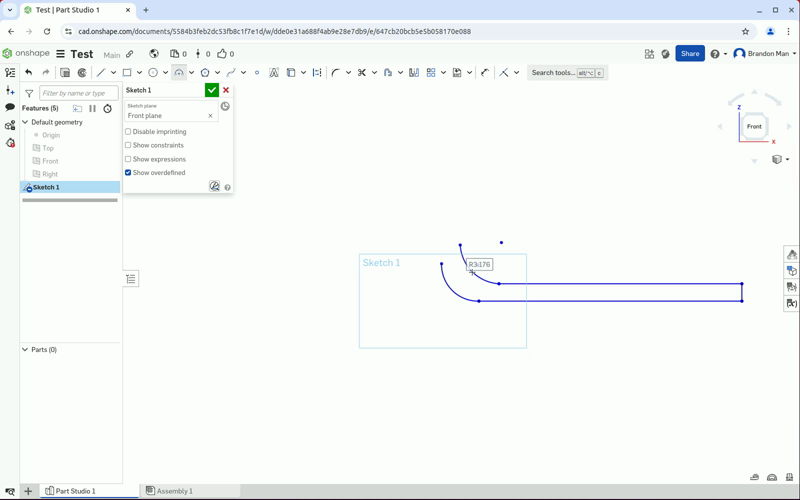
scroll(-6)
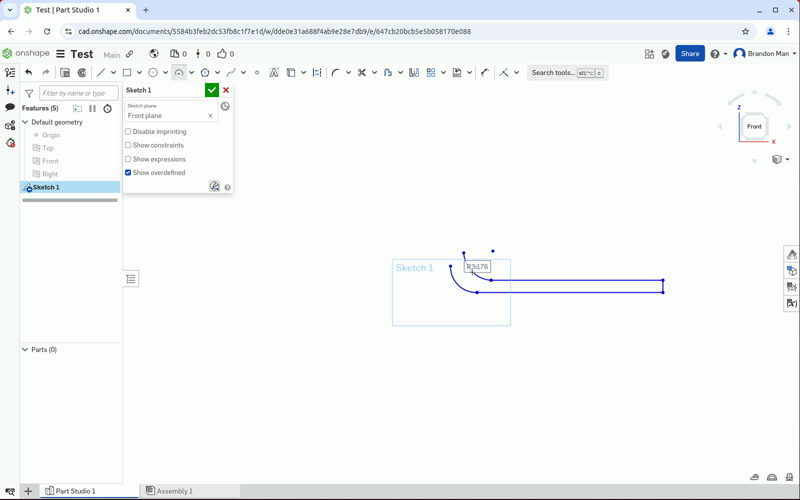
scroll(-6)
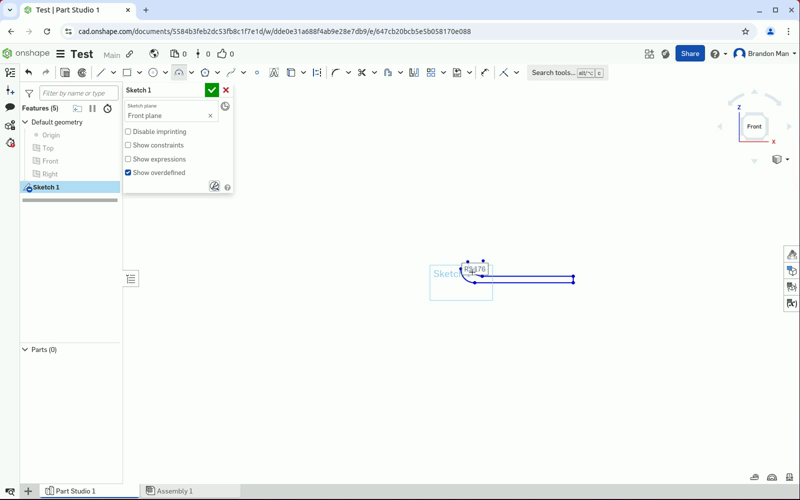
key_up(shift)
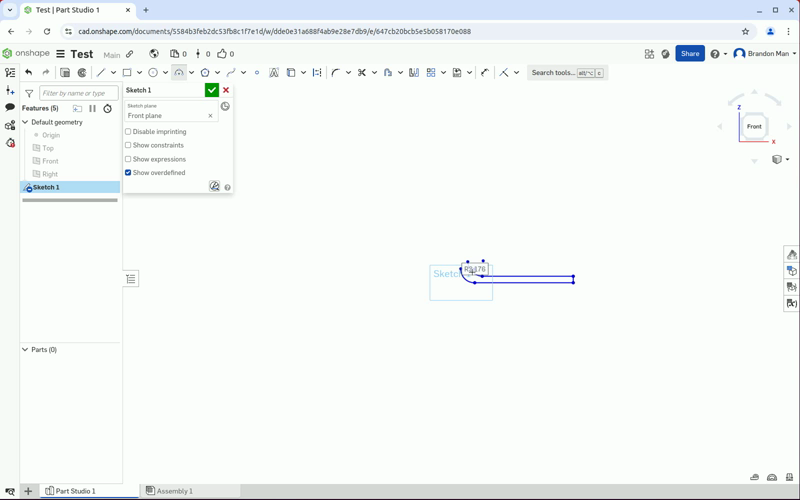
key(esc)
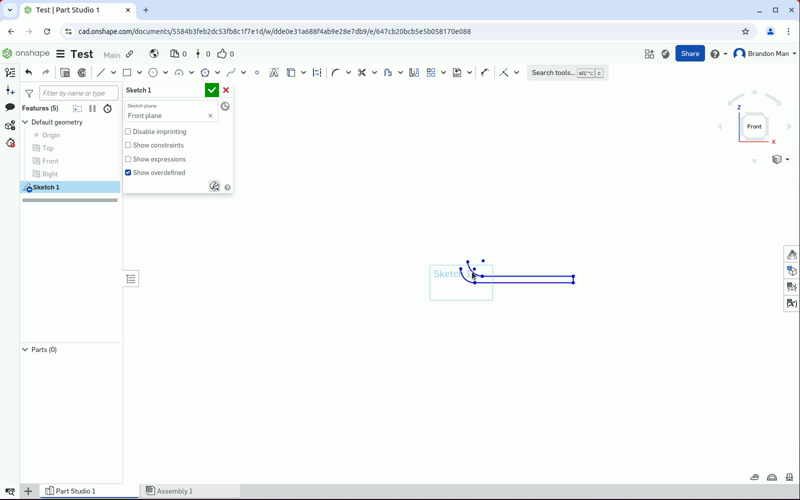
key(l)
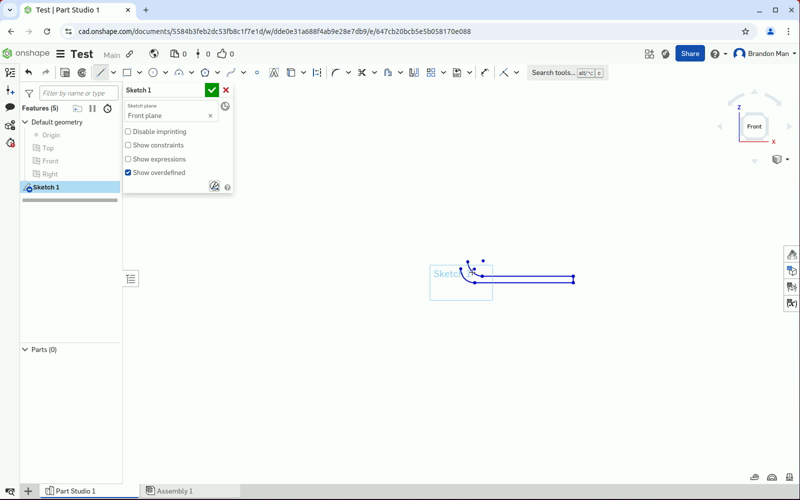
mouse_move(467, 261)
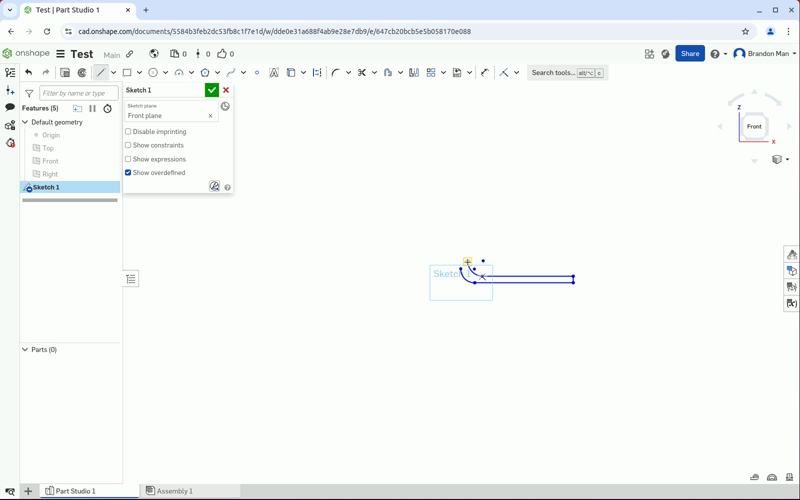
click(467, 261)
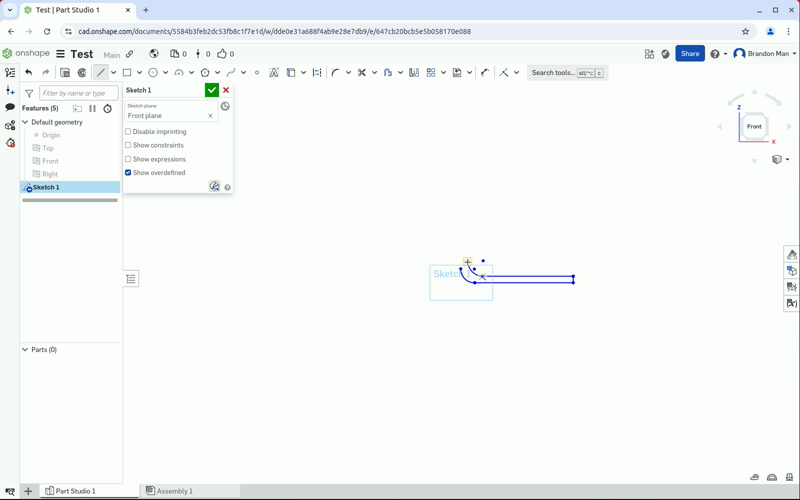
key_down(shift)
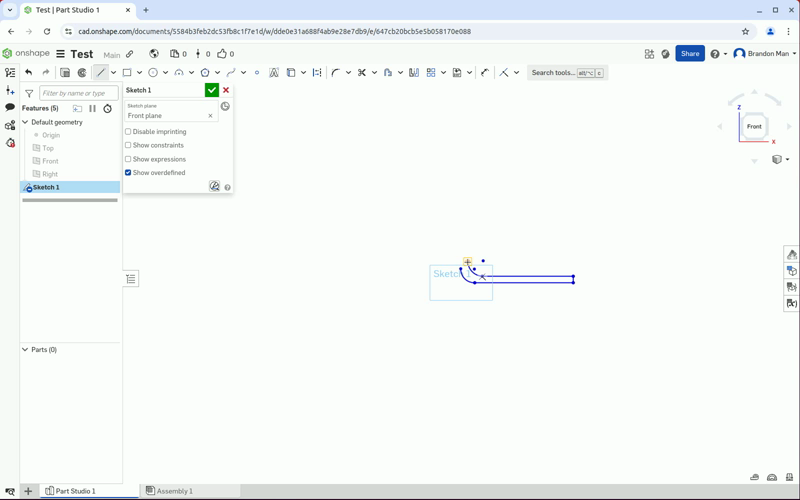
mouse_move(467, 170)
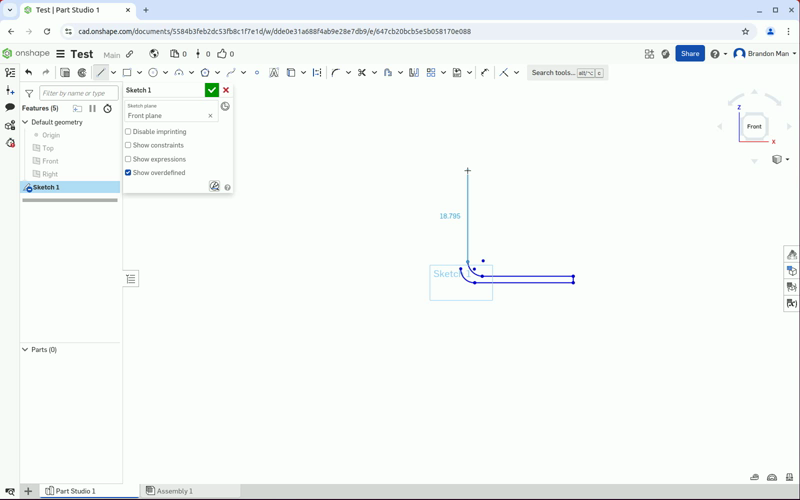
click(467, 170)
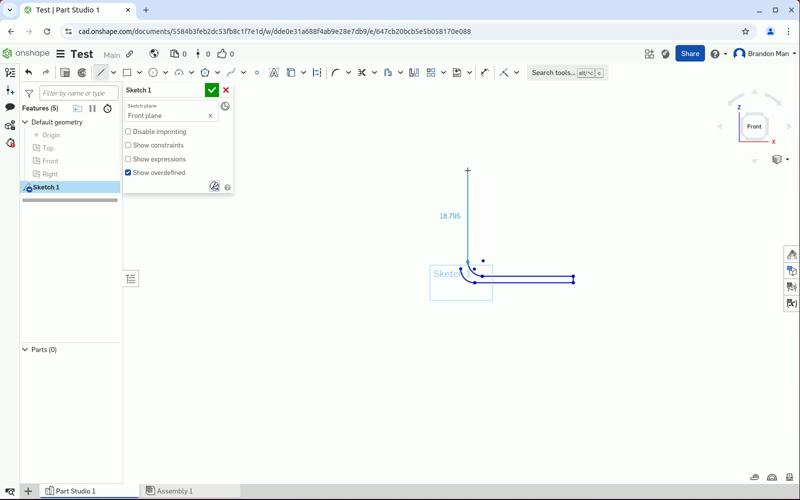
key_up(shift)
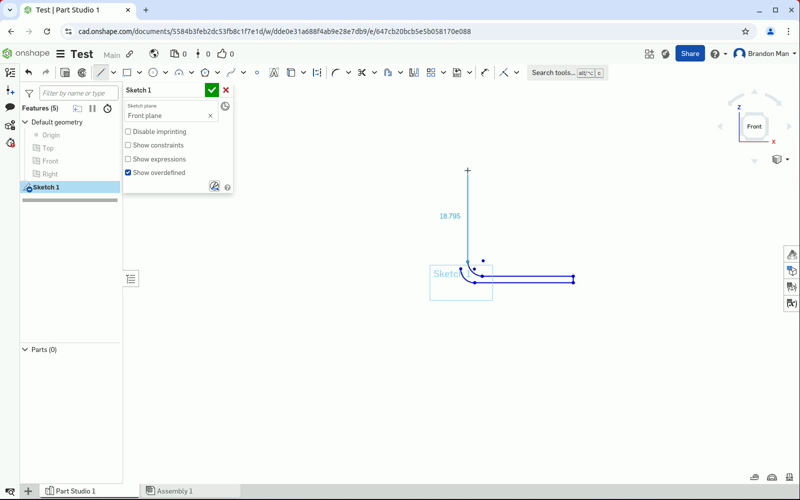
key_down(shift)
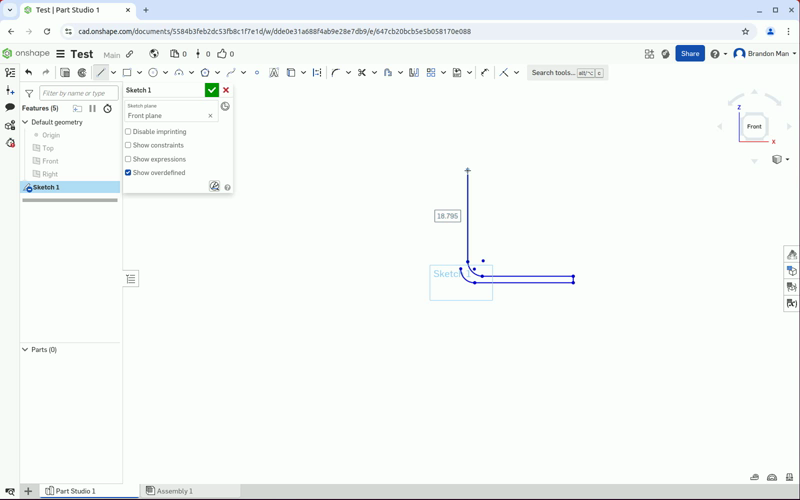
mouse_move(498, 170)
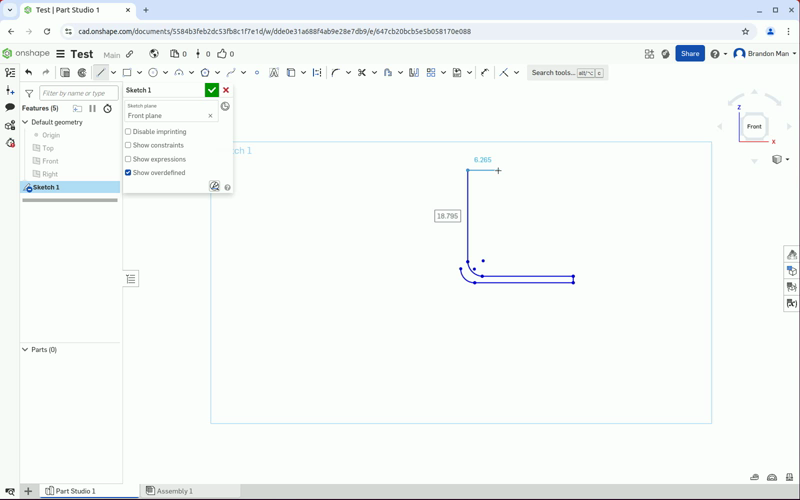
mouse_move(460, 170)
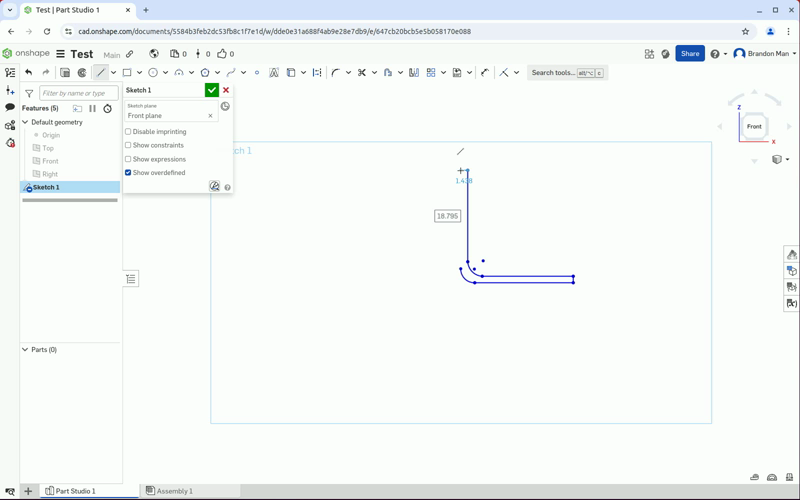
scroll(6)
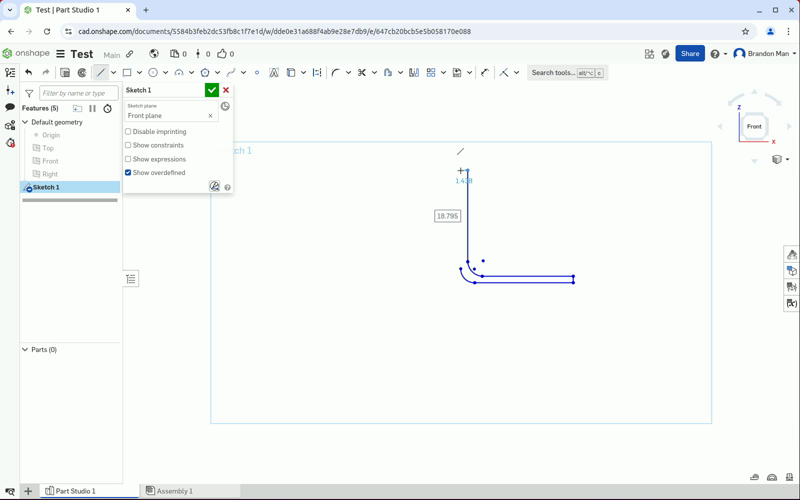
scroll(6)
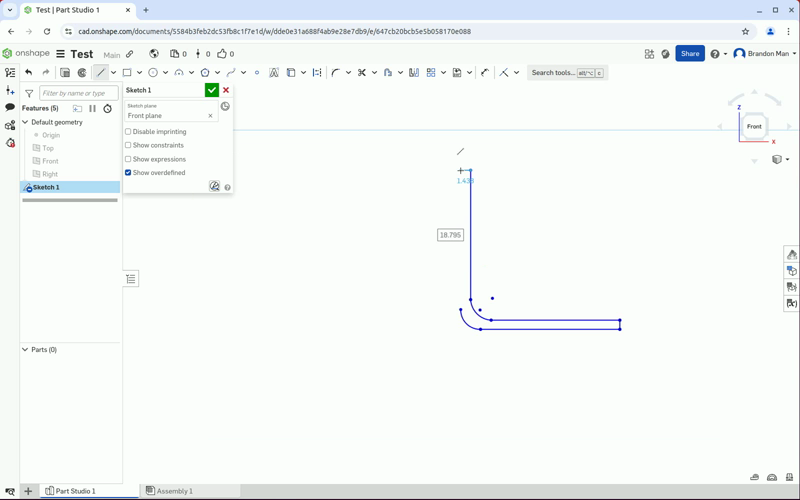
scroll(6)
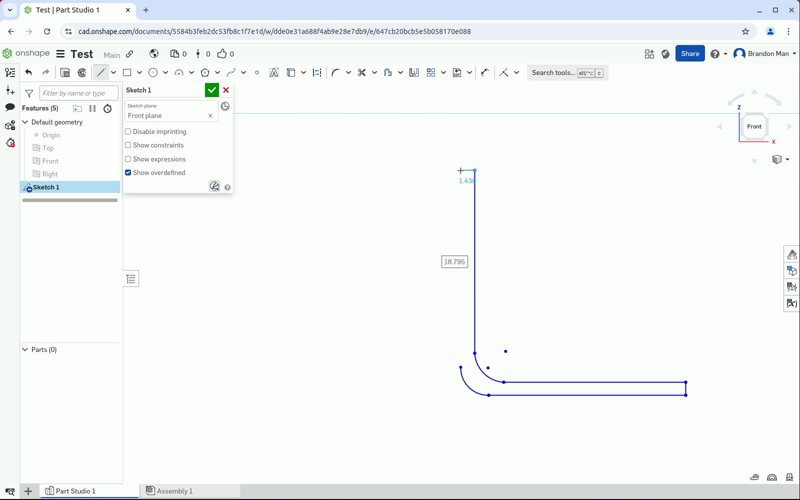
scroll(6)
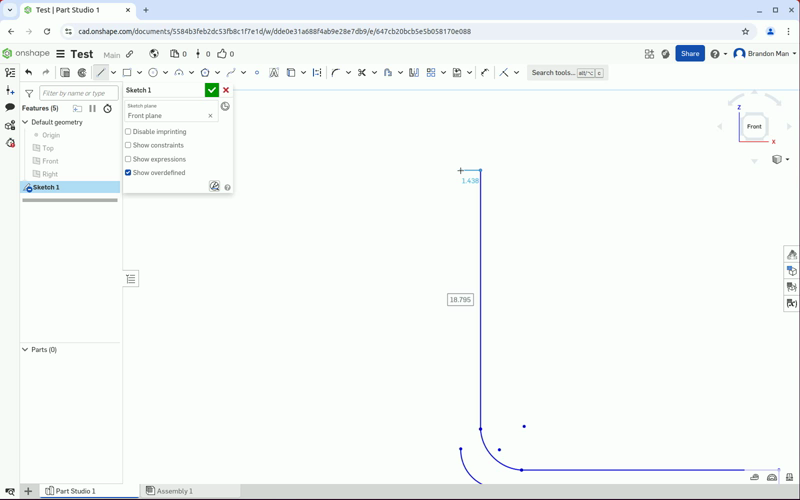
scroll(6)
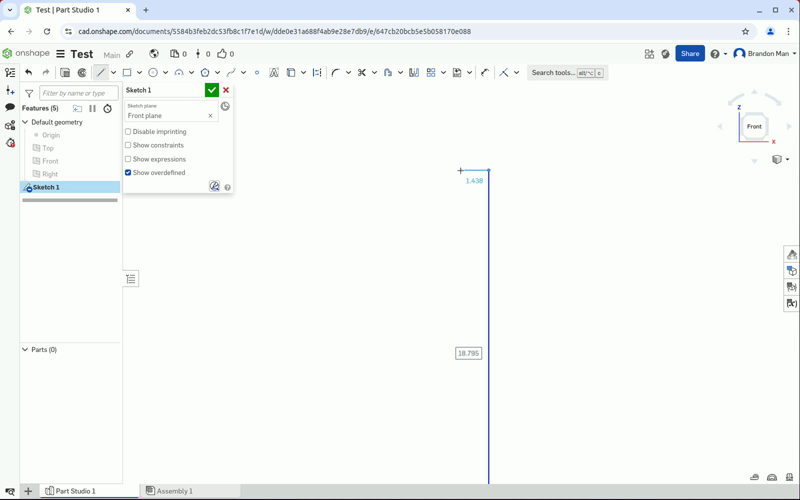
scroll(6)
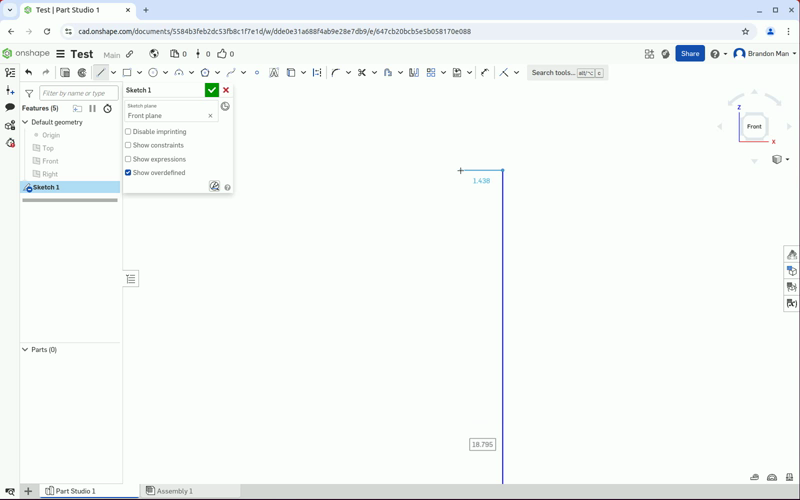
scroll(6)
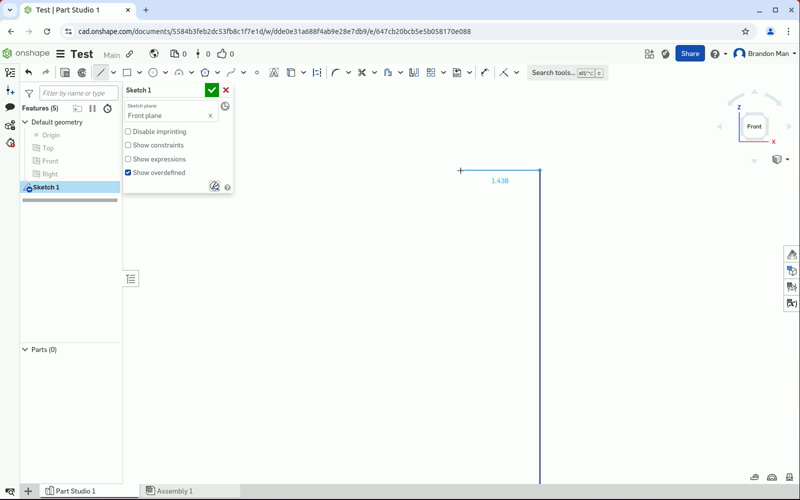
click(460, 170)
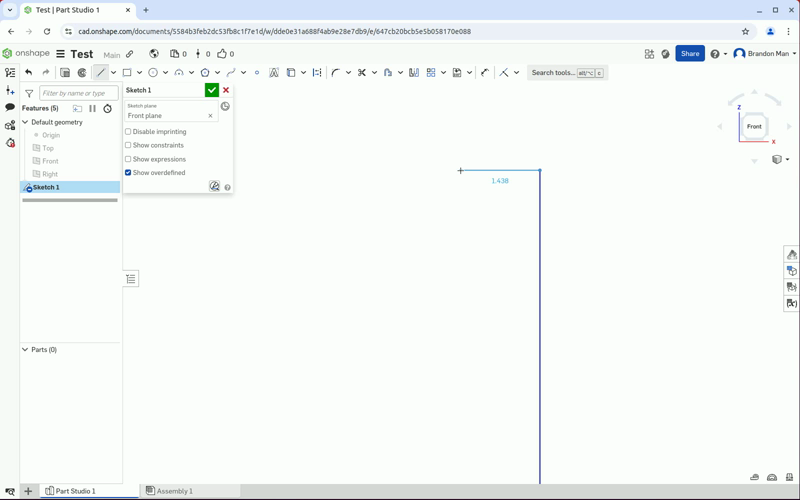
scroll(-6)
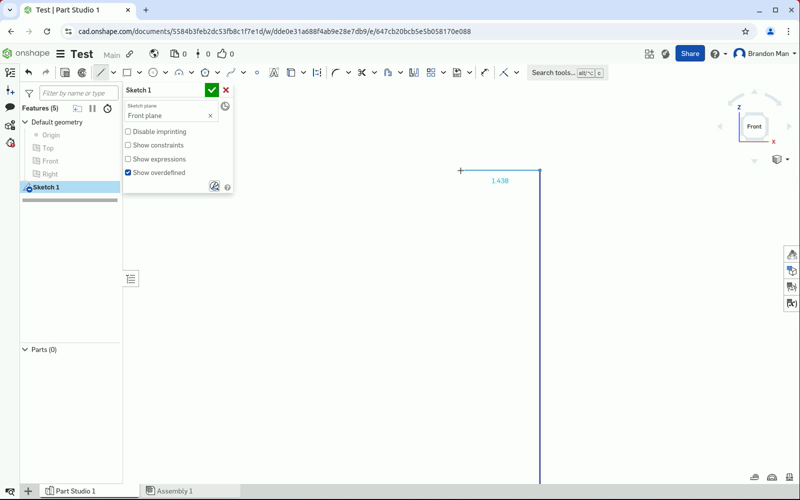
scroll(-6)
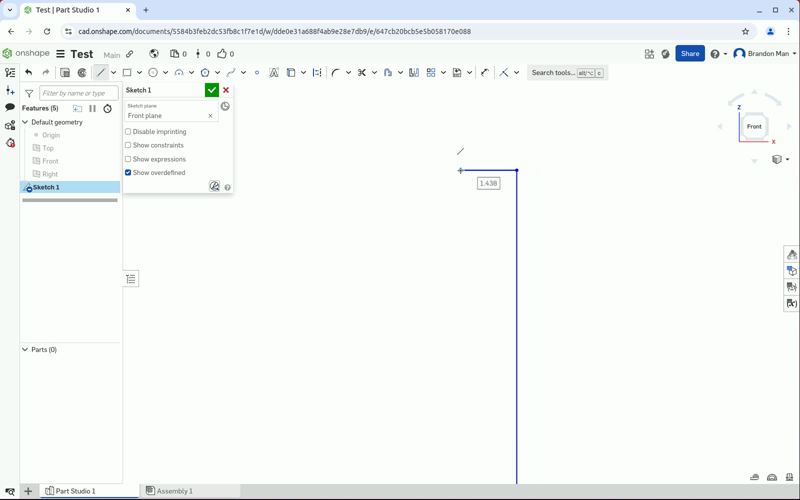
scroll(-6)
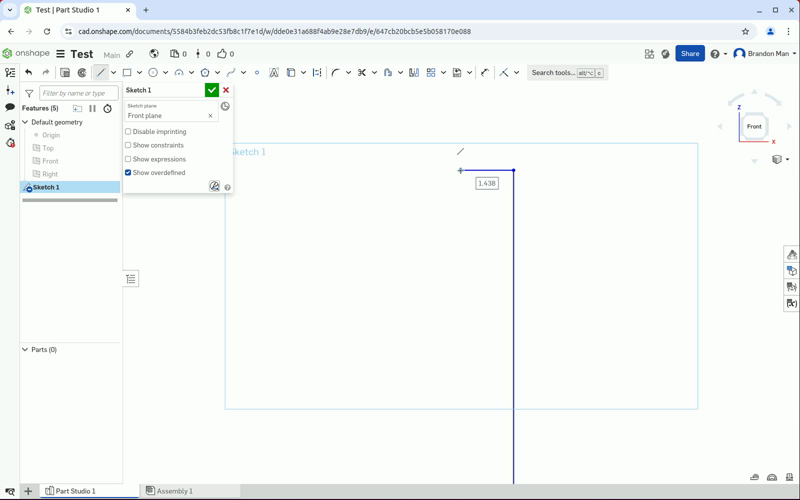
scroll(-6)
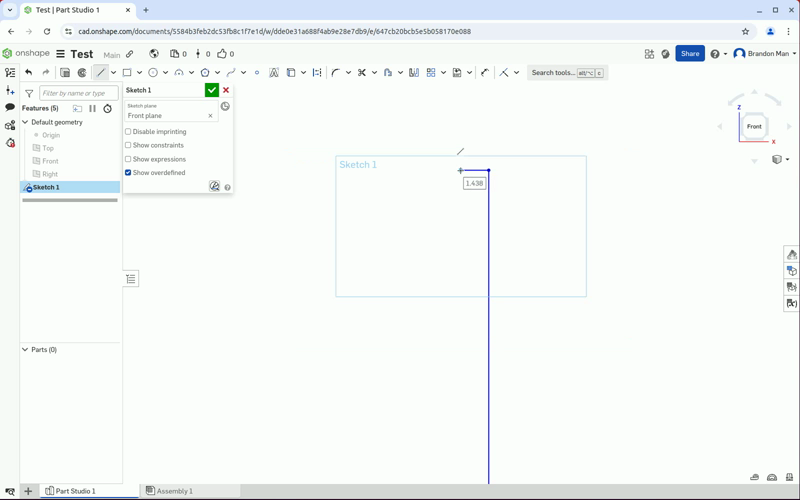
scroll(-6)
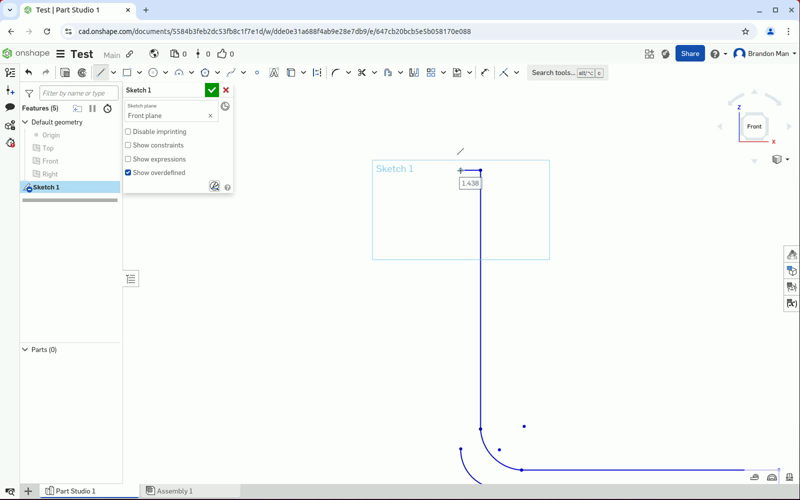
scroll(-6)
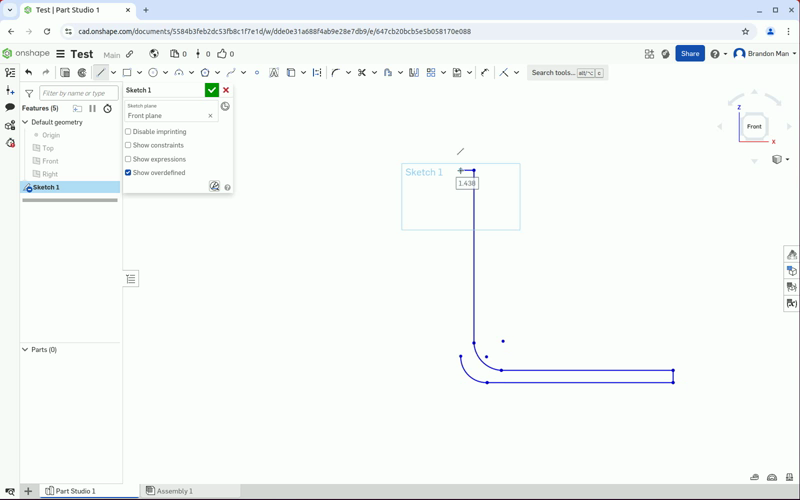
scroll(-6)
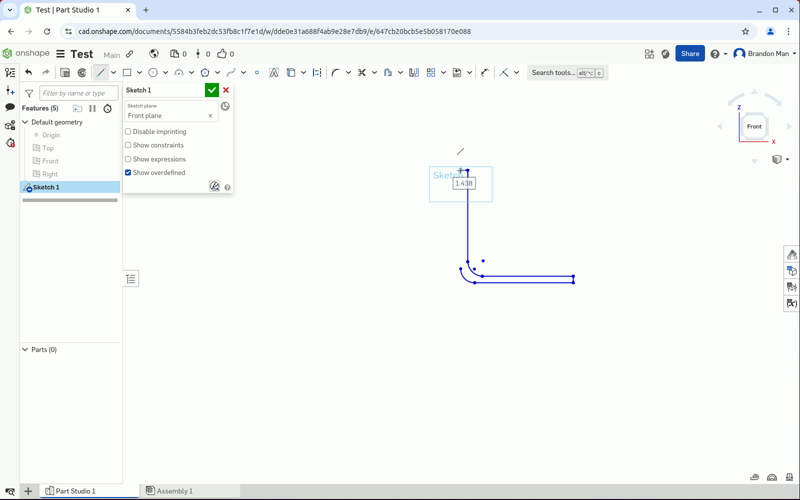
key_up(shift)
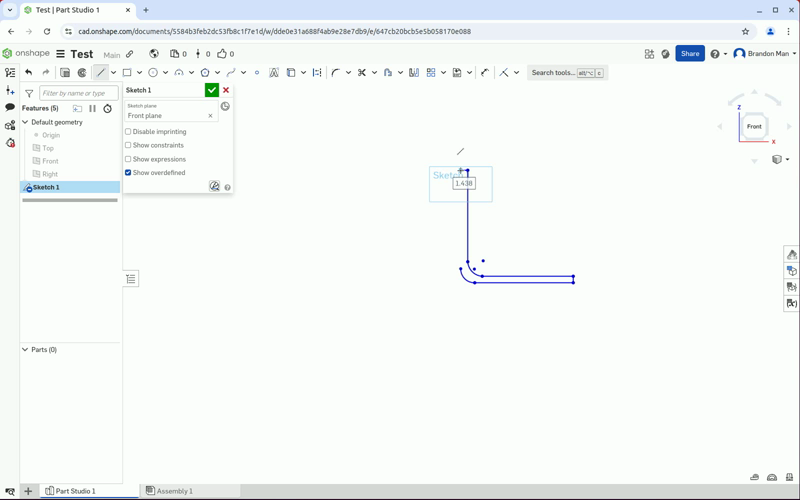
key_down(shift)
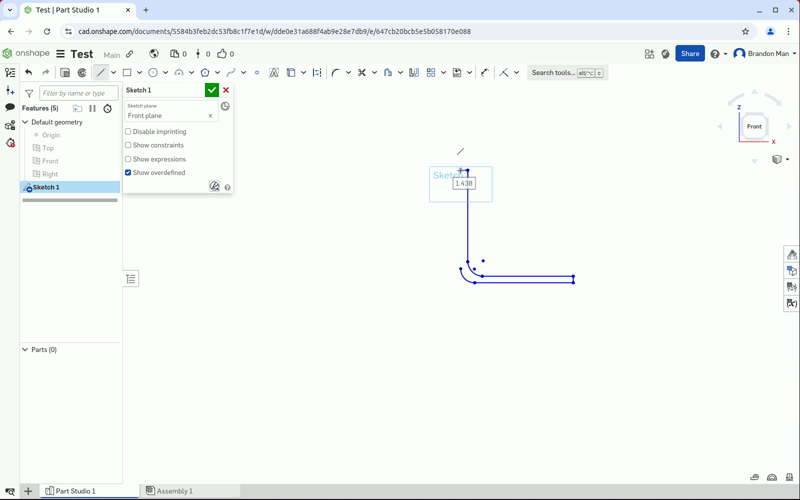
mouse_move(460, 268)
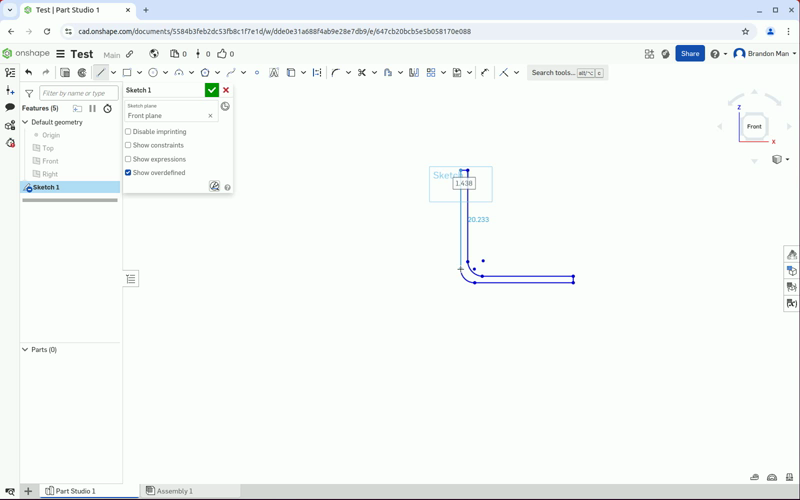
key_up(shift)
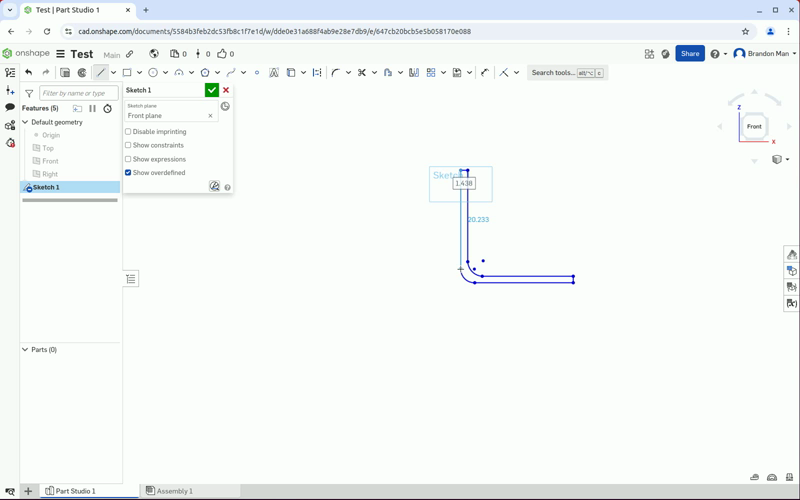
click(460, 268)
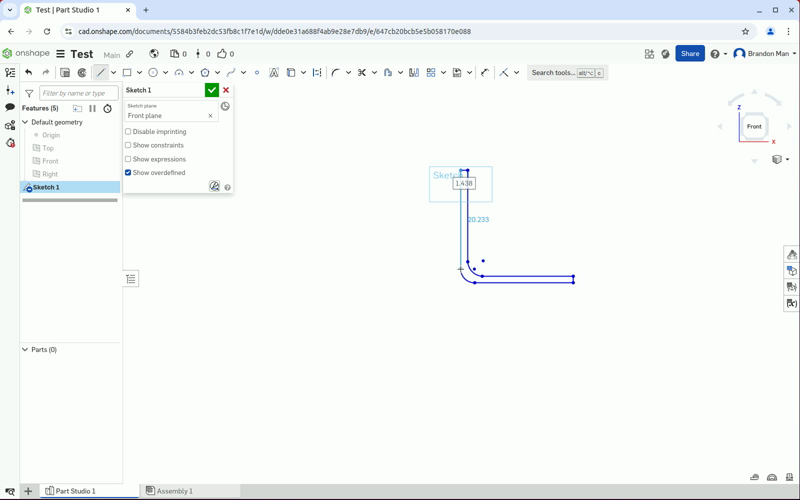
key(esc)
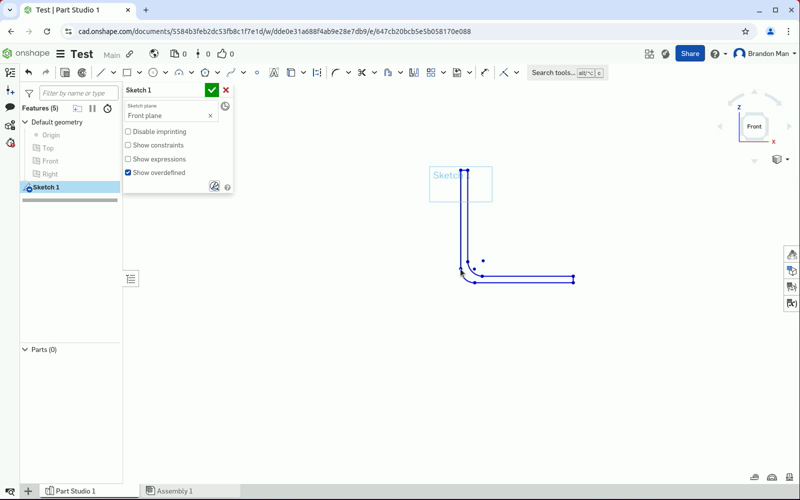
mouse_move(470, 277)
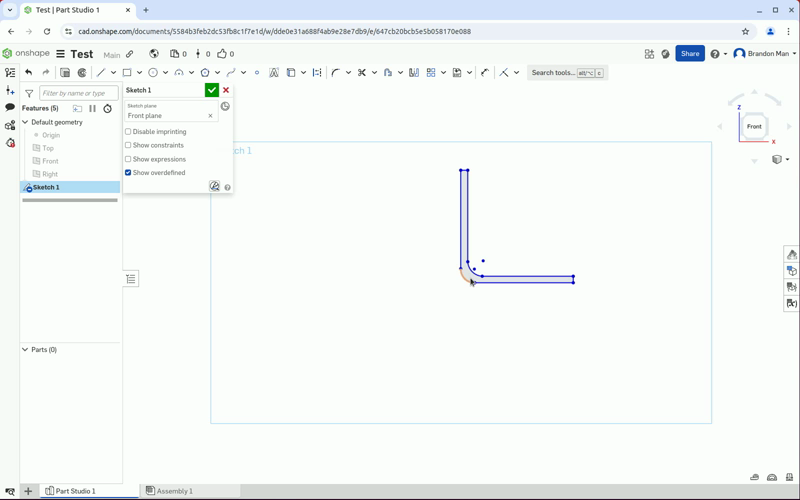
scroll(6)
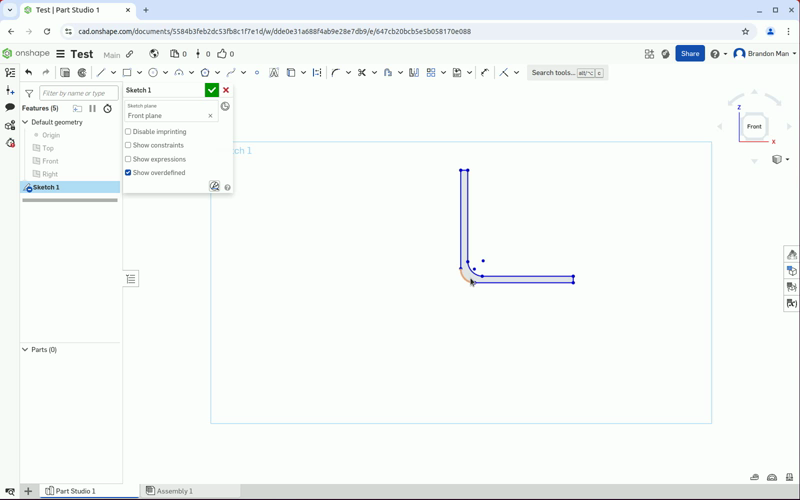
scroll(6)
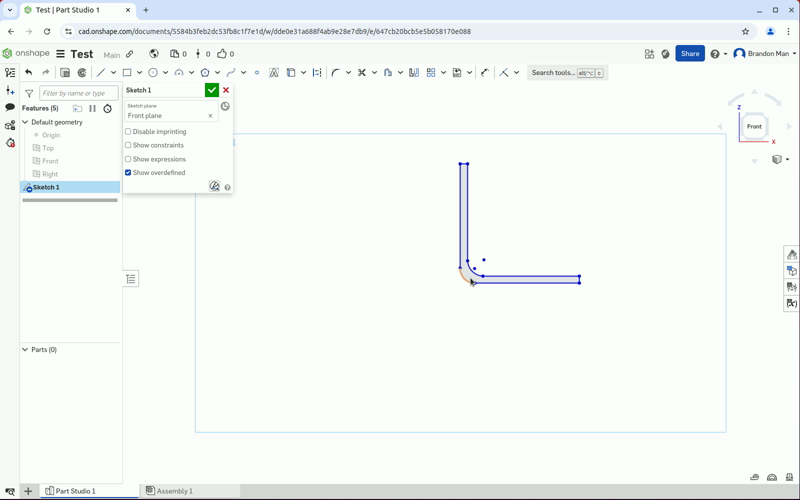
scroll(6)
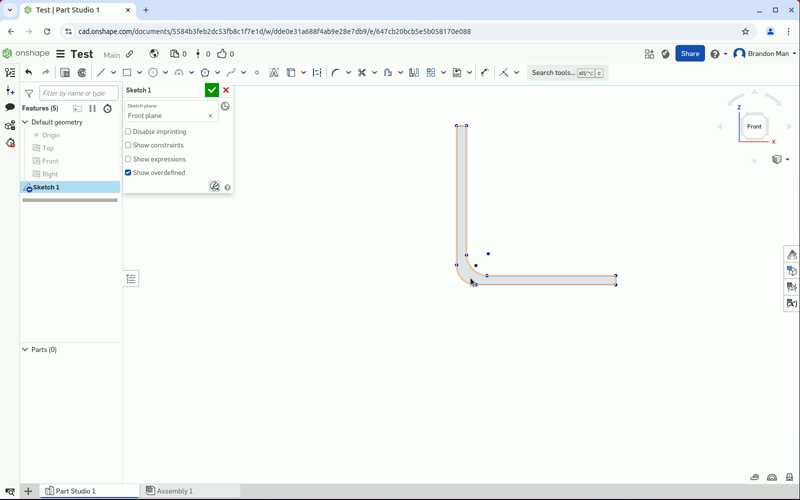
scroll(6)
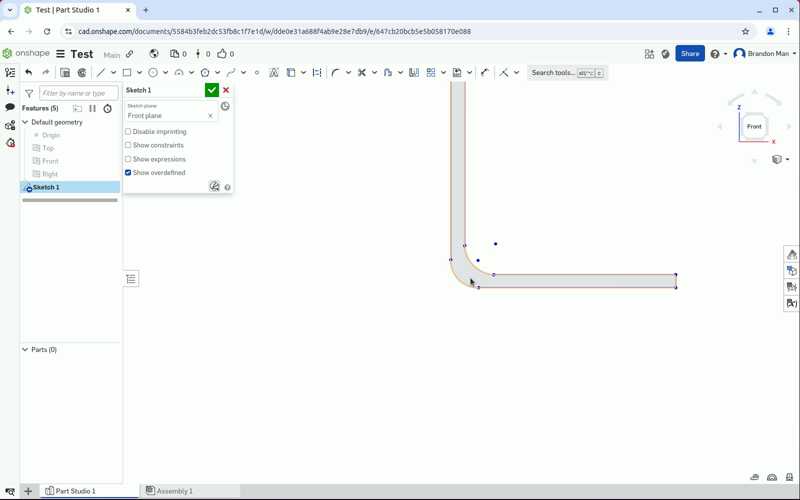
scroll(6)
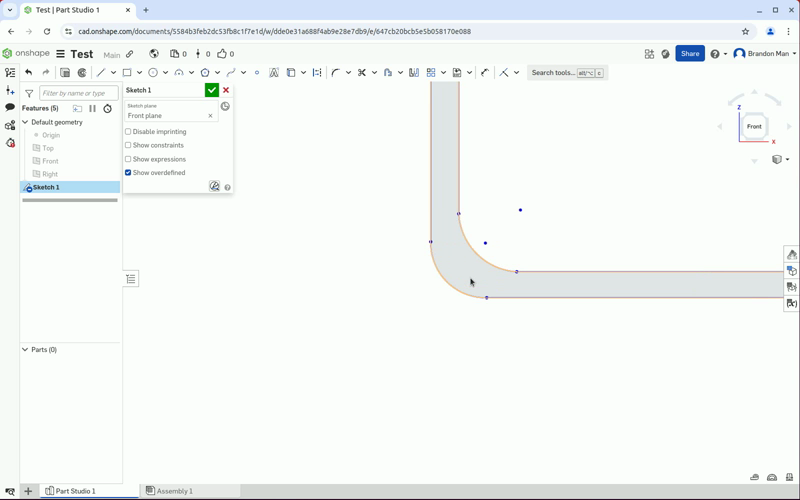
scroll(6)
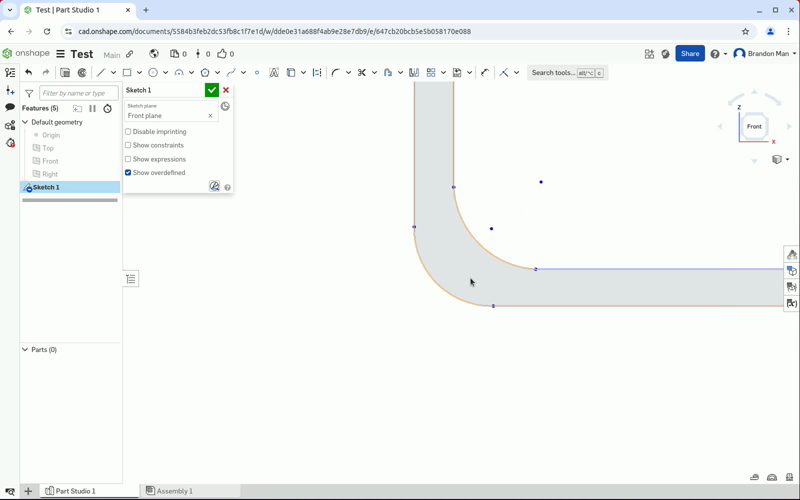
scroll(6)
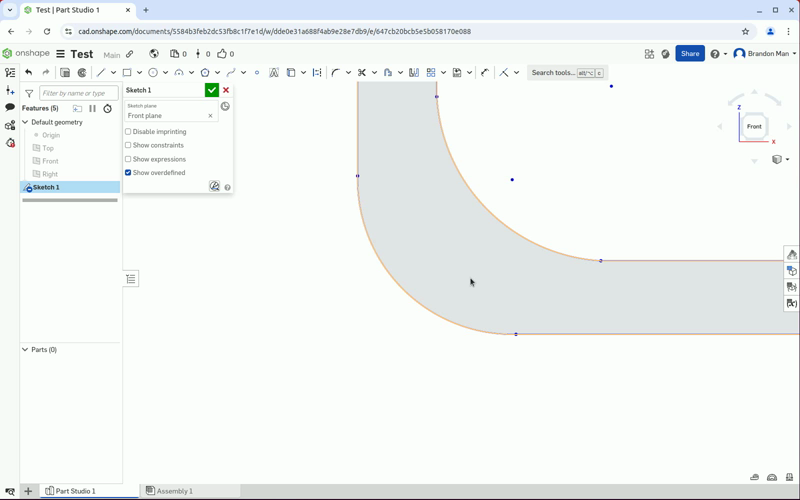
click(470, 277)
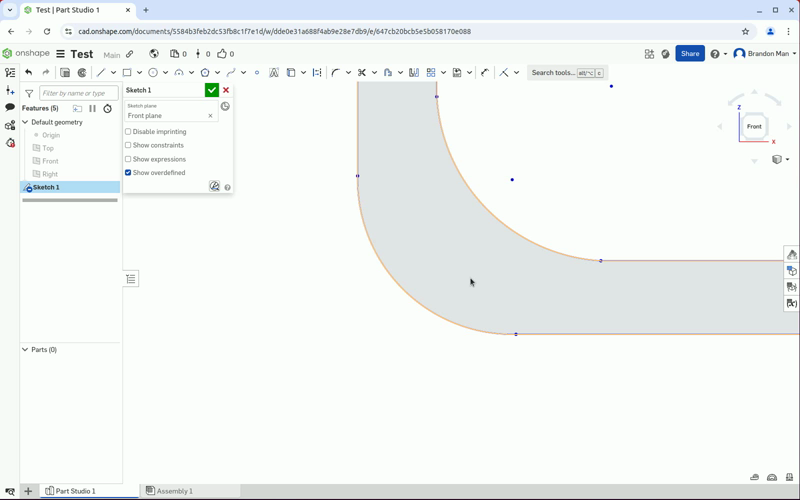
scroll(-6)
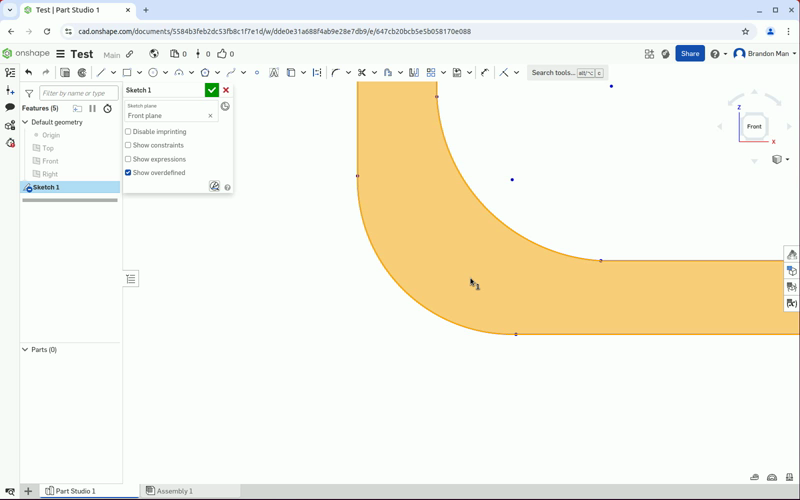
scroll(-6)
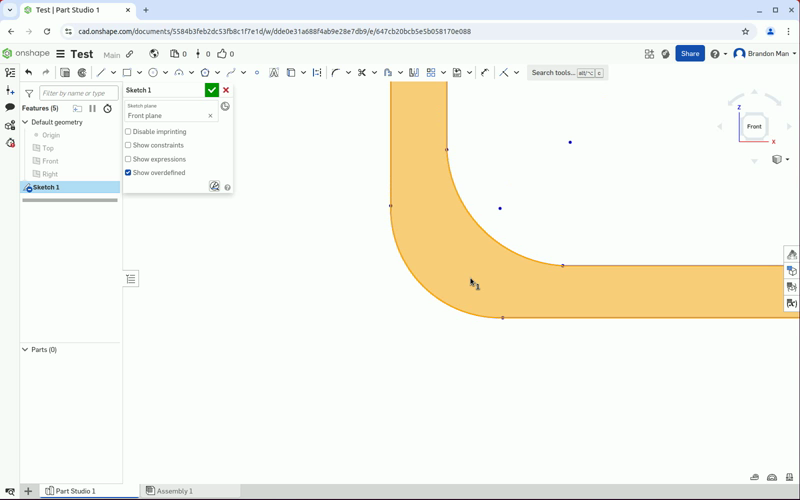
scroll(-6)
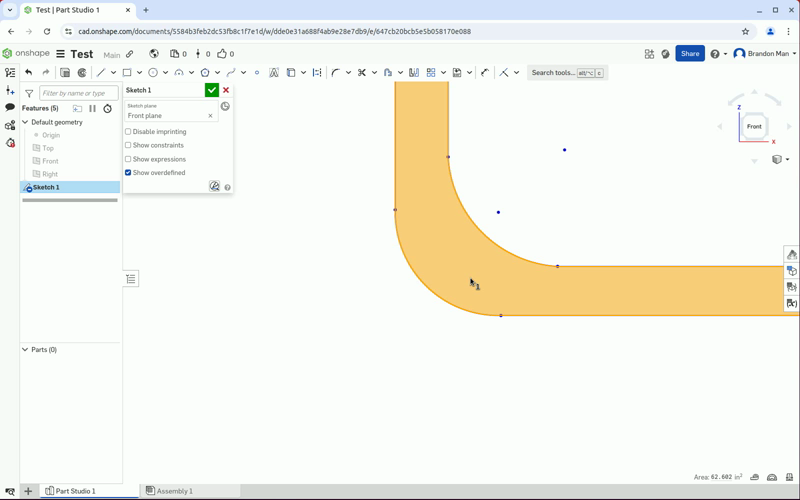
scroll(-6)
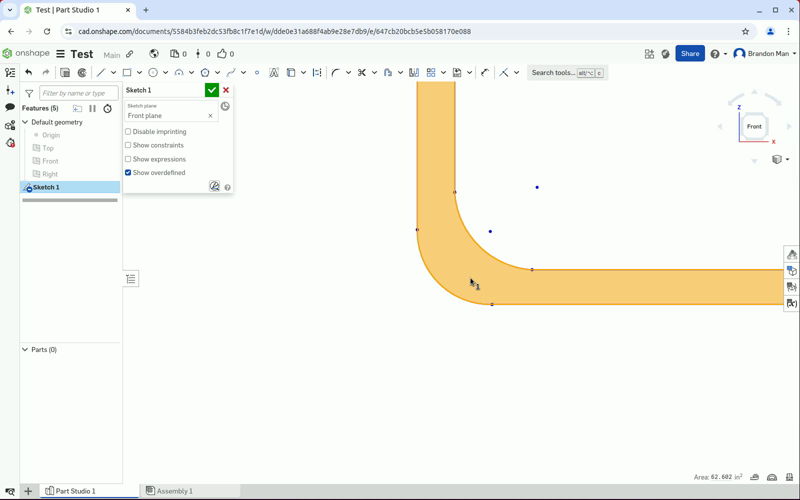
scroll(-6)
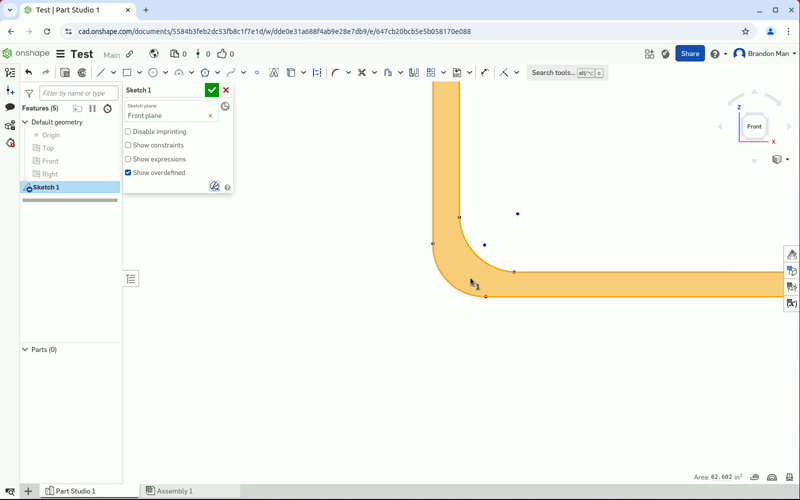
scroll(-6)
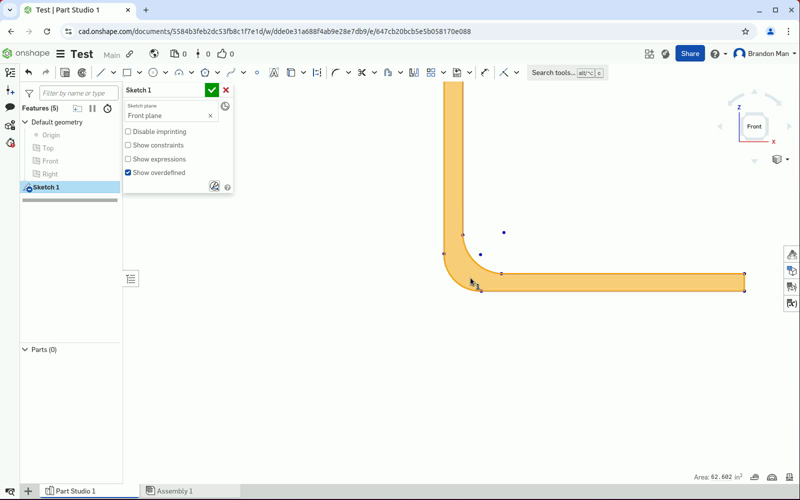
scroll(-6)
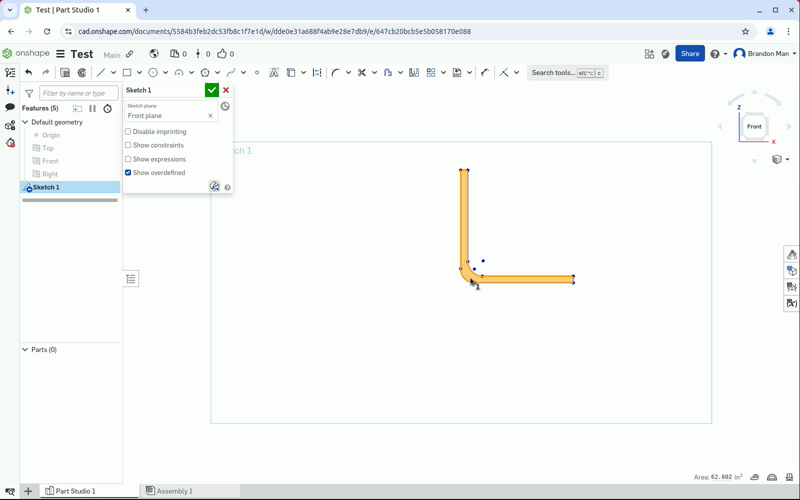
mouse_move(73, 352)
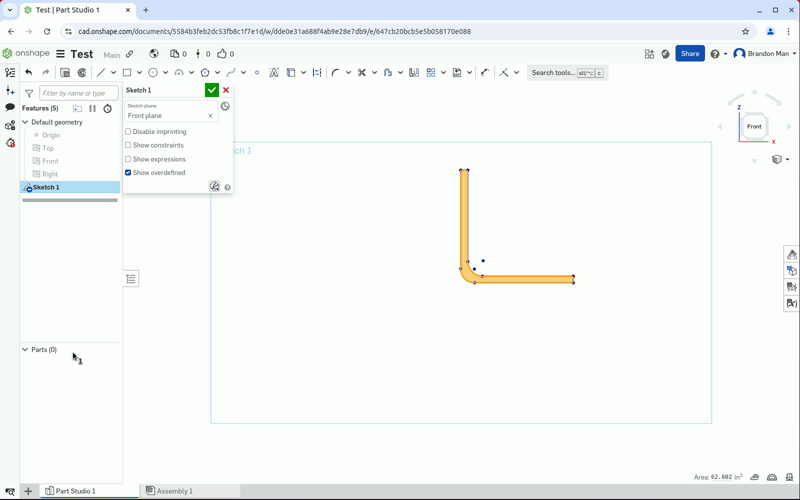
key(shift+y)
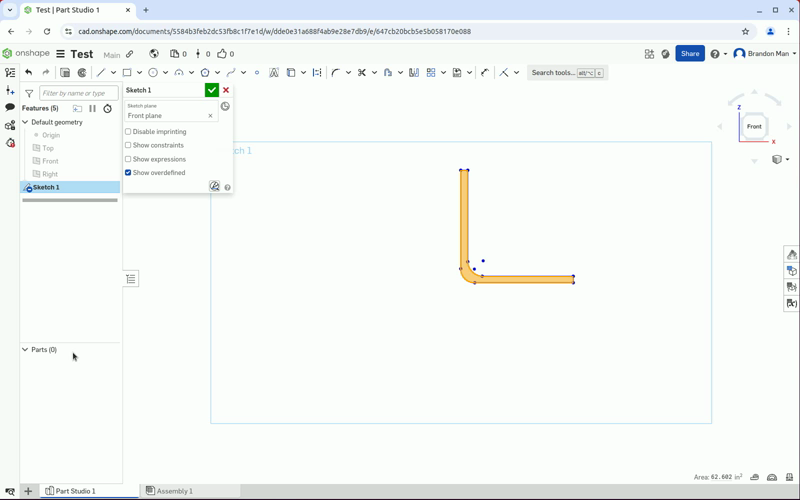
key(shift+e)
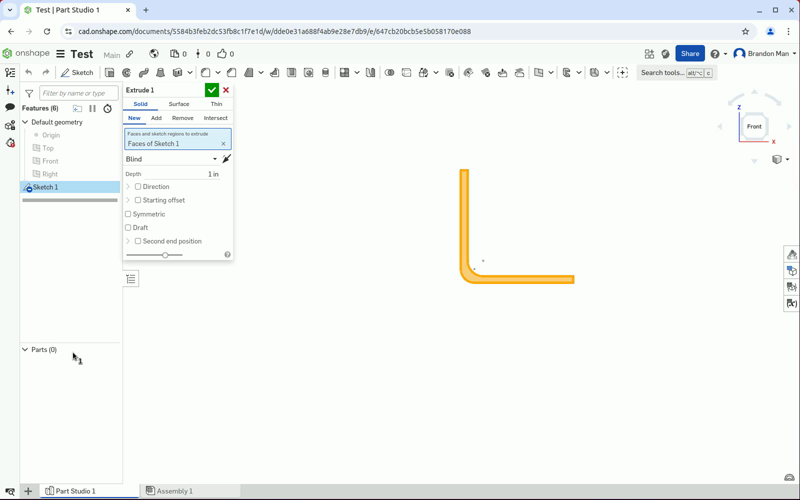
mouse_move(143, 106)
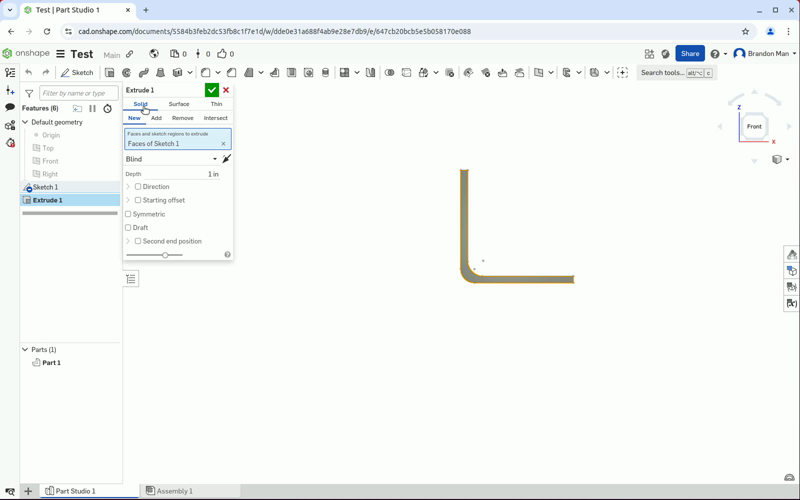
click(143, 106)
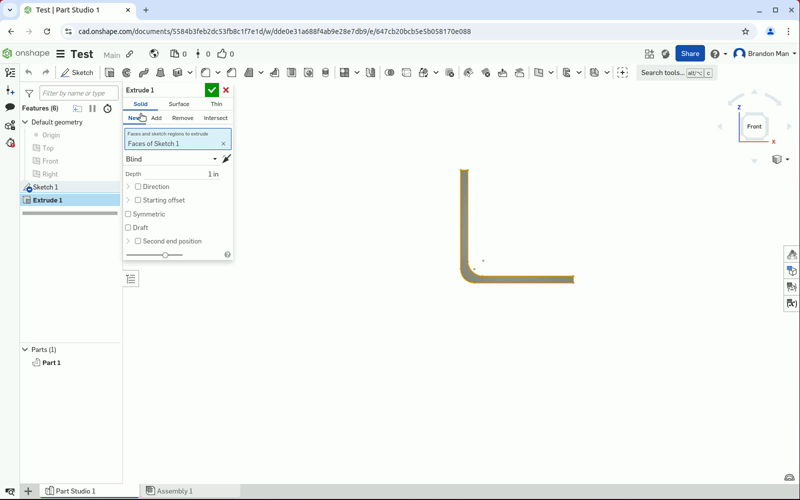
mouse_move(137, 120)
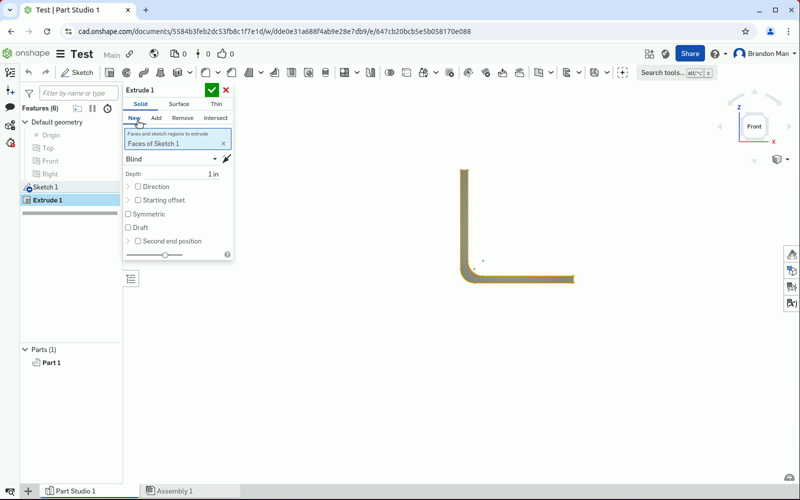
click(137, 120)
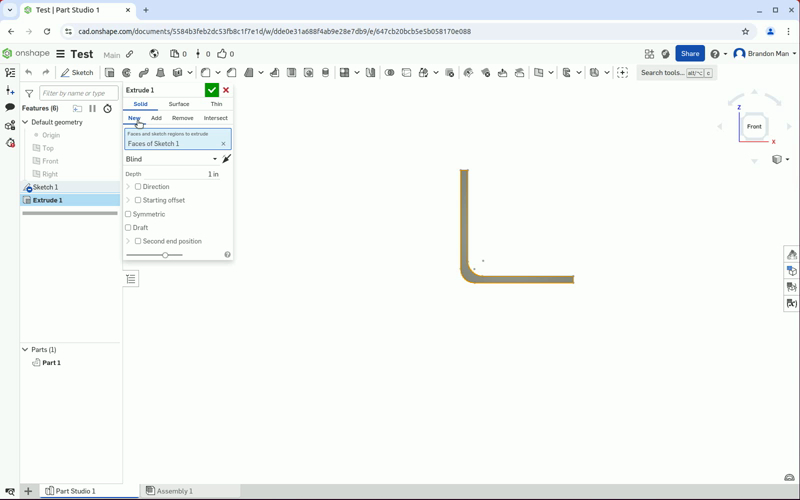
key(tab, 4)
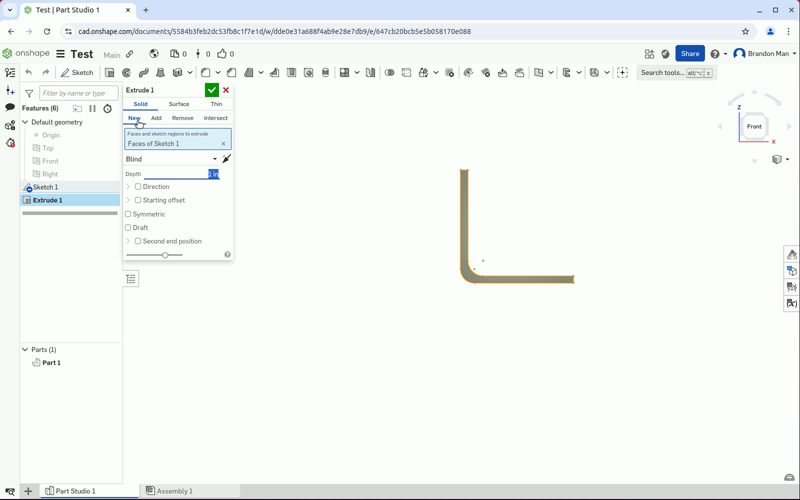
text(11.554)
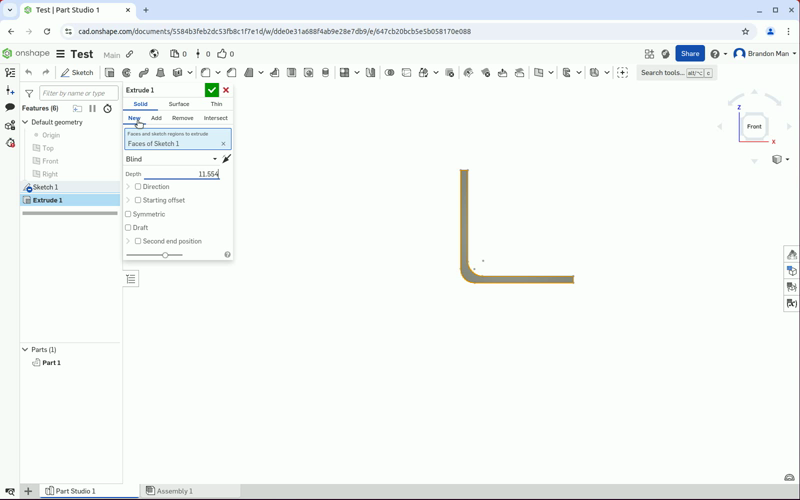
key(enter)
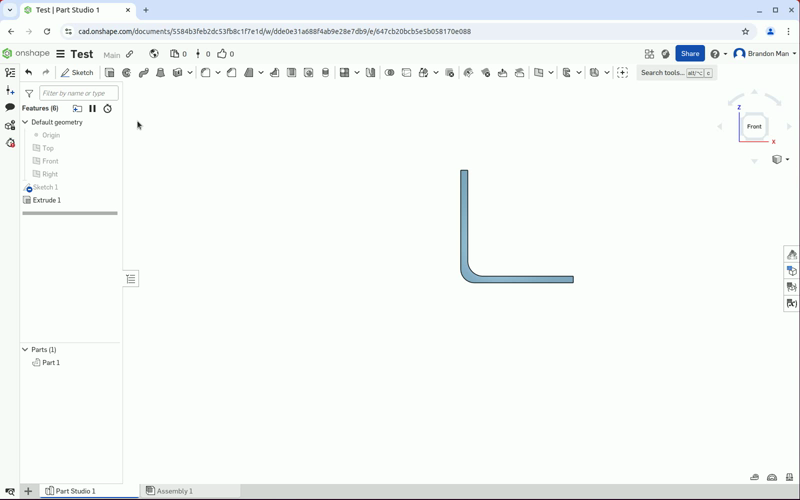
key(shift+h)
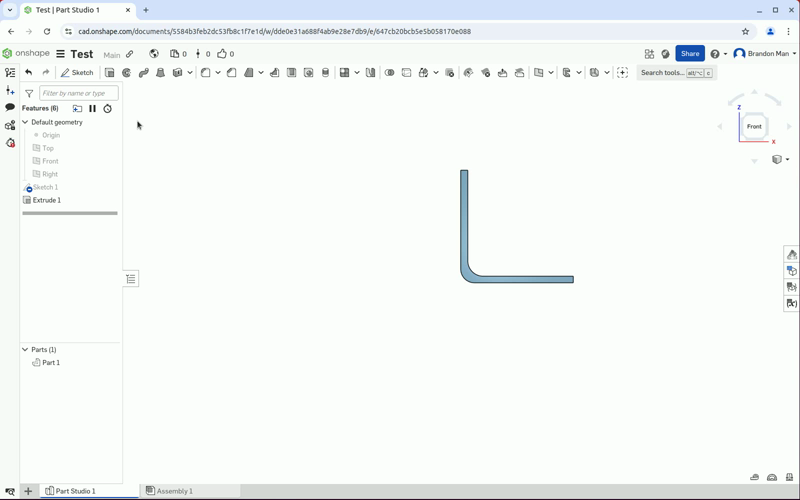
key(shift+h)
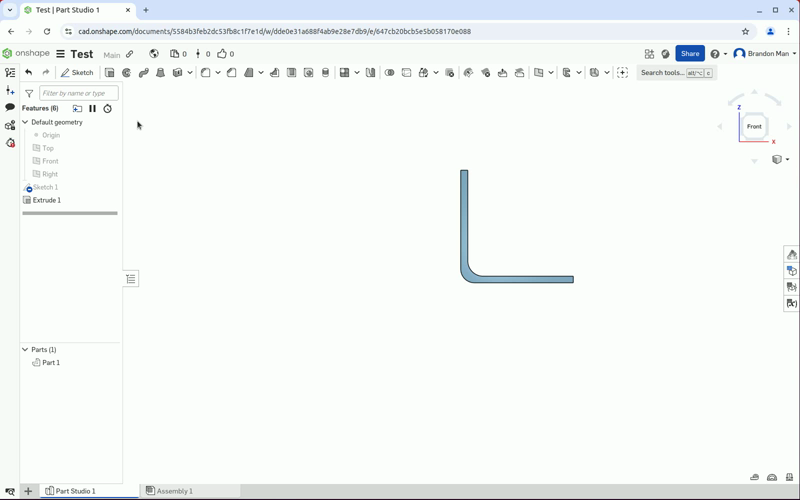
mouse_move(73, 189)
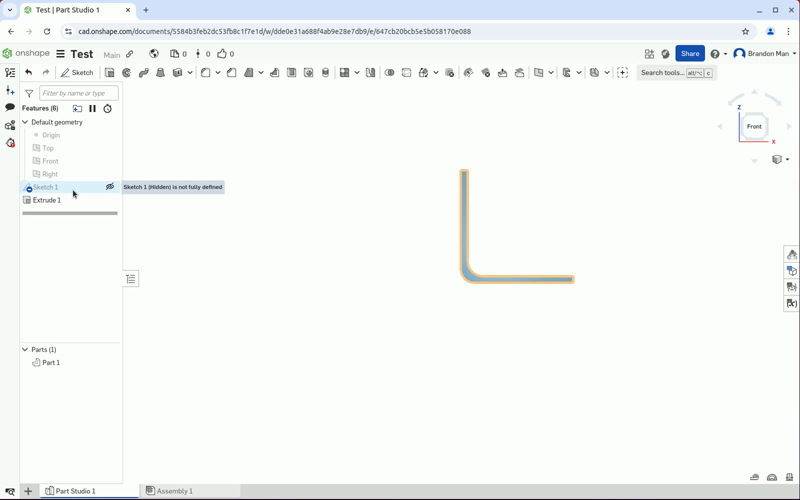
click(73, 189)
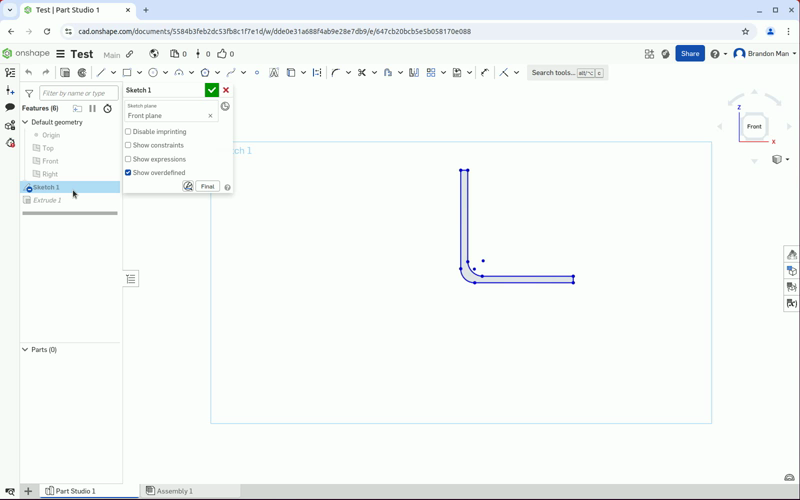
mouse_move(229, 92)
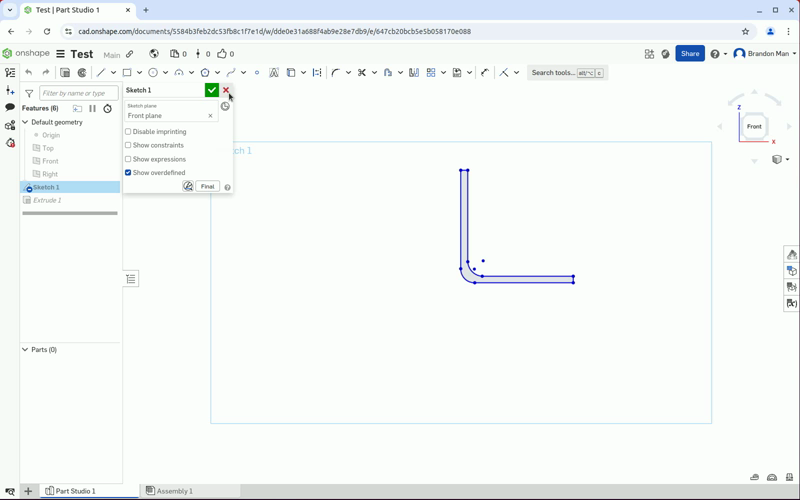
click(229, 92)
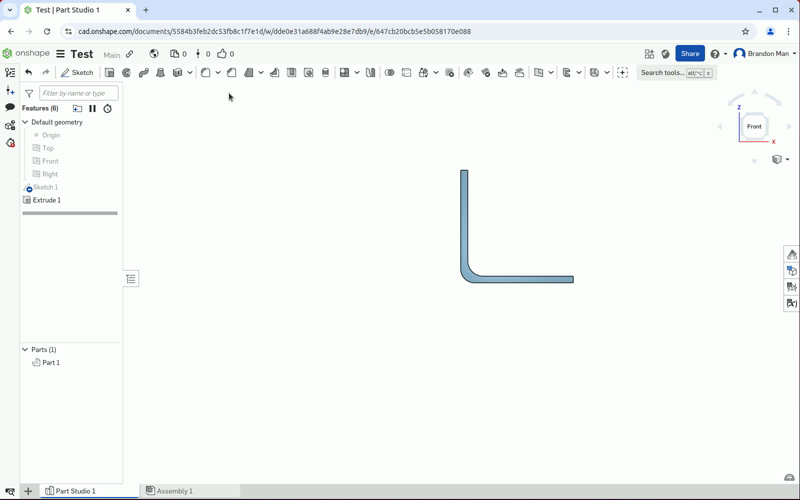
mouse_move(73, 352)
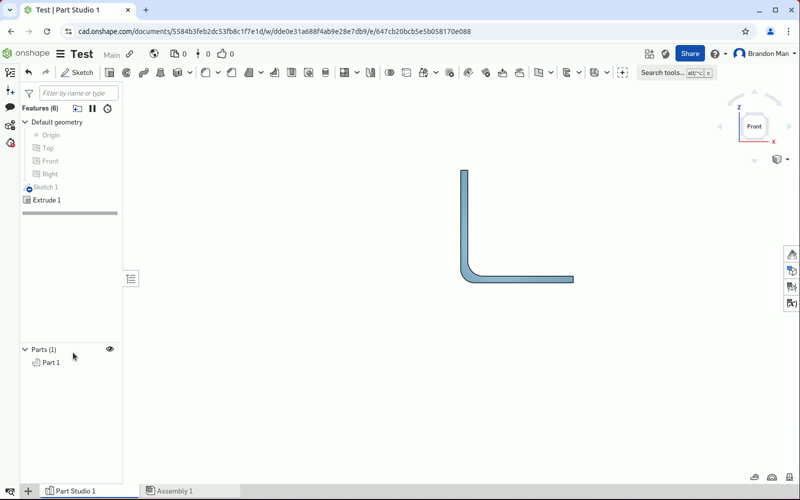
key(y)
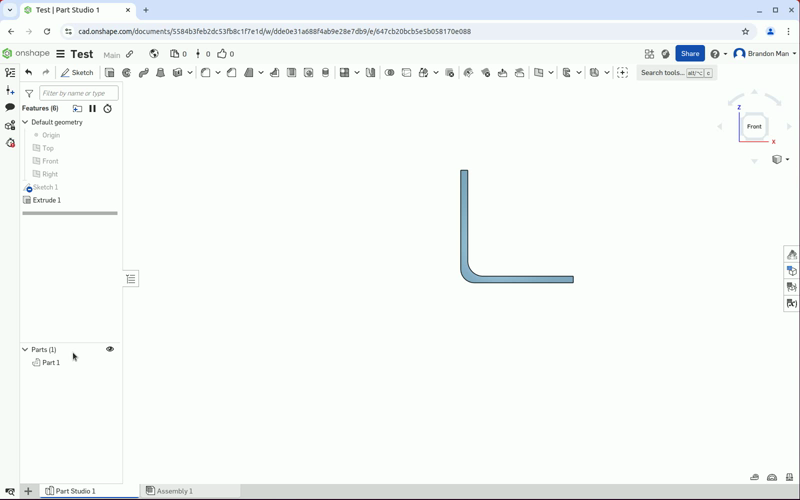
key(shift+p)
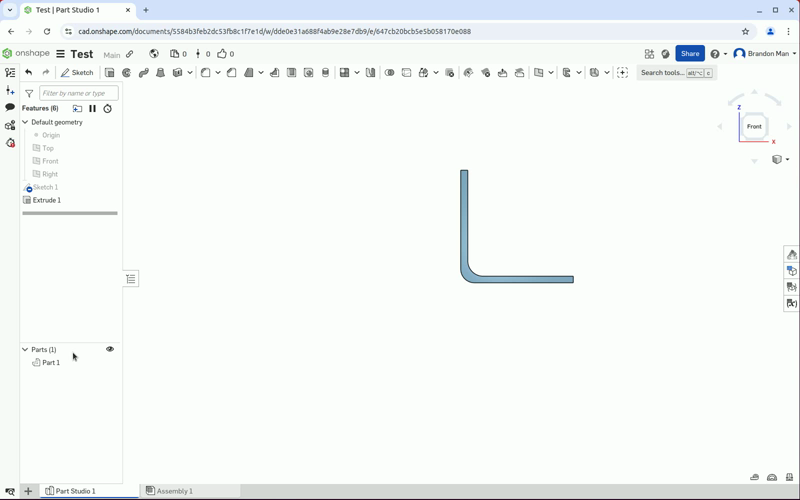
key(space)
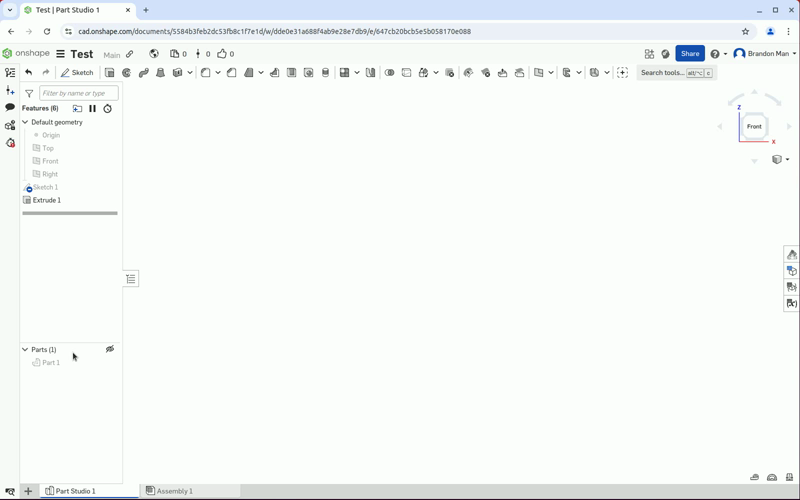
key_down(shift)
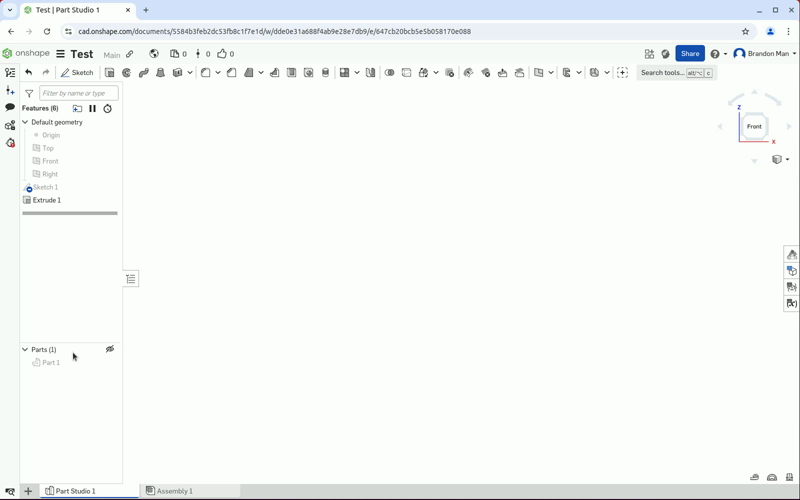
key(down)
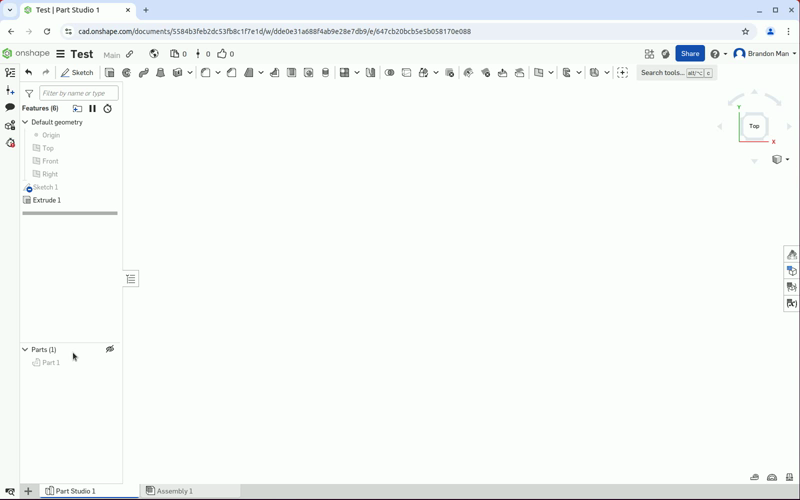
key_up(shift)
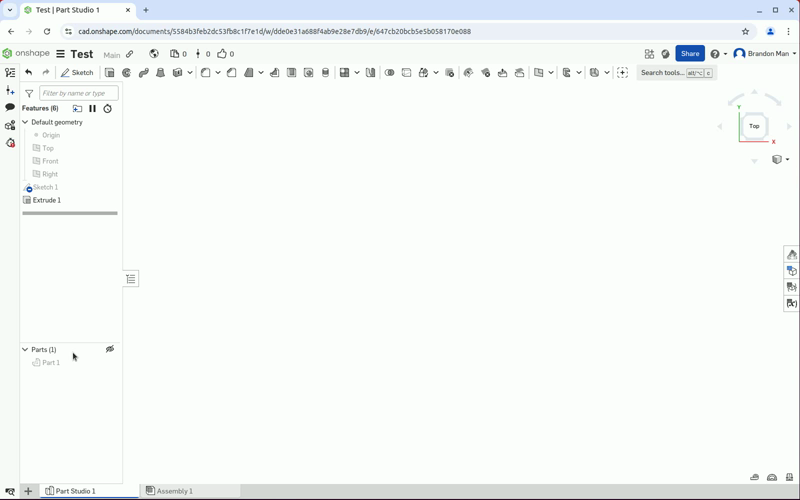
mouse_move(73, 352)
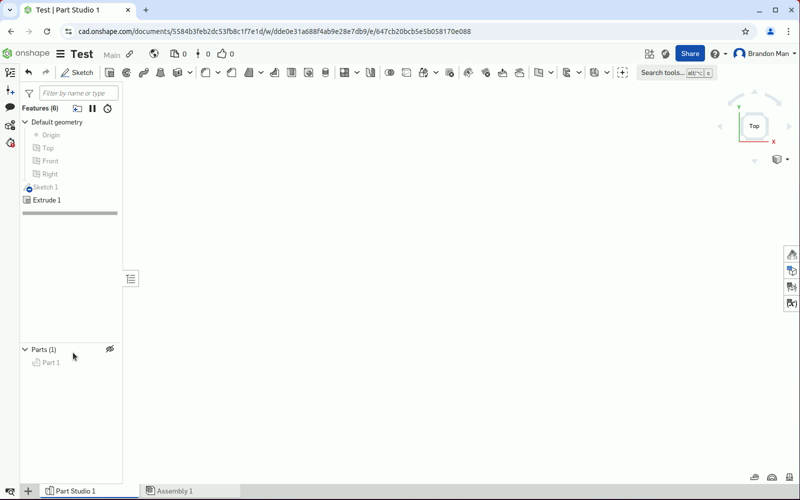
key(shift+y)
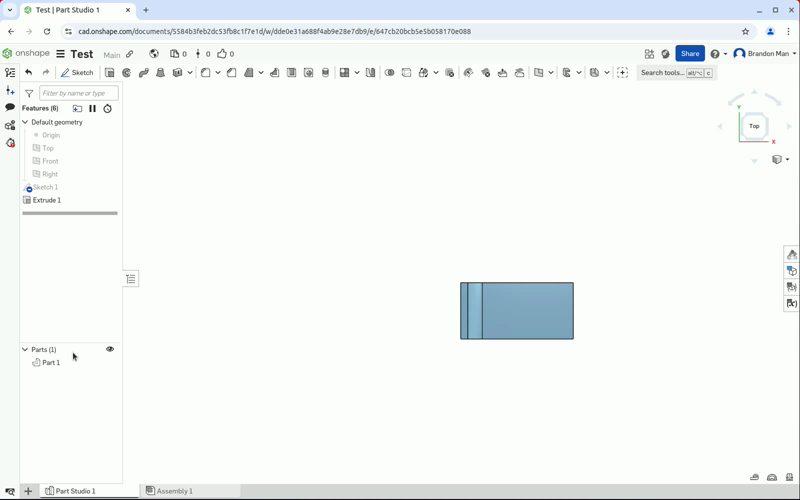
mouse_move(541, 75)
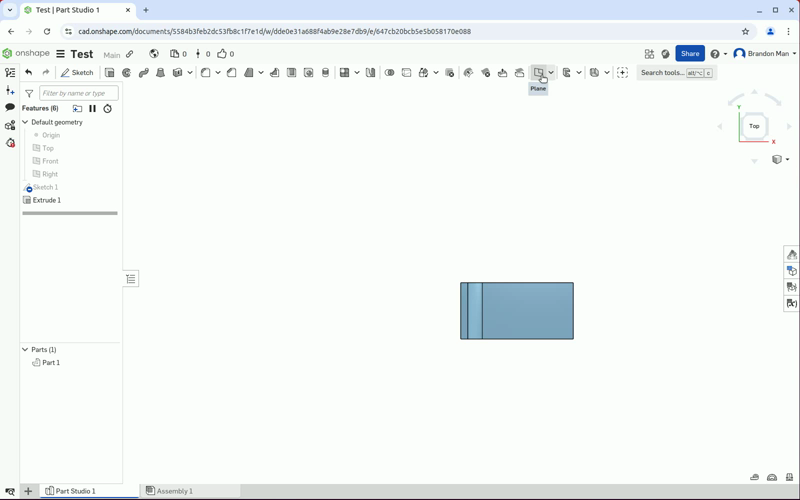
click(541, 75)
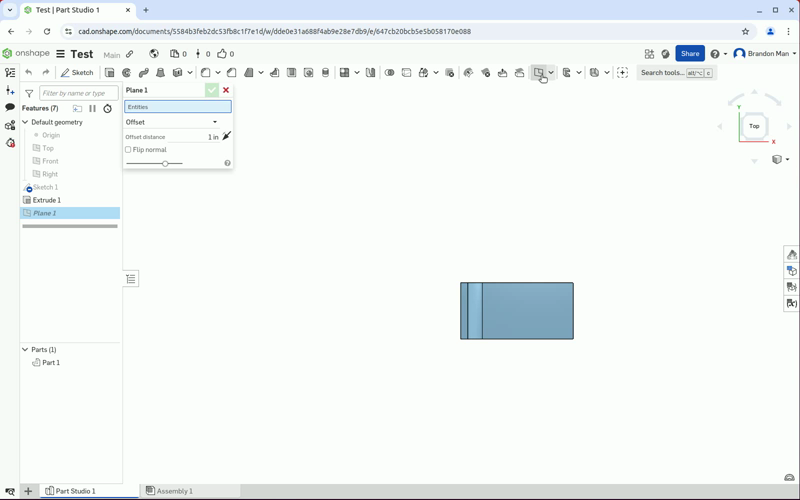
mouse_move(73, 150)
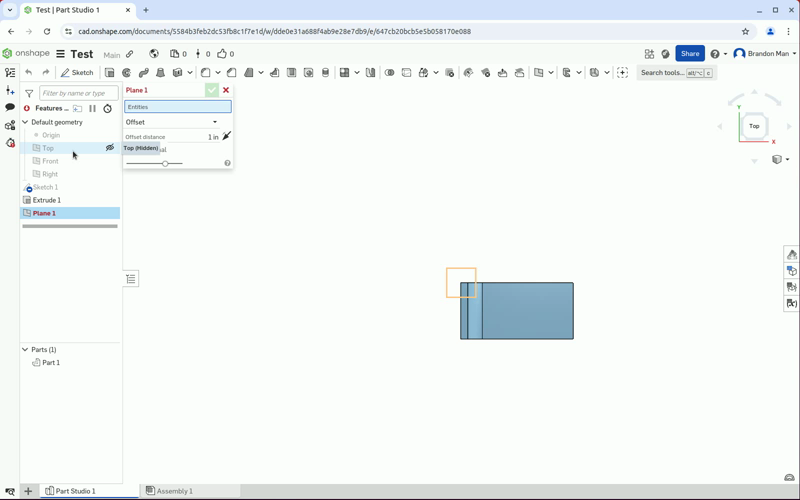
click(73, 150)
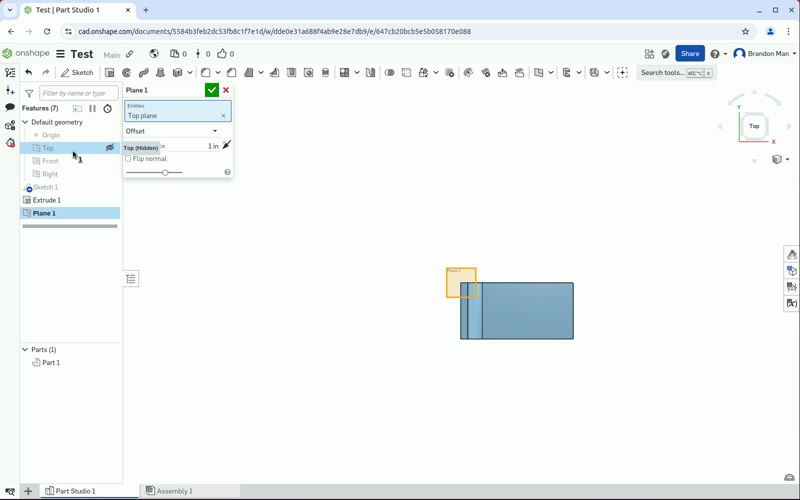
key(tab, 2)
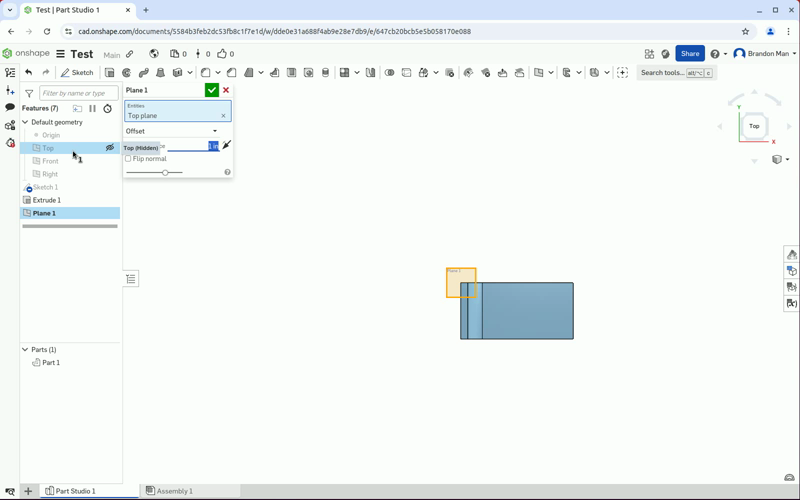
text(1.448)
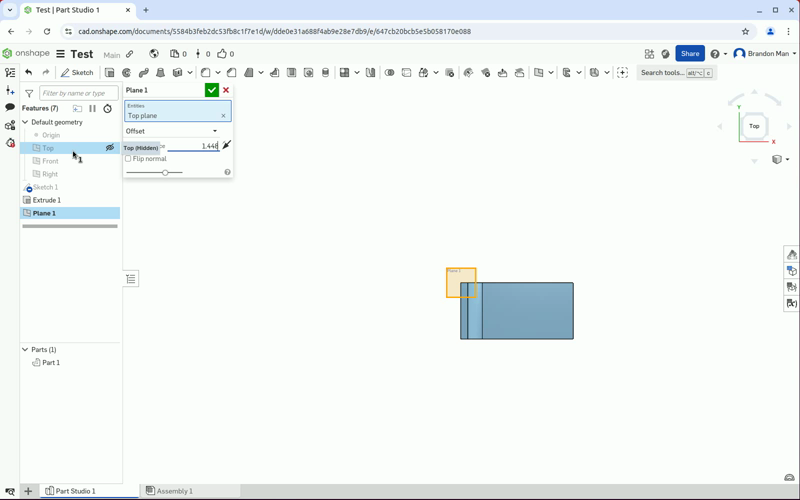
key(enter, 2)
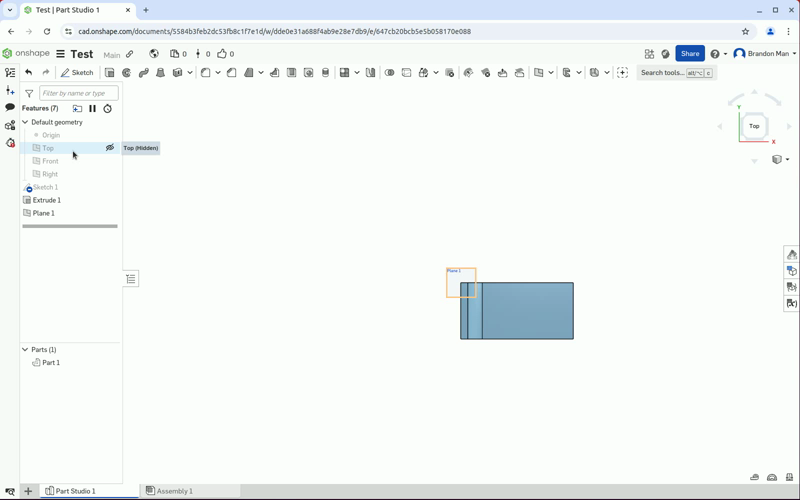
key(shift+s)
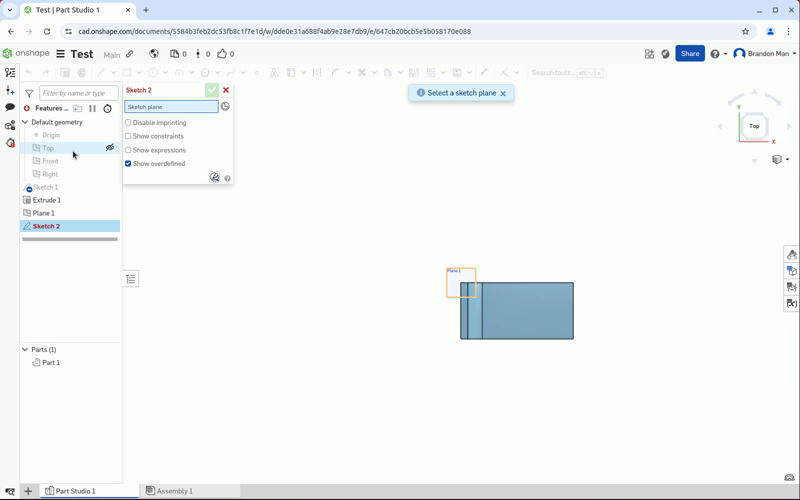
mouse_move(73, 215)
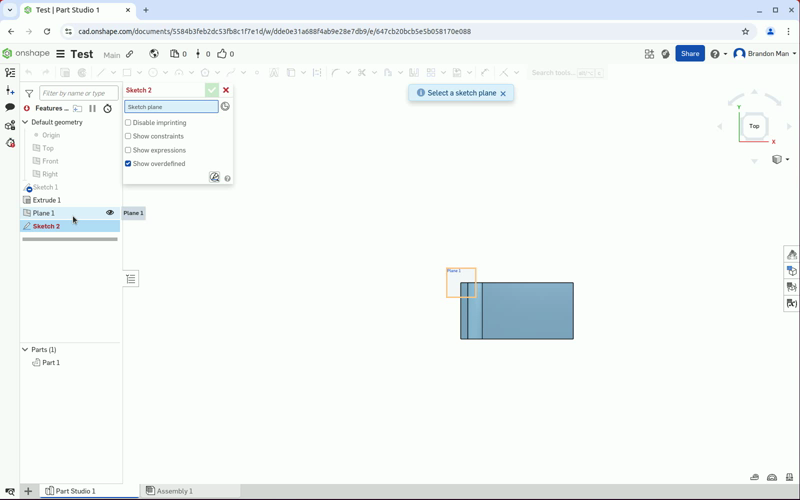
click(73, 215)
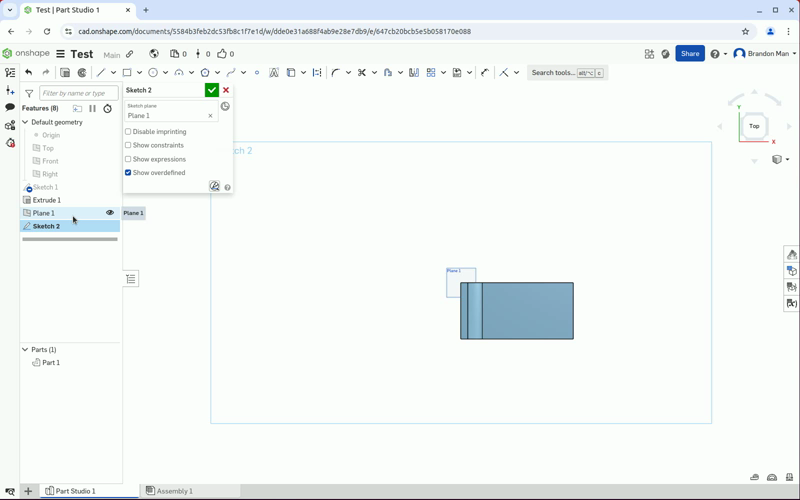
mouse_move(73, 352)
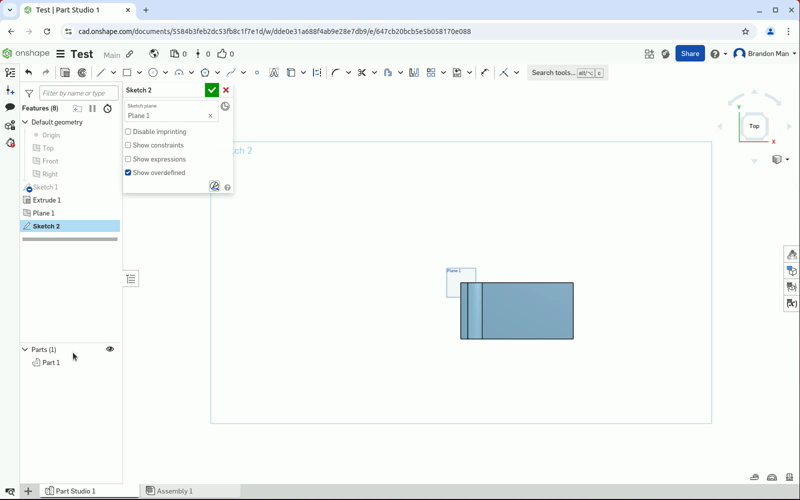
key(y)
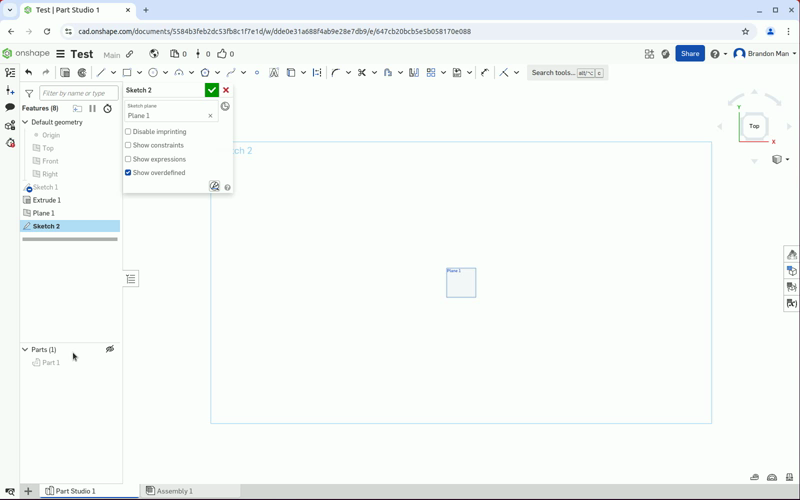
key(c)
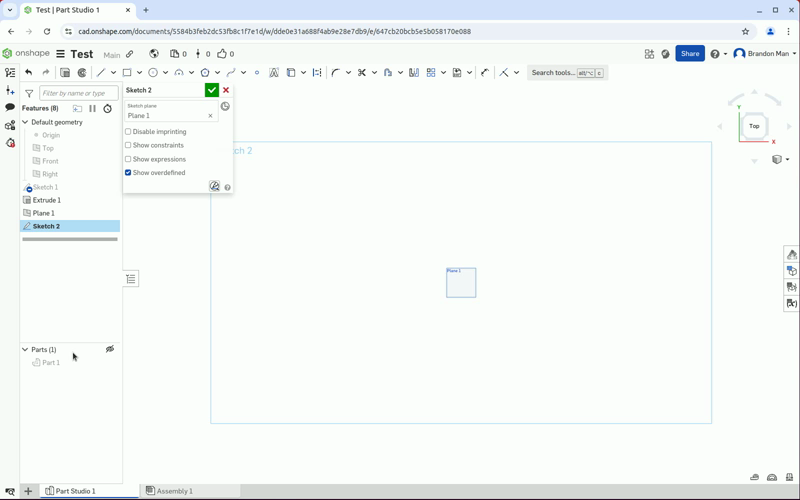
key_down(shift)
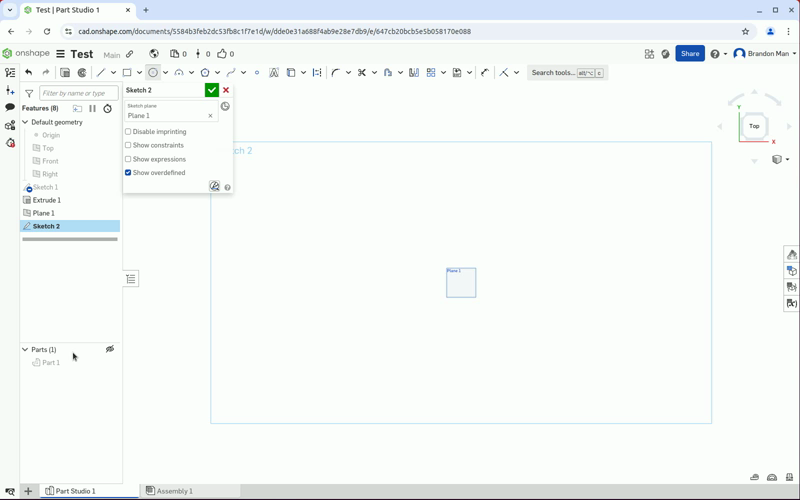
mouse_move(552, 311)
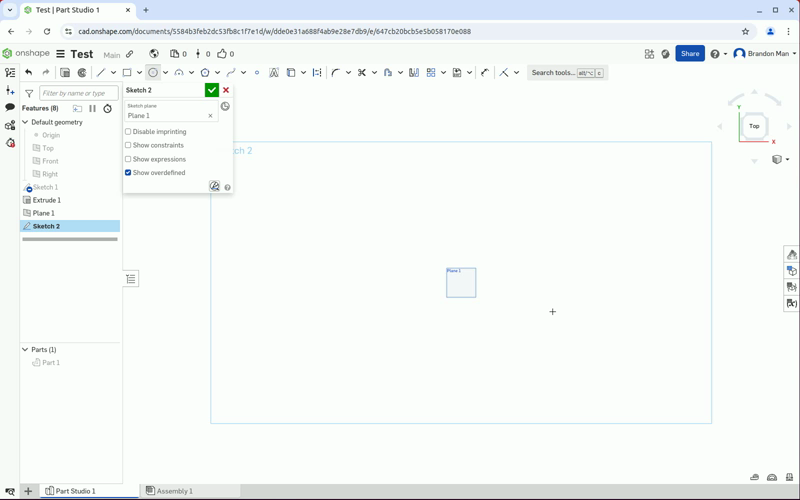
click(552, 311)
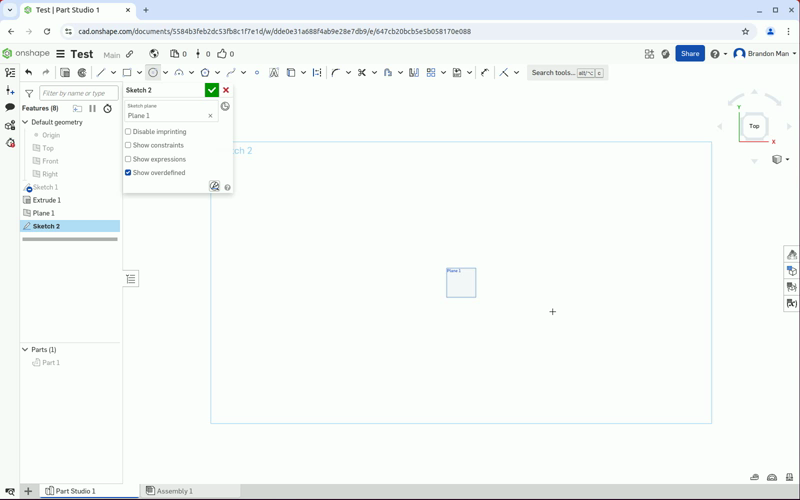
key_up(shift)
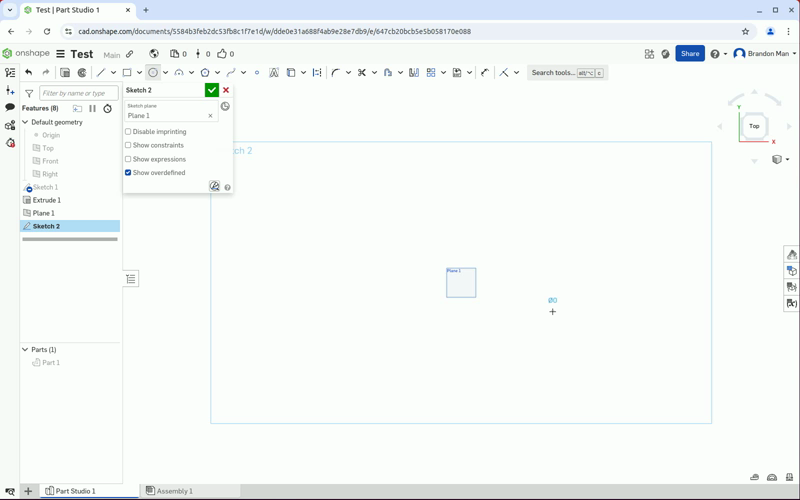
mouse_move(567, 311)
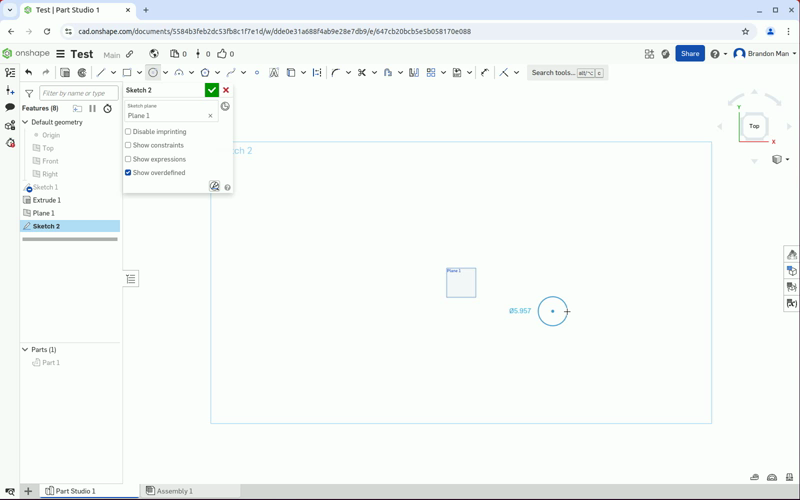
click(567, 311)
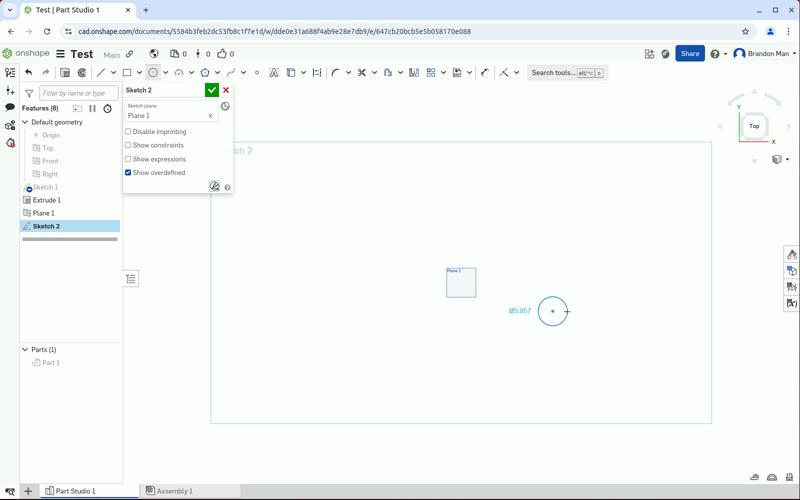
key(esc)
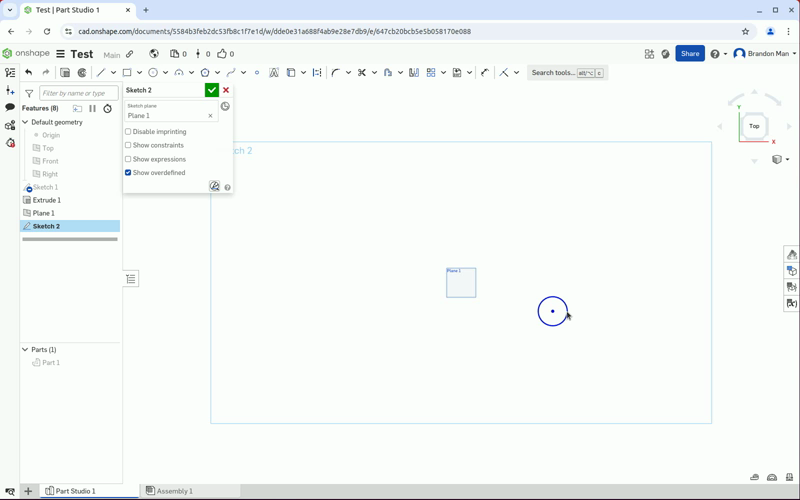
mouse_move(544, 309)
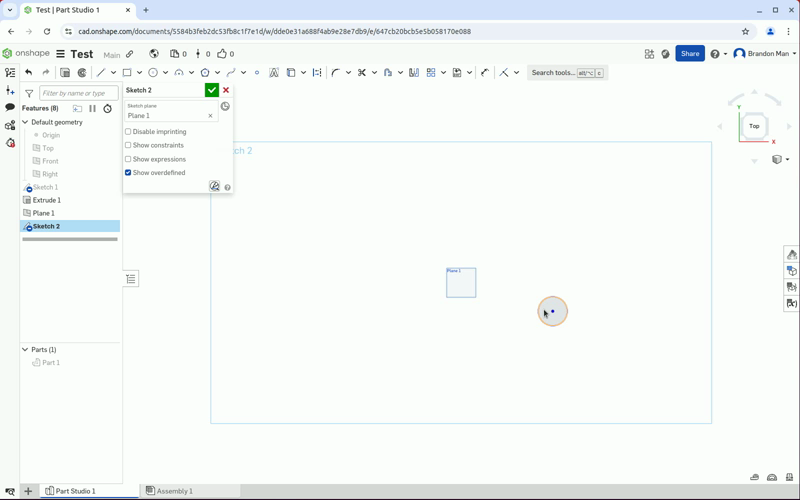
scroll(6)
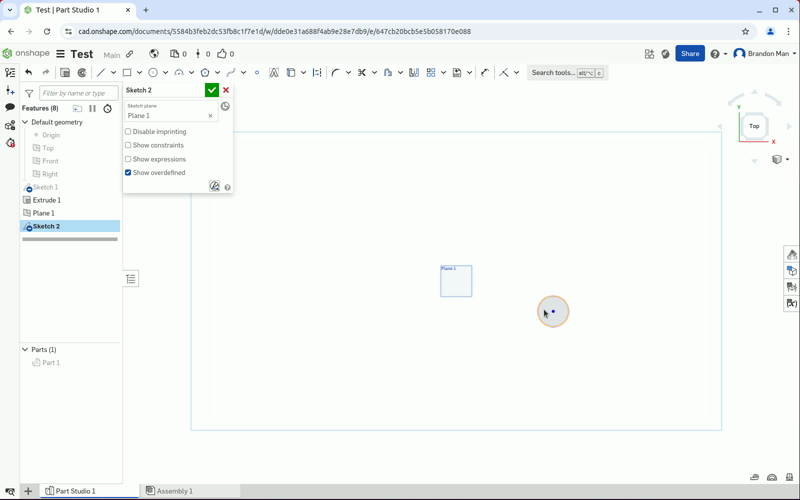
scroll(6)
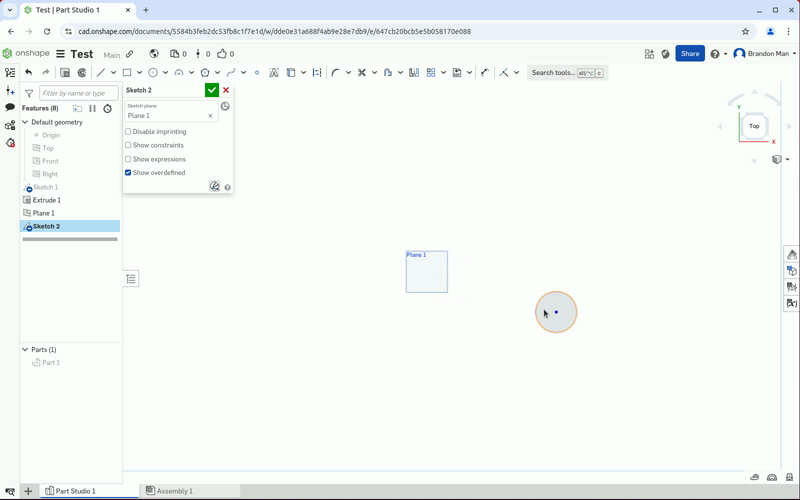
scroll(6)
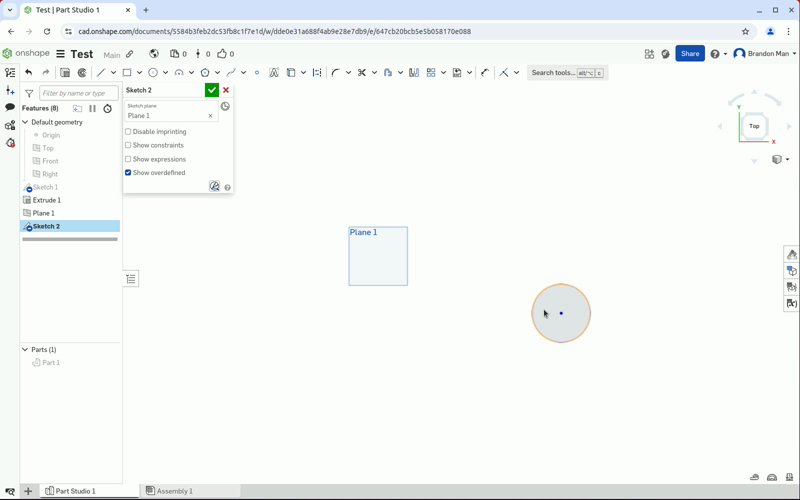
scroll(6)
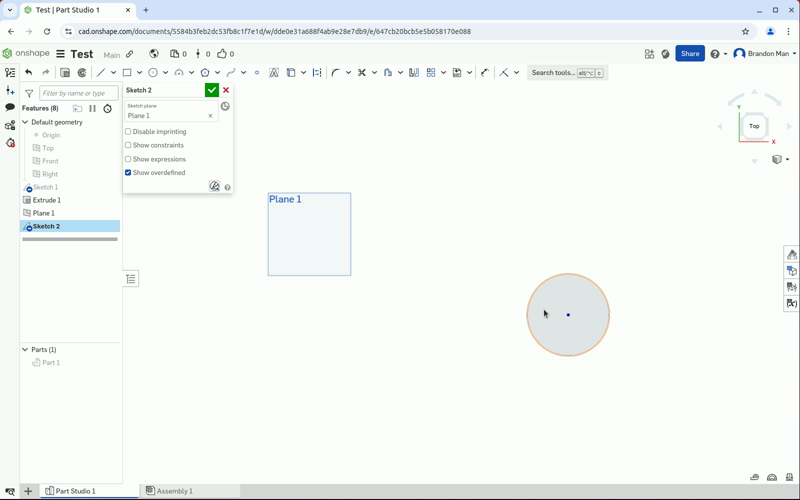
scroll(6)
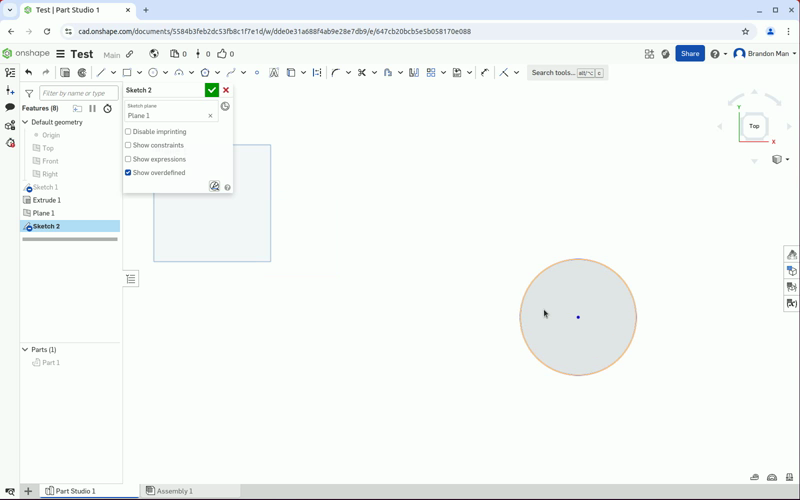
scroll(6)
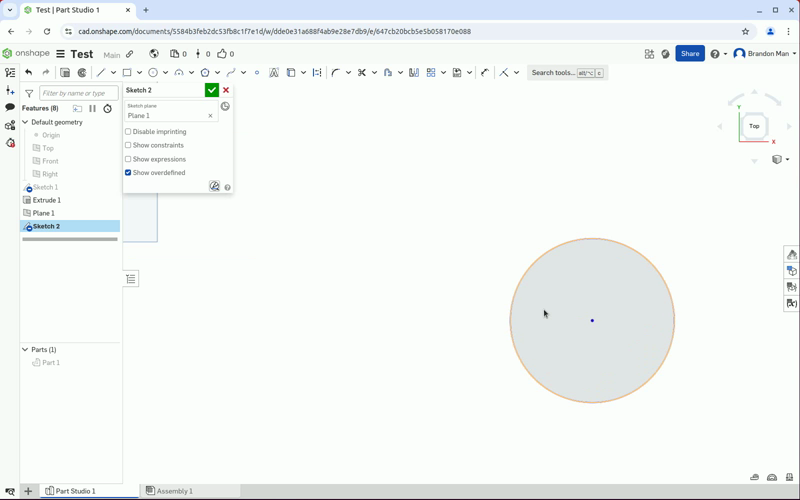
scroll(6)
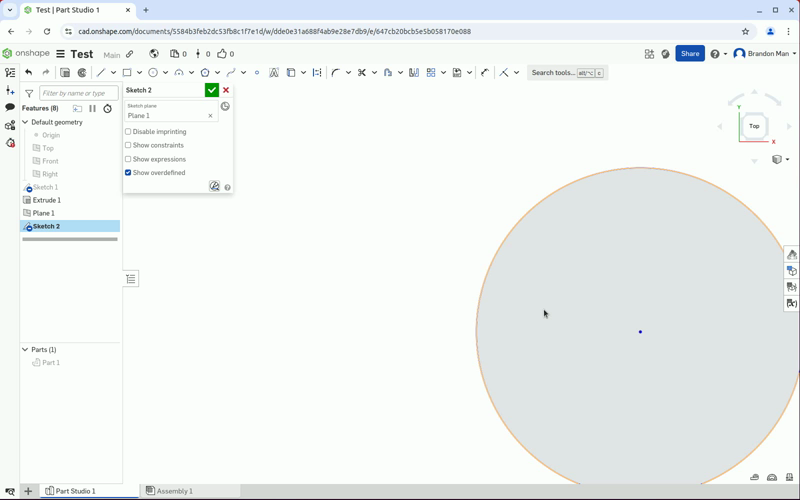
click(544, 309)
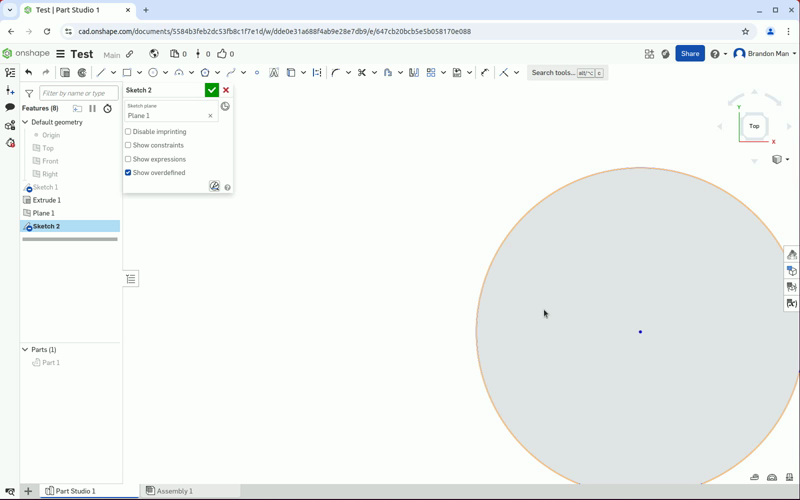
scroll(-6)
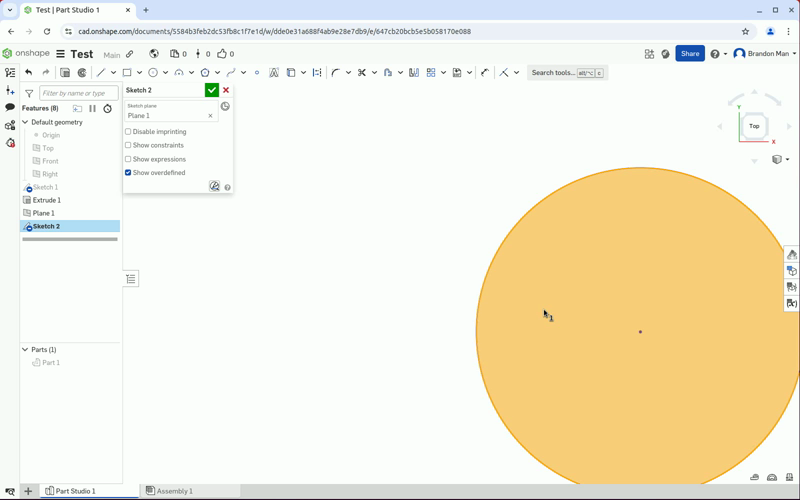
scroll(-6)
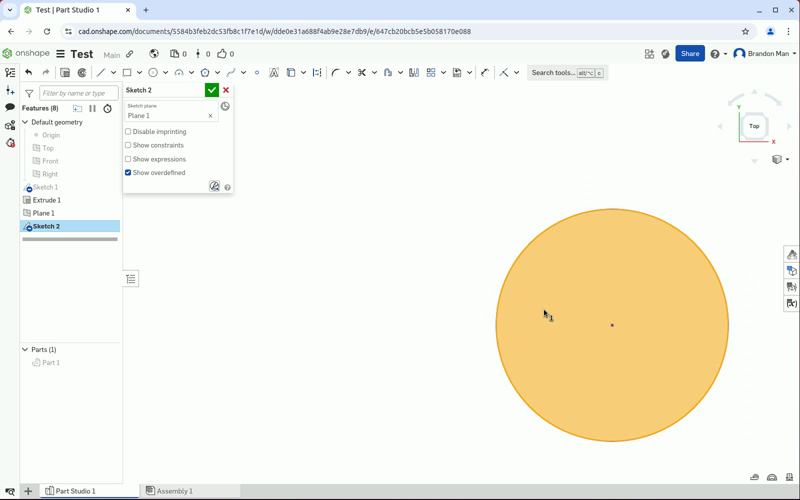
scroll(-6)
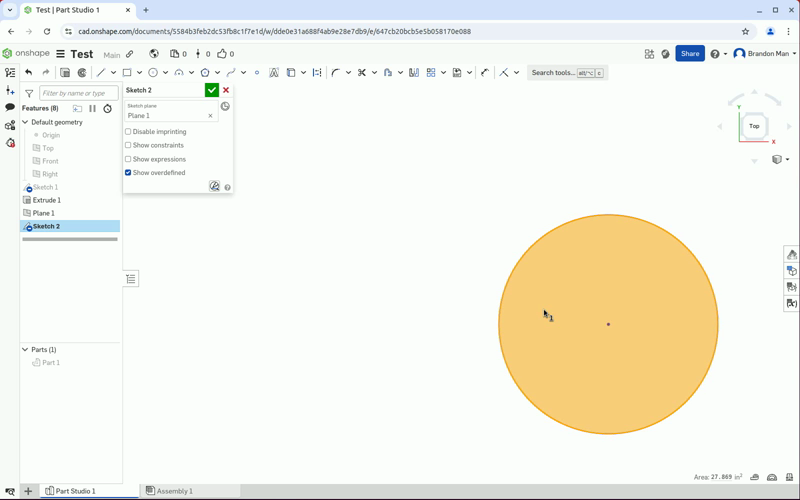
scroll(-6)
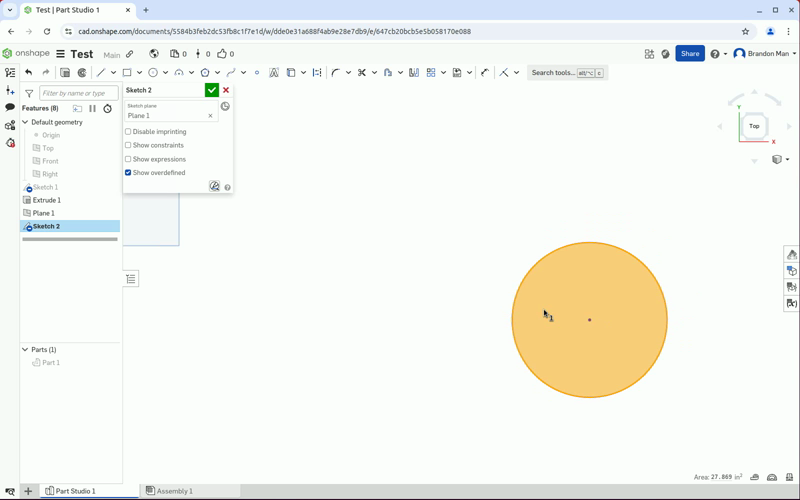
scroll(-6)
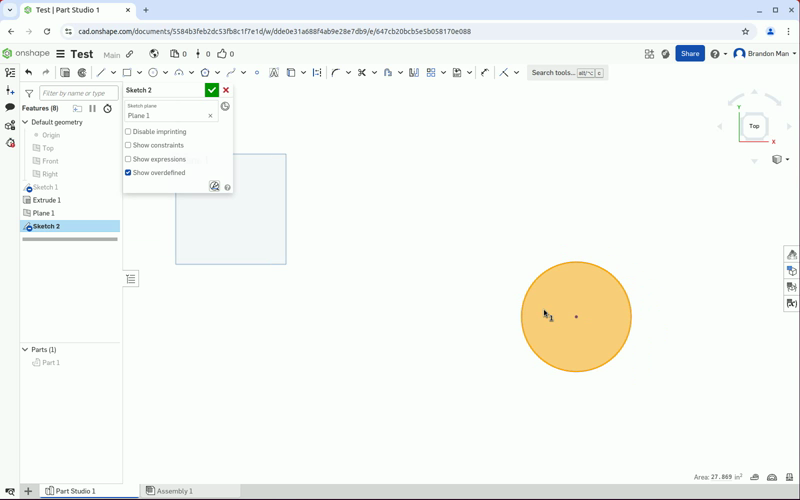
scroll(-6)
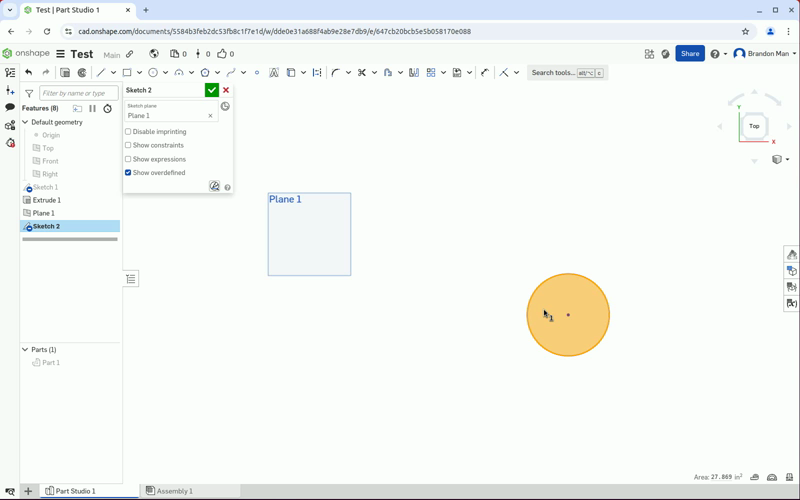
scroll(-6)
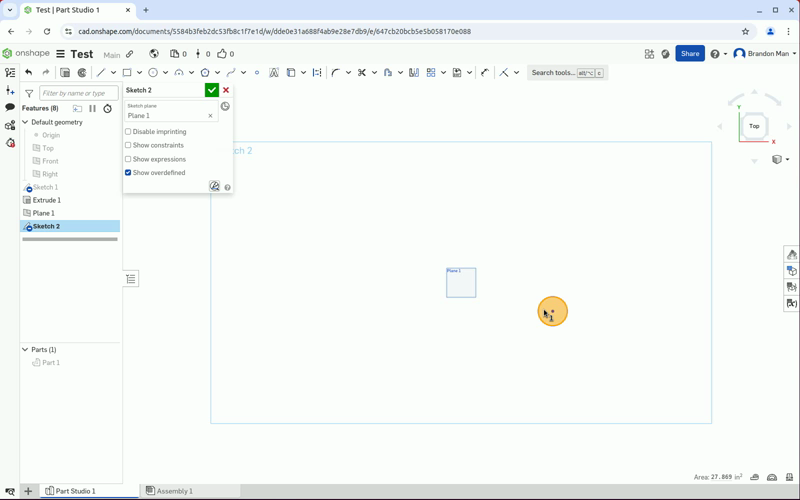
mouse_move(73, 352)
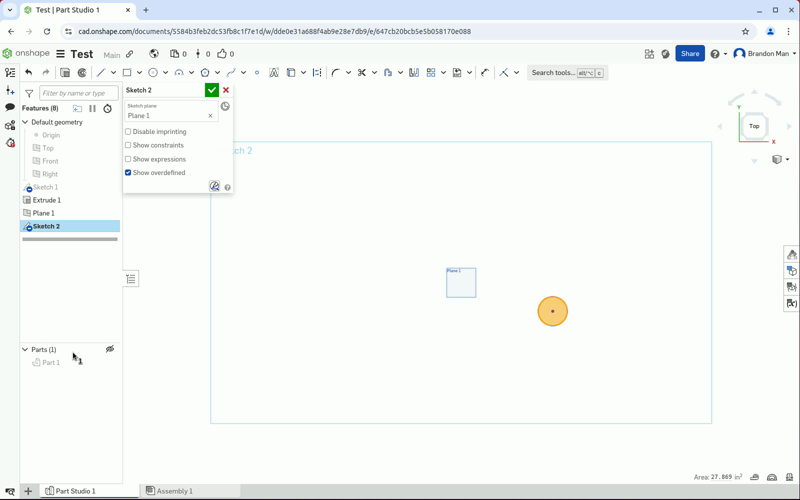
key(shift+y)
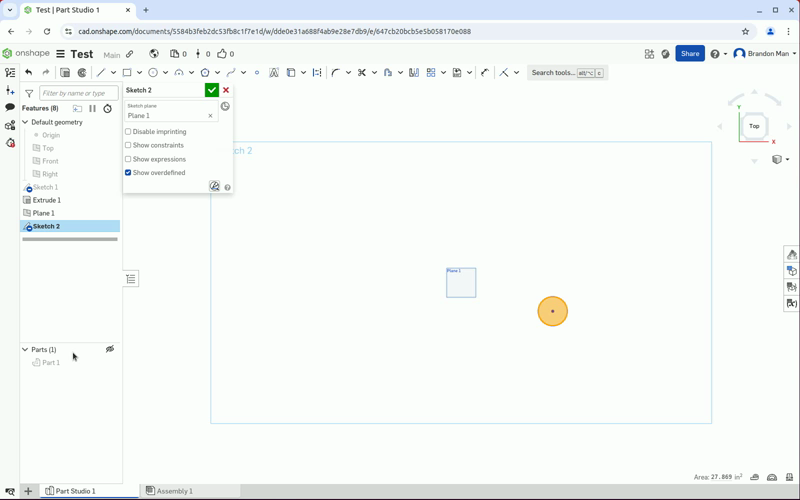
key(shift+e)
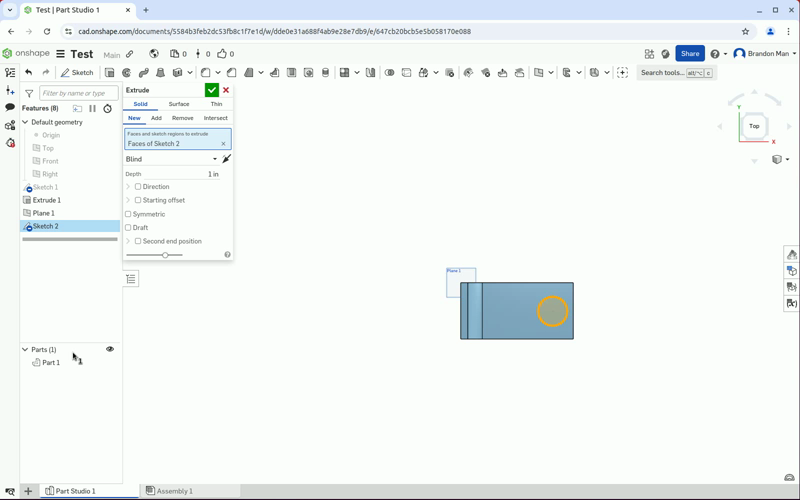
mouse_move(143, 106)
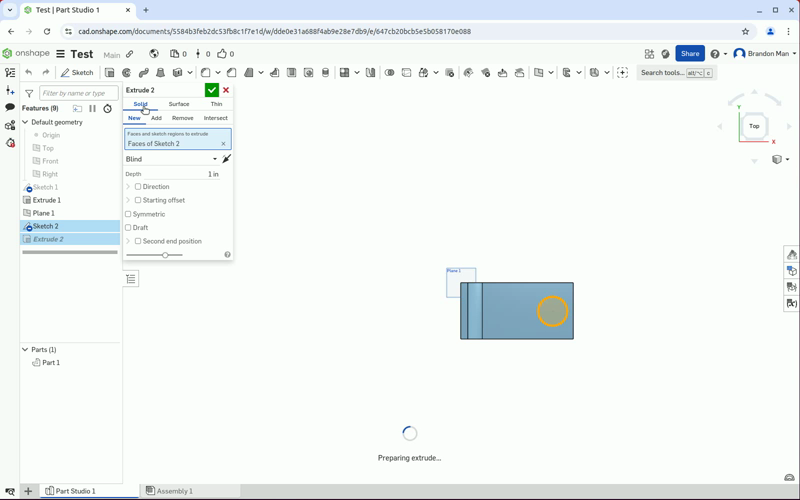
click(143, 106)
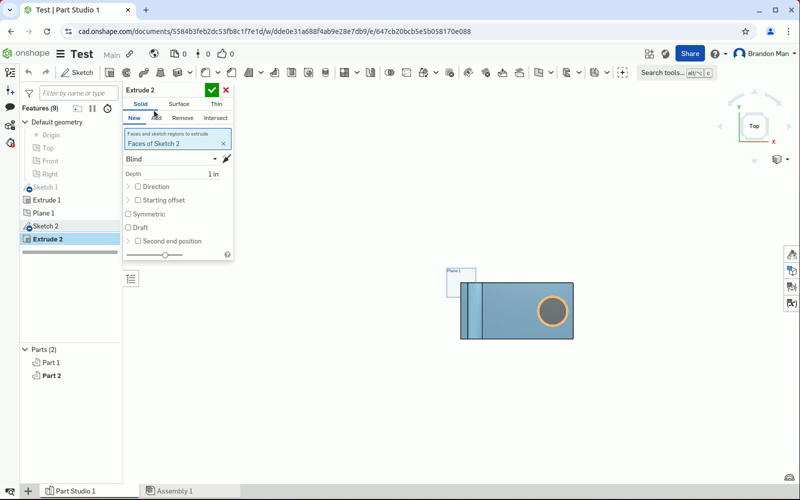
mouse_move(186, 120)
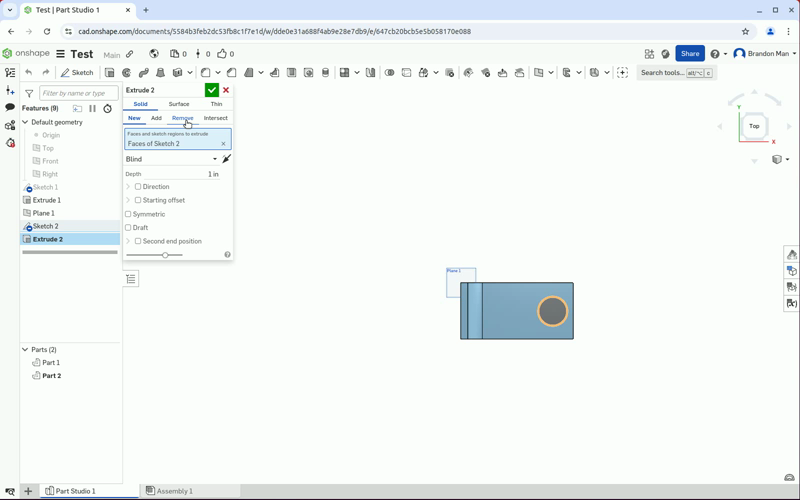
click(186, 120)
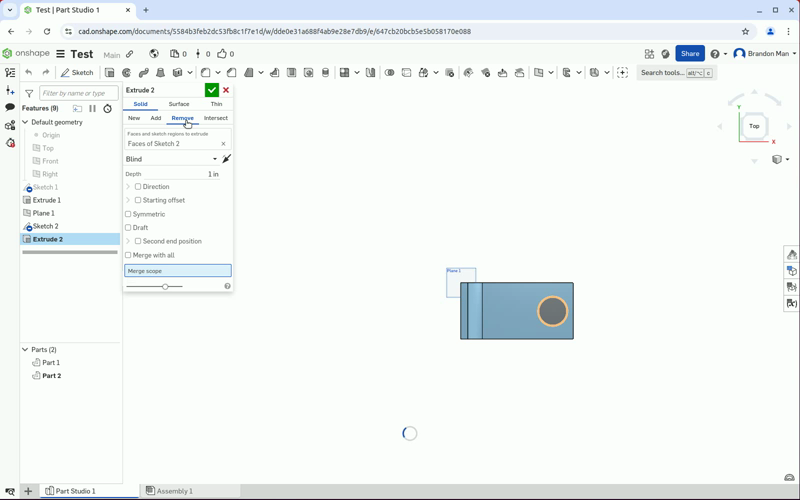
key(tab, 4)
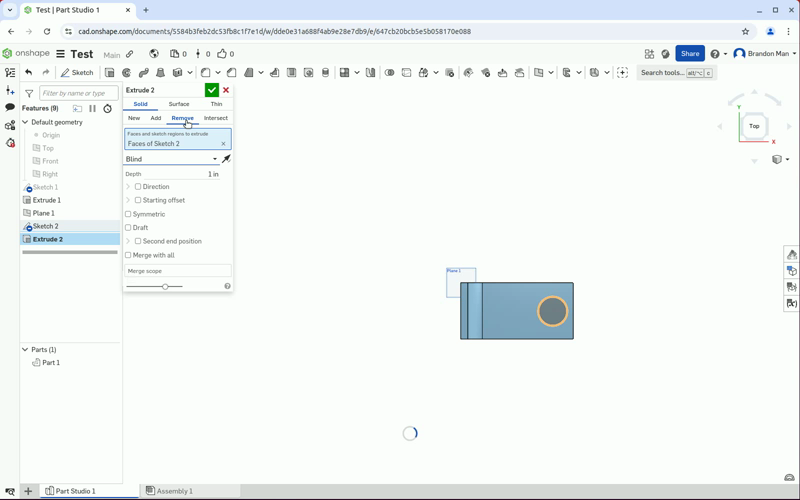
text(23.108)
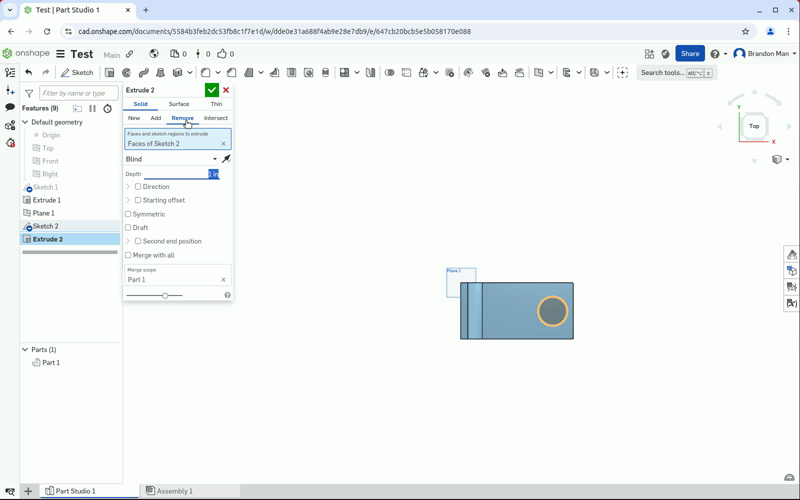
key(tab, 6)
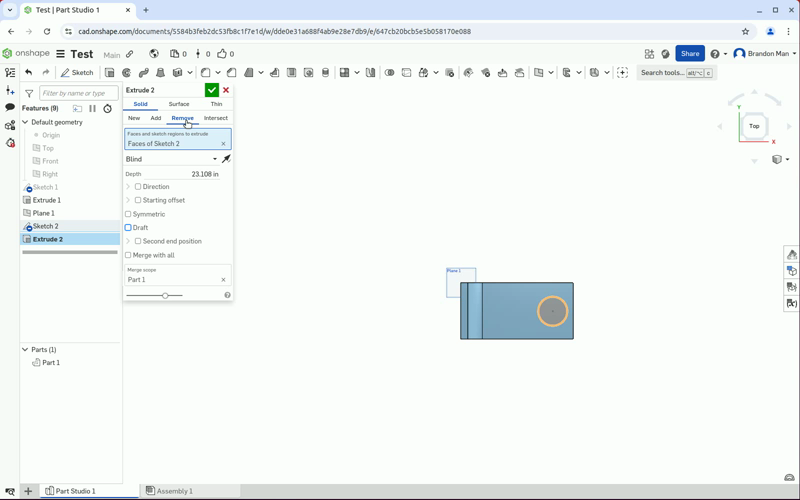
key(space)
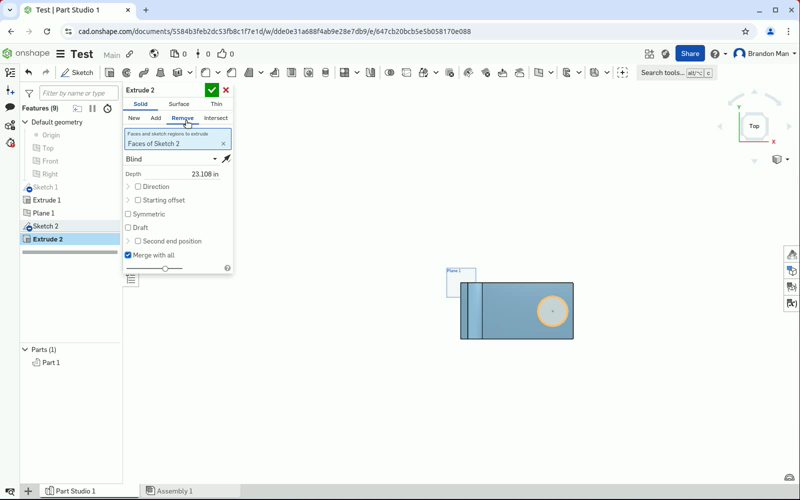
key(enter)
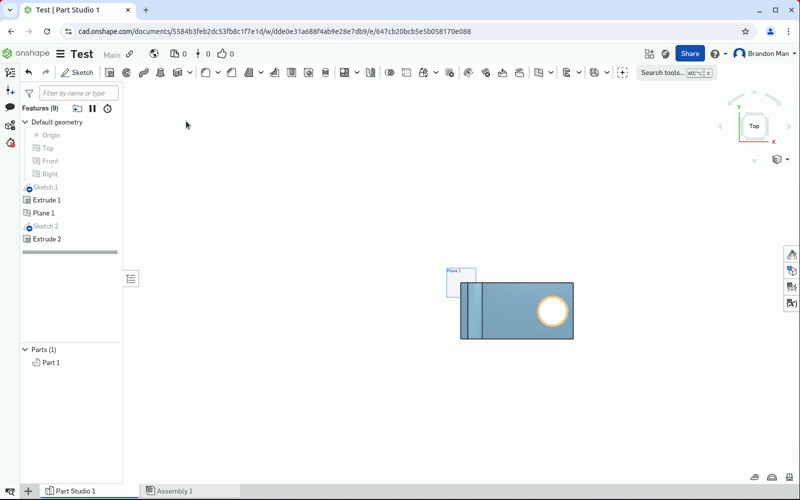
key(shift+h)
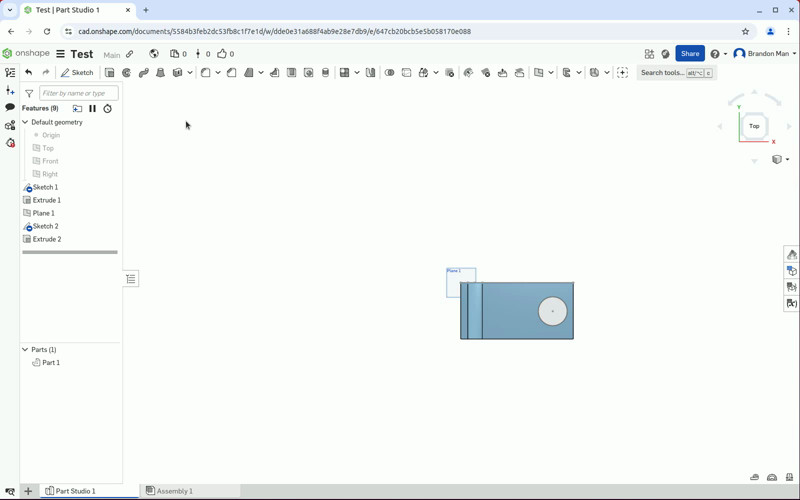
key(shift+h)
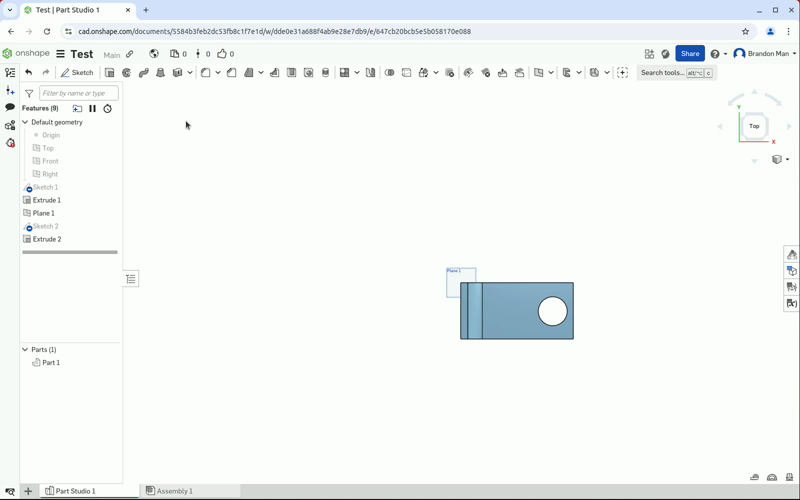
mouse_move(73, 189)
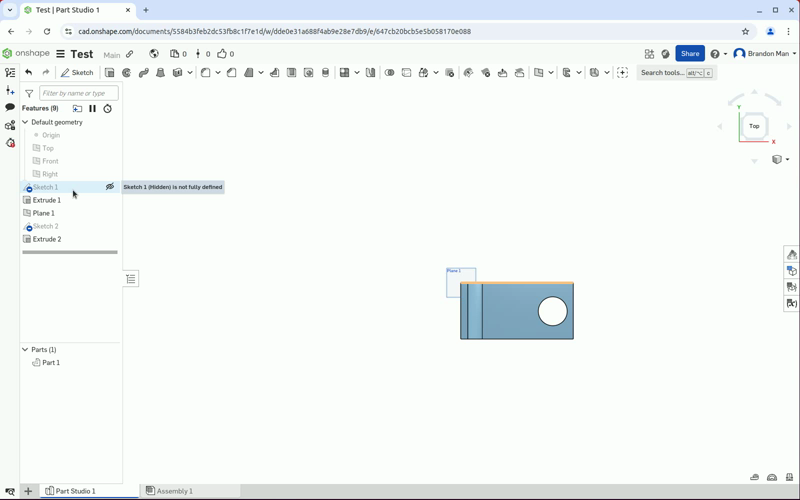
click(73, 189)
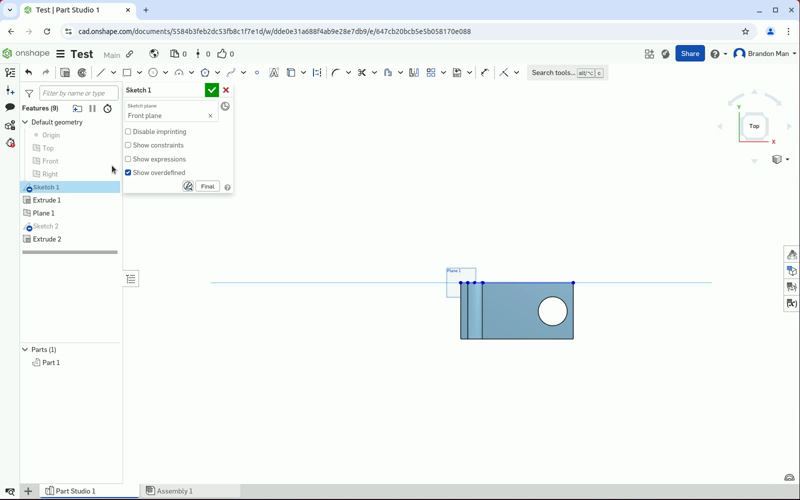
mouse_move(229, 92)
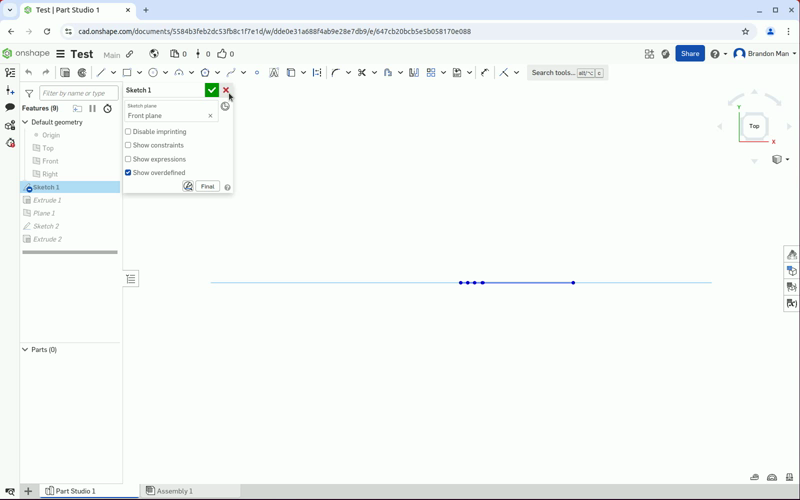
click(229, 92)
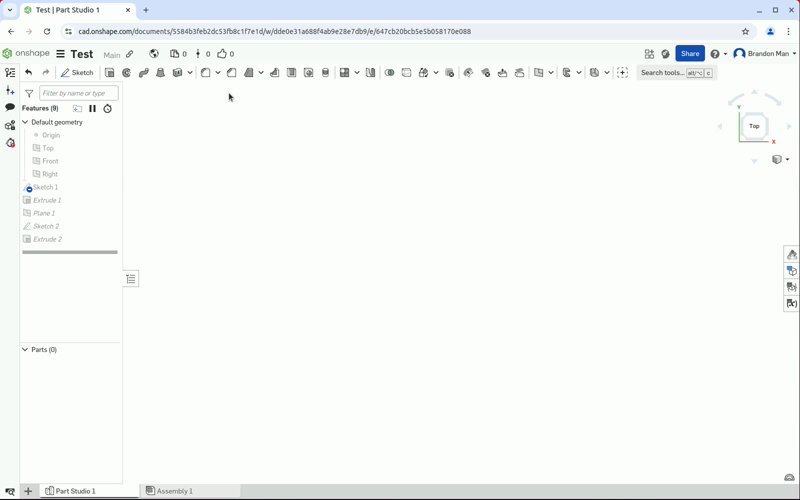
mouse_move(73, 352)
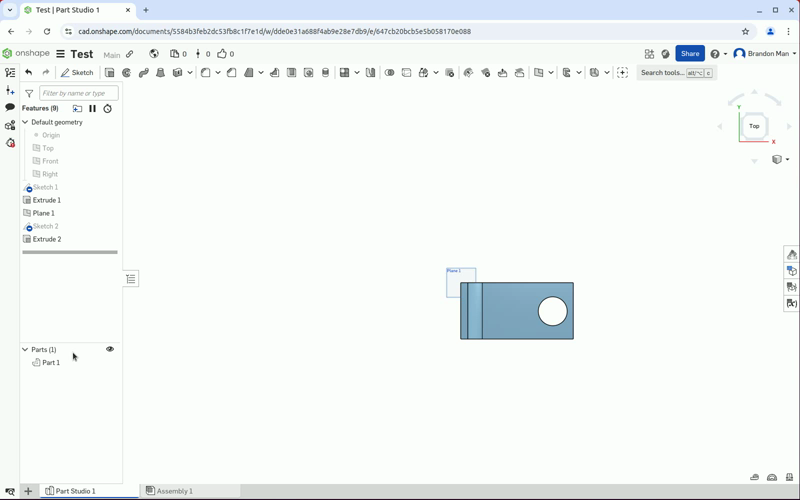
key(y)
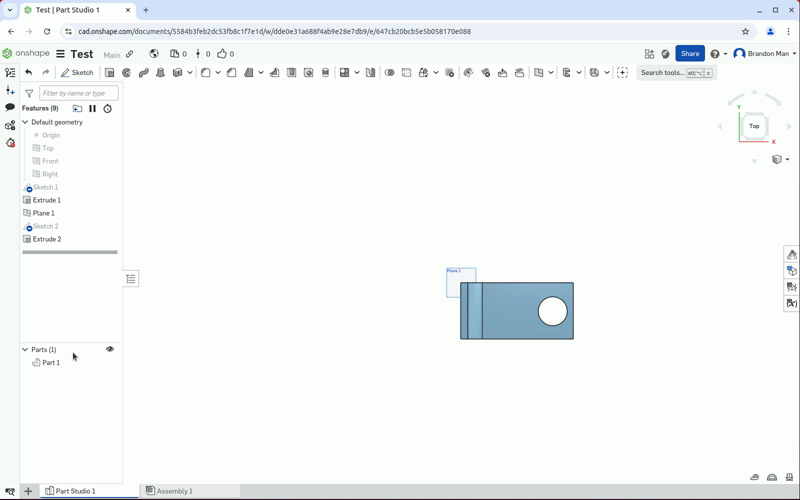
key(shift+p)
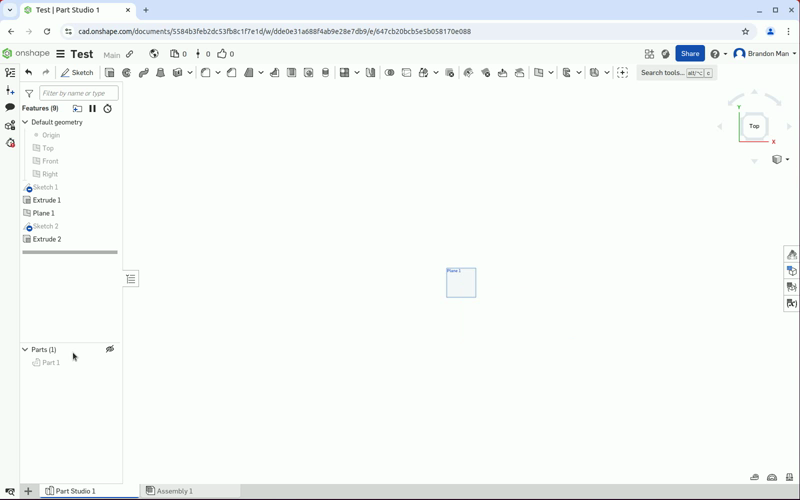
key(space)
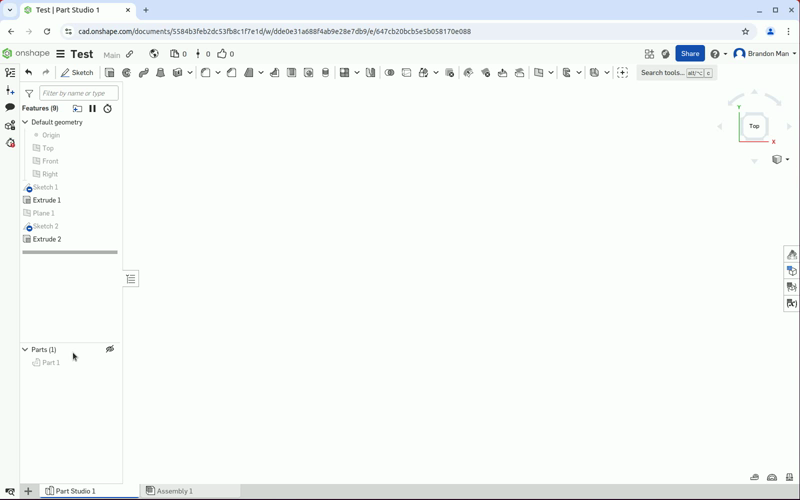
key_down(shift)
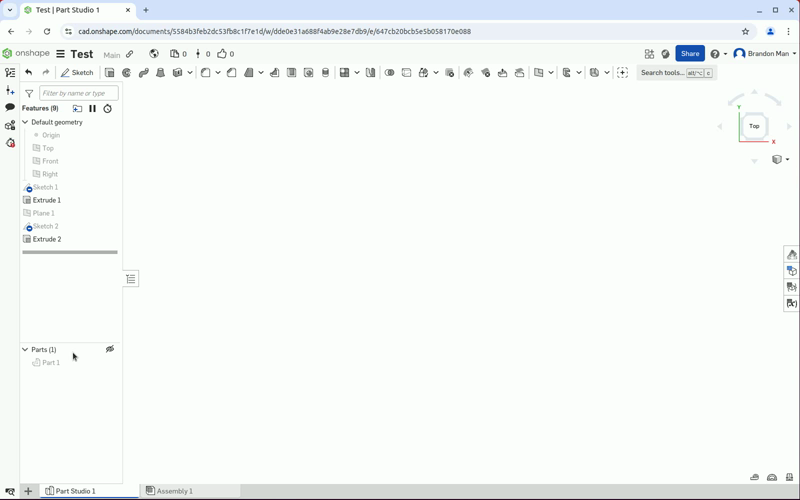
key(up)
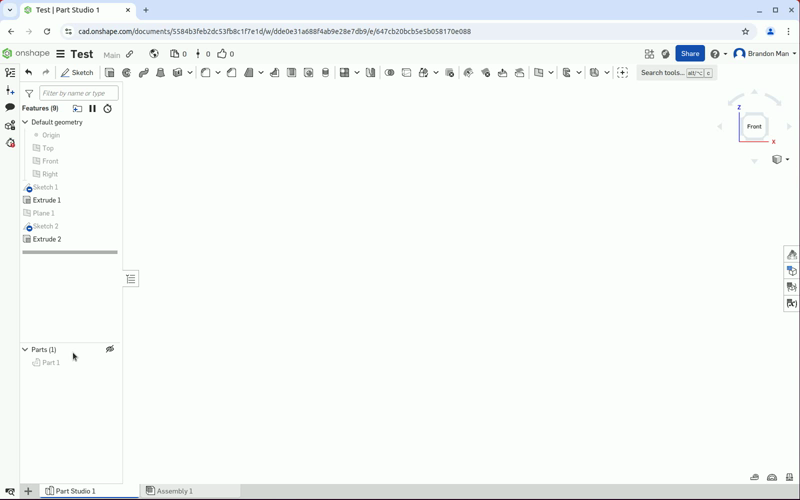
key_up(shift)
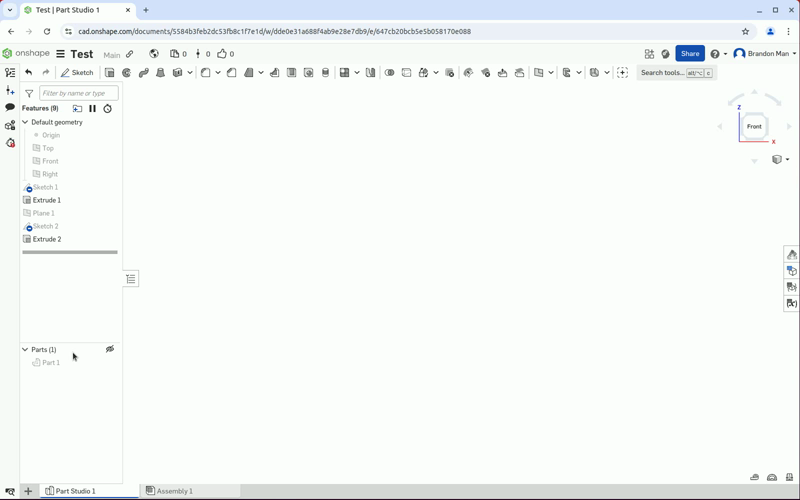
key(space)
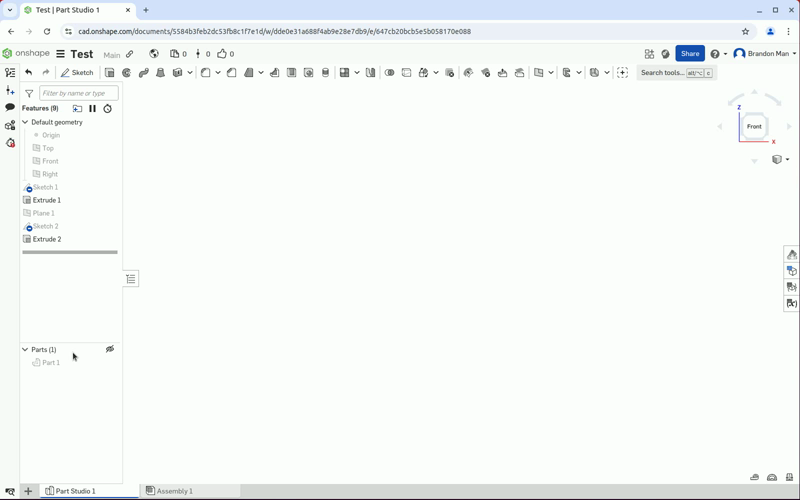
key_down(shift)
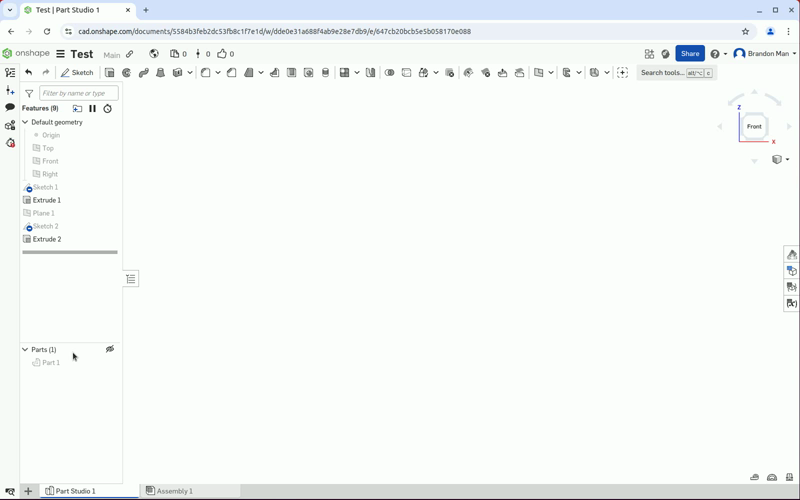
key(left)
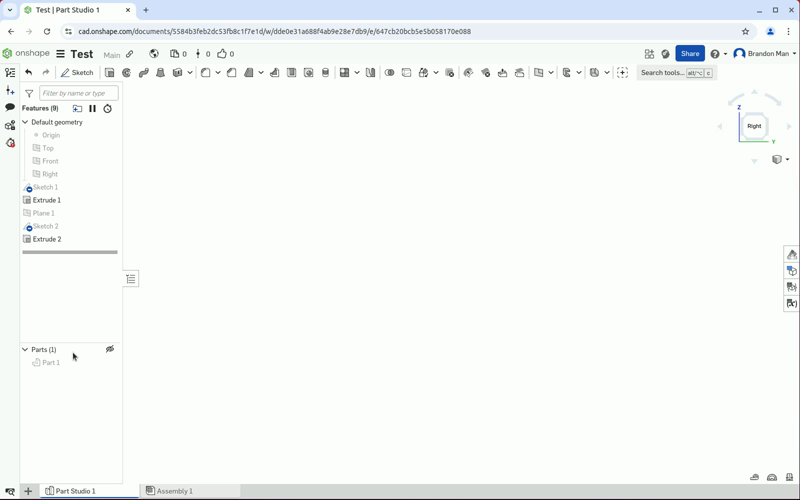
key_up(shift)
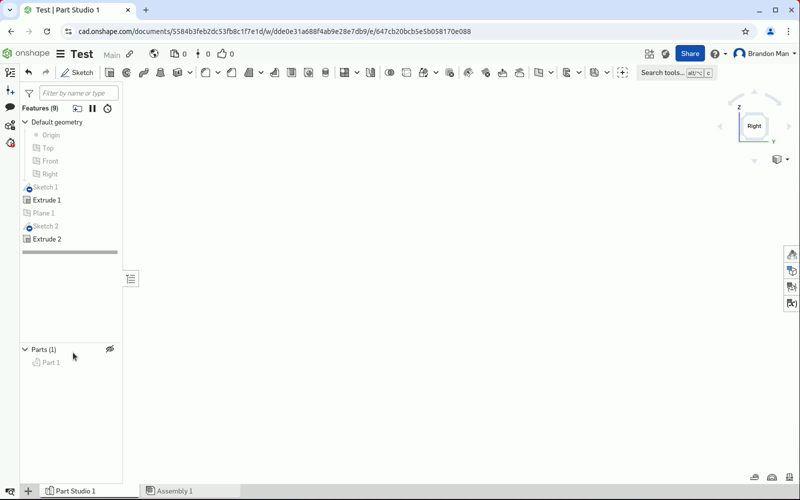
mouse_move(73, 352)
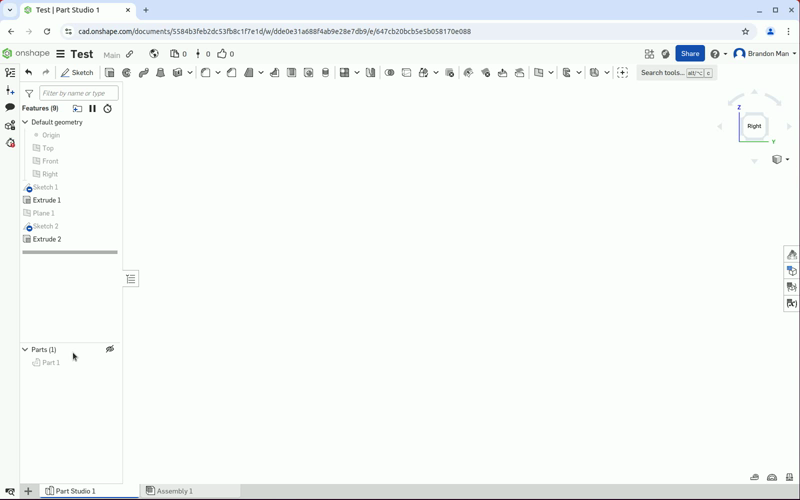
key(shift+y)
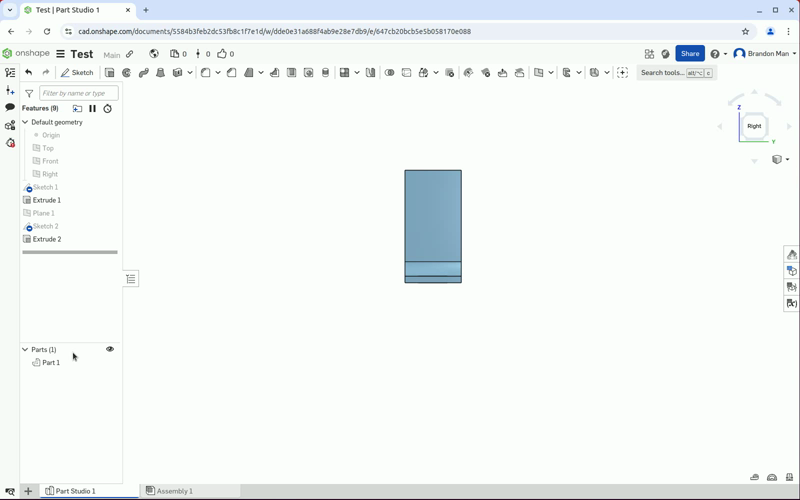
mouse_move(541, 75)
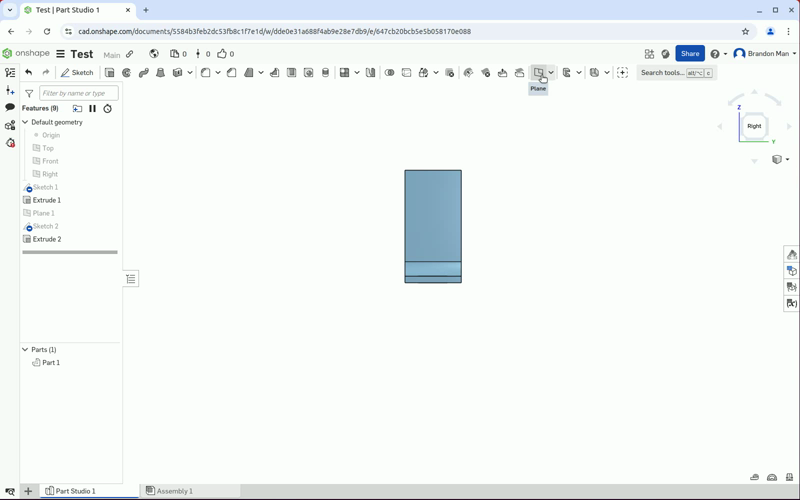
click(541, 75)
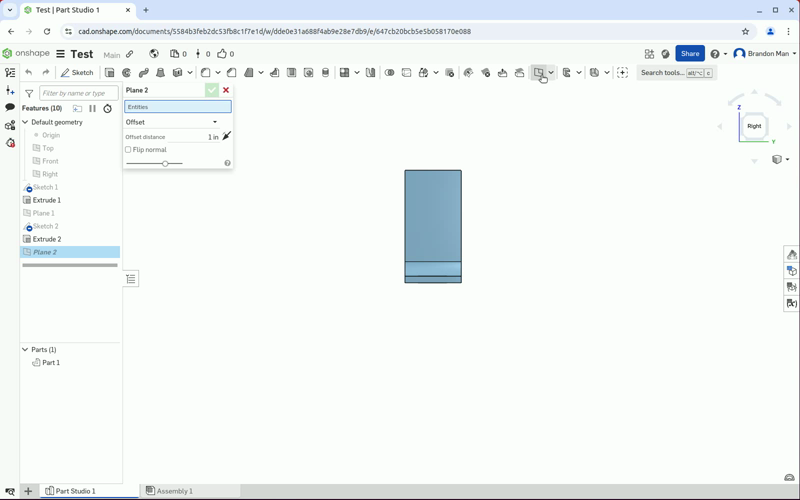
mouse_move(73, 176)
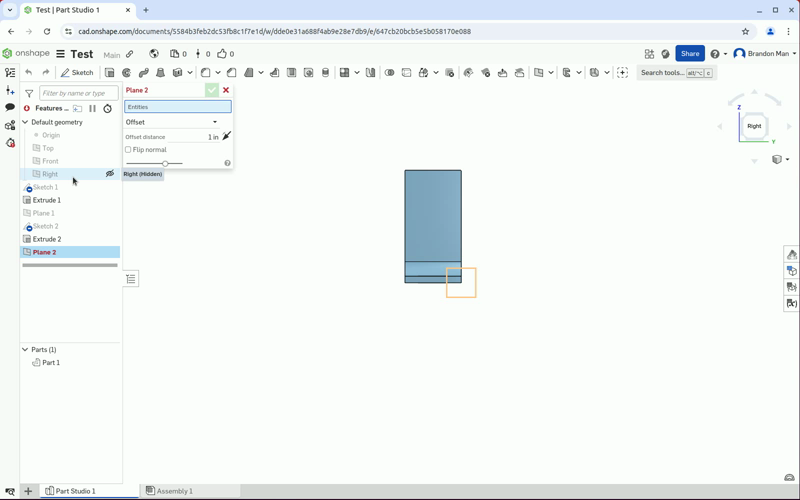
click(73, 176)
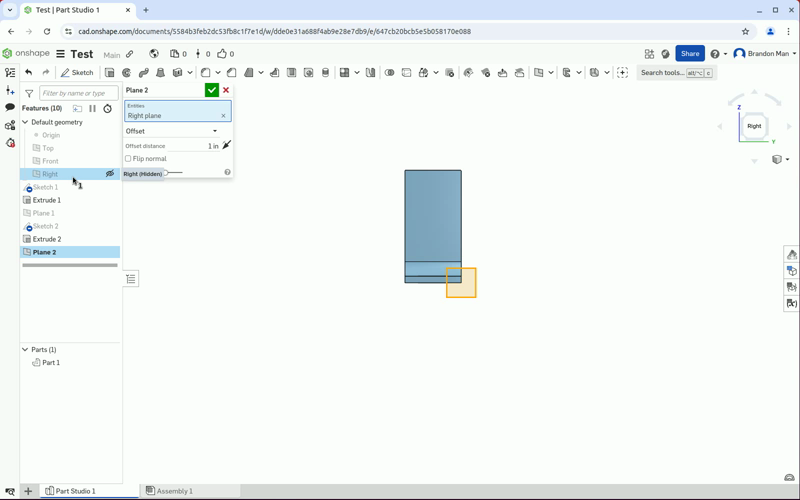
key(tab, 2)
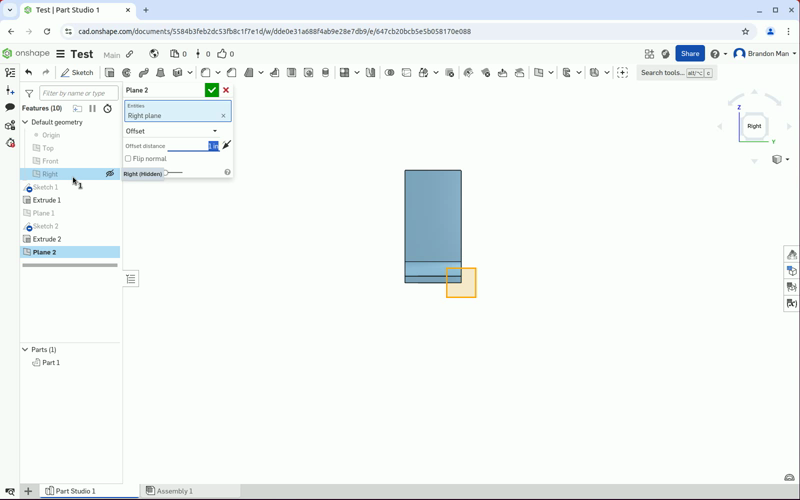
text(1.448)
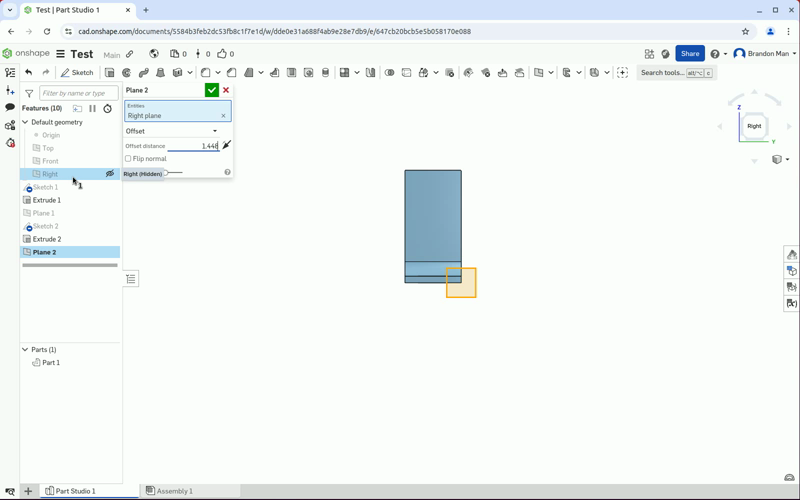
key(enter, 2)
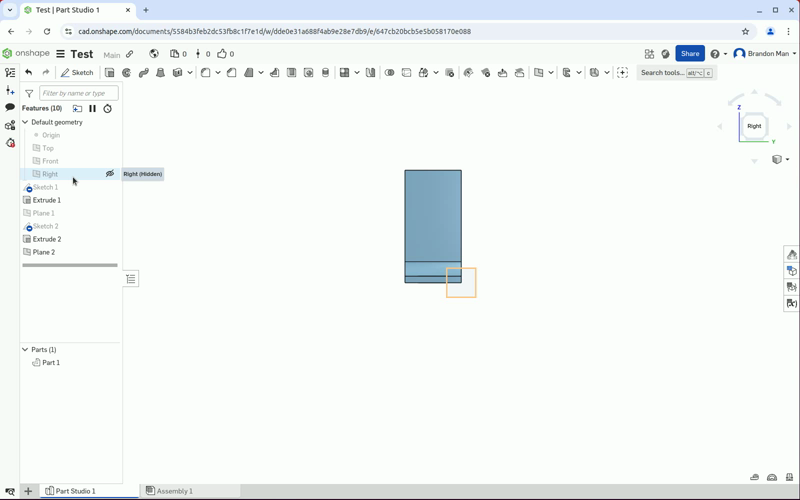
key(shift+s)
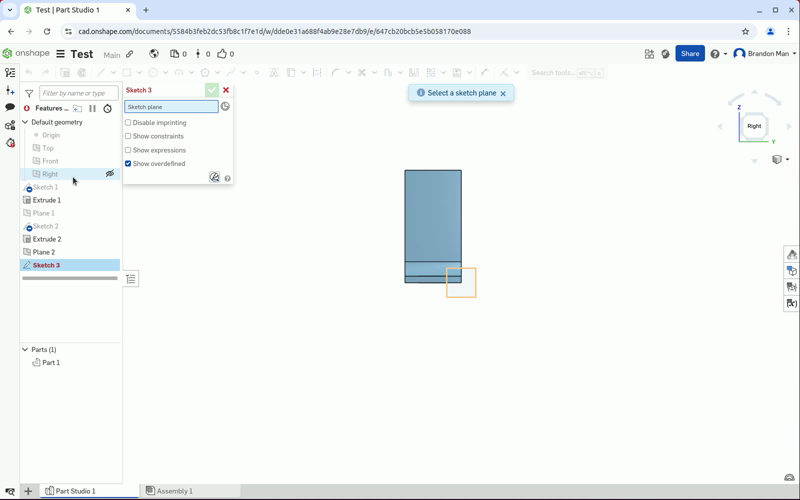
mouse_move(73, 254)
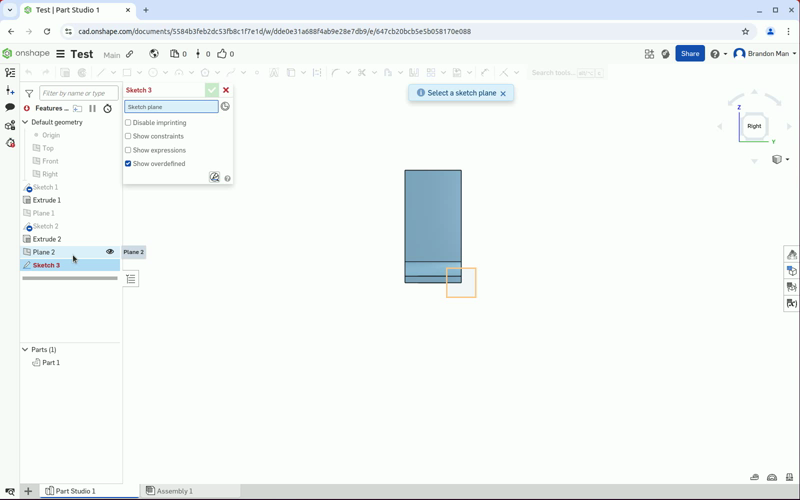
click(73, 254)
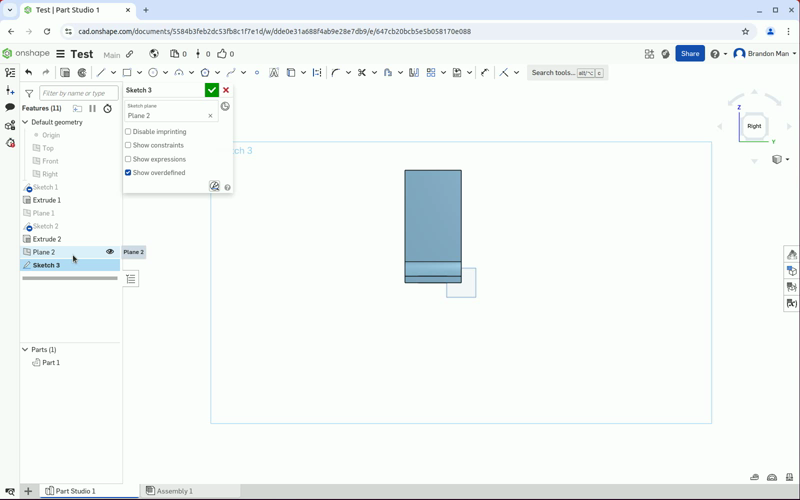
mouse_move(73, 352)
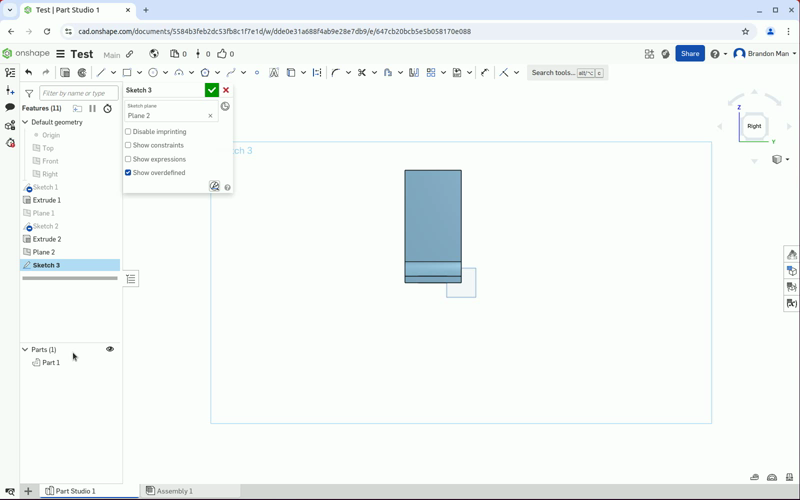
key(y)
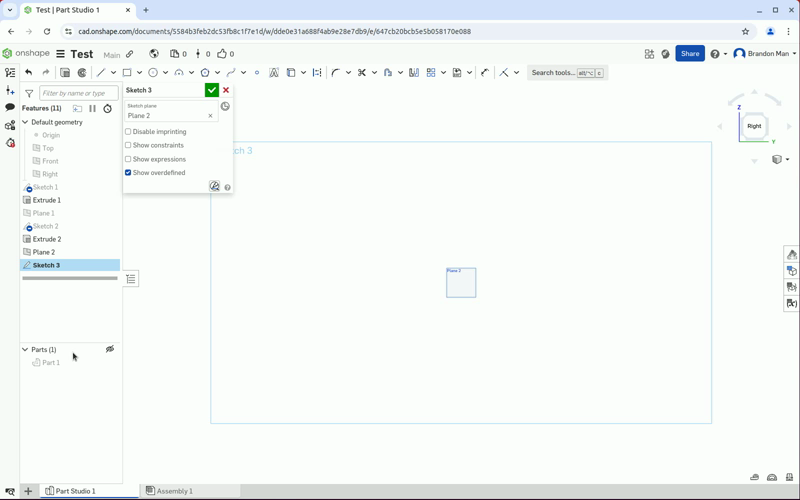
key(c)
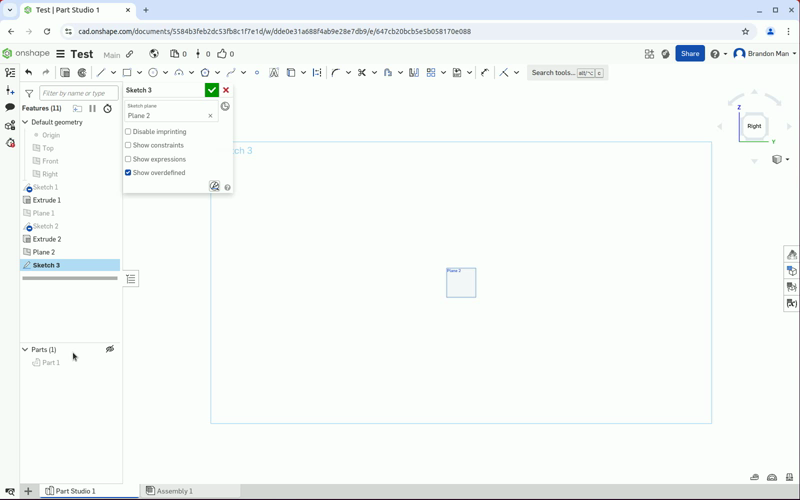
key_down(shift)
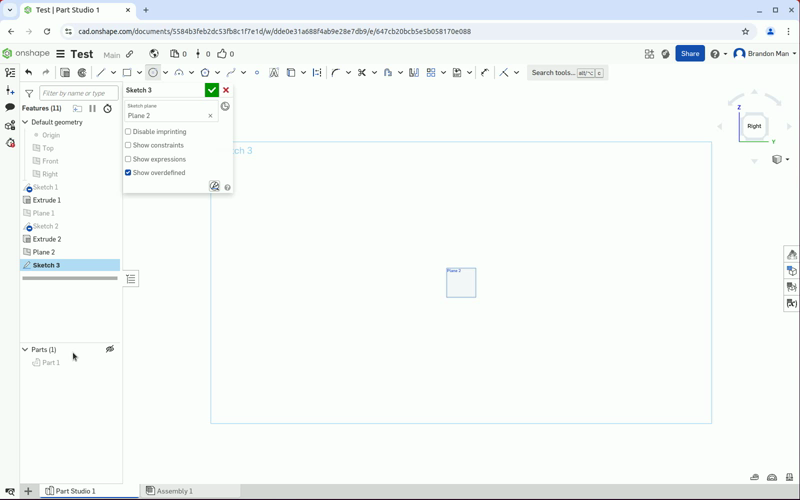
mouse_move(433, 191)
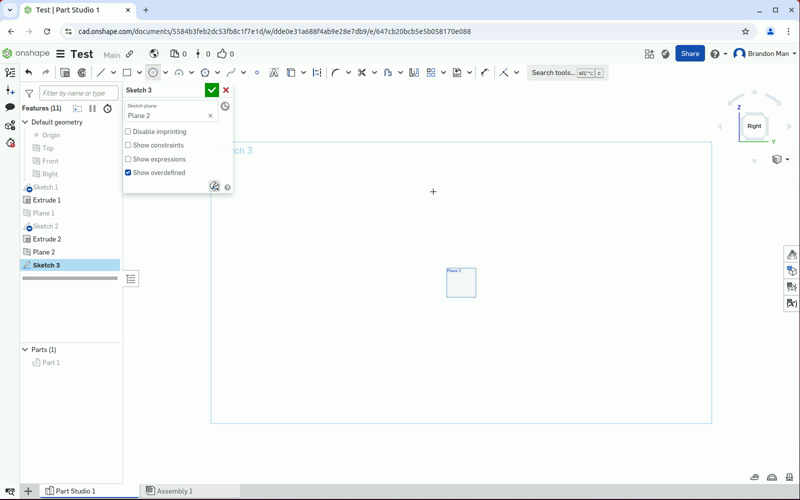
click(433, 191)
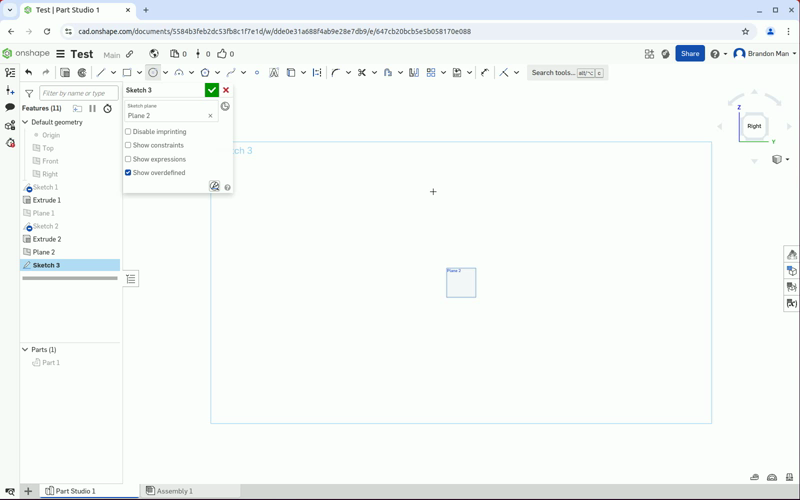
key_up(shift)
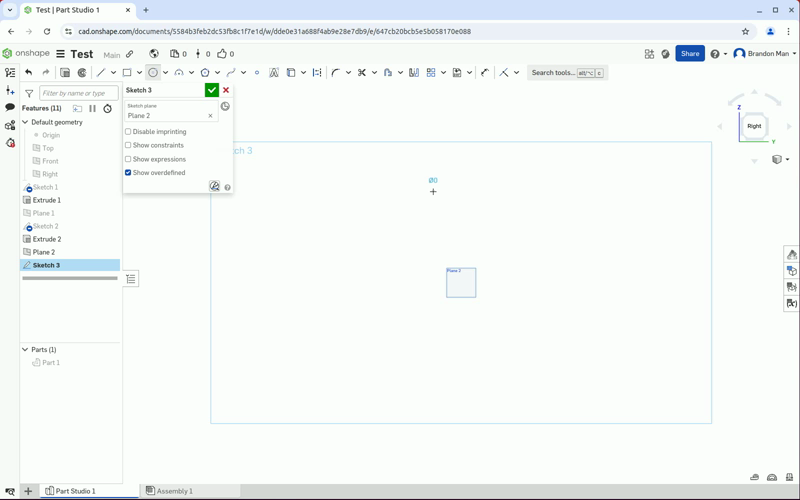
mouse_move(447, 191)
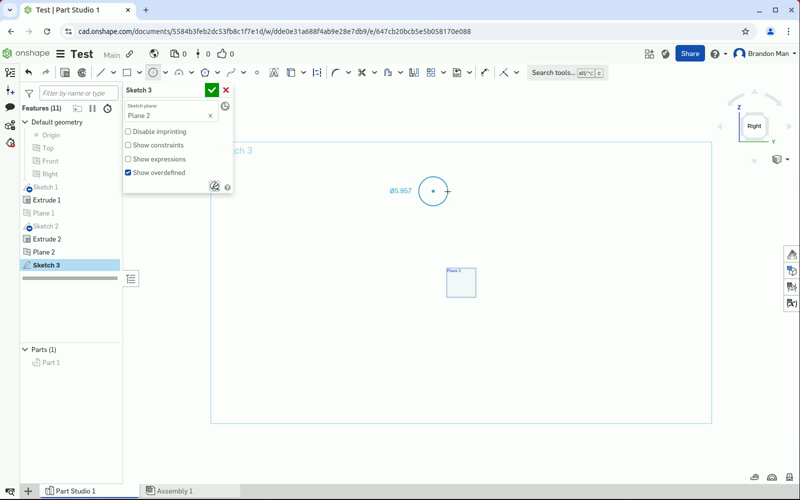
click(447, 191)
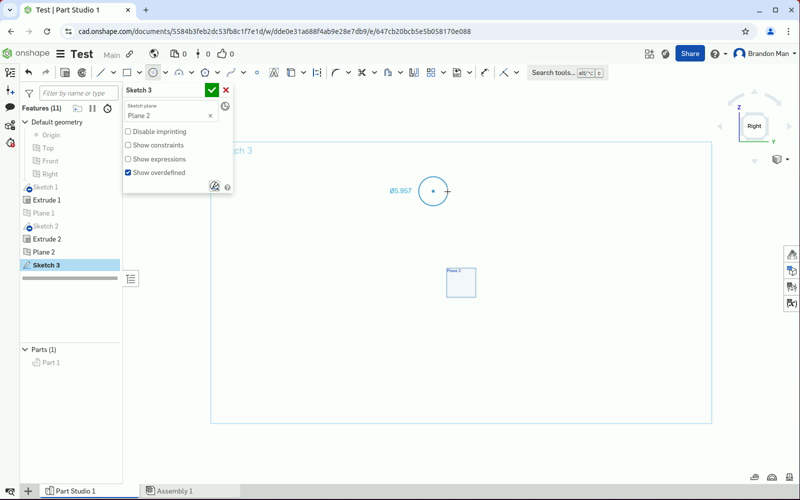
key(esc)
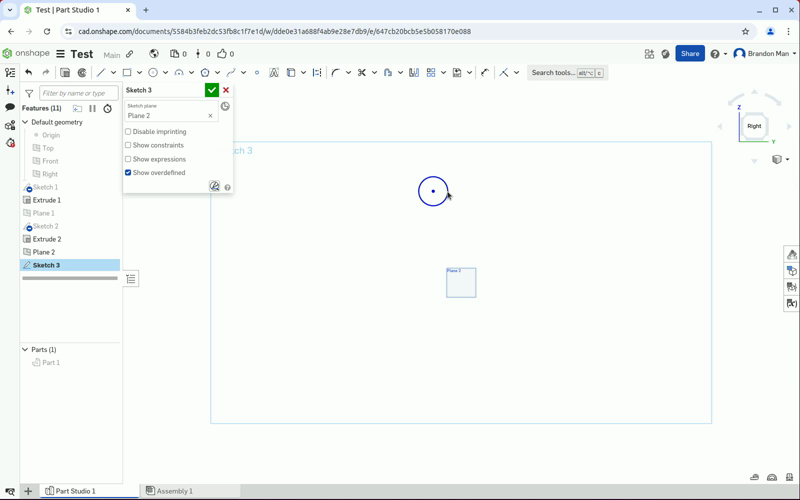
mouse_move(430, 192)
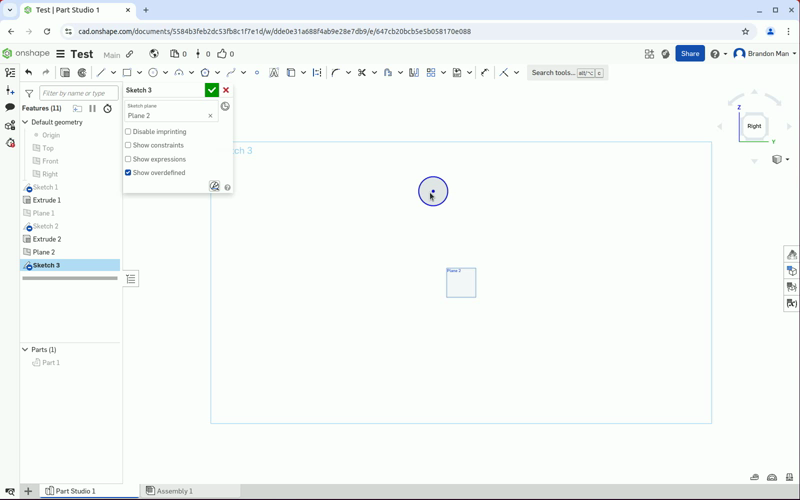
scroll(6)
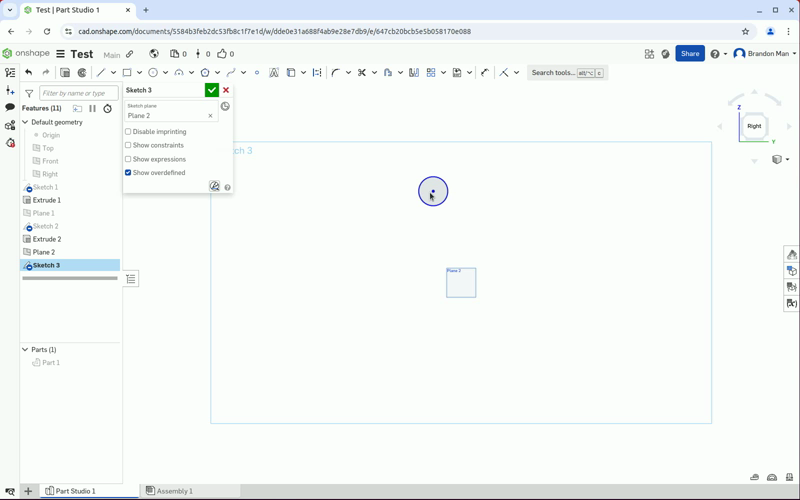
scroll(6)
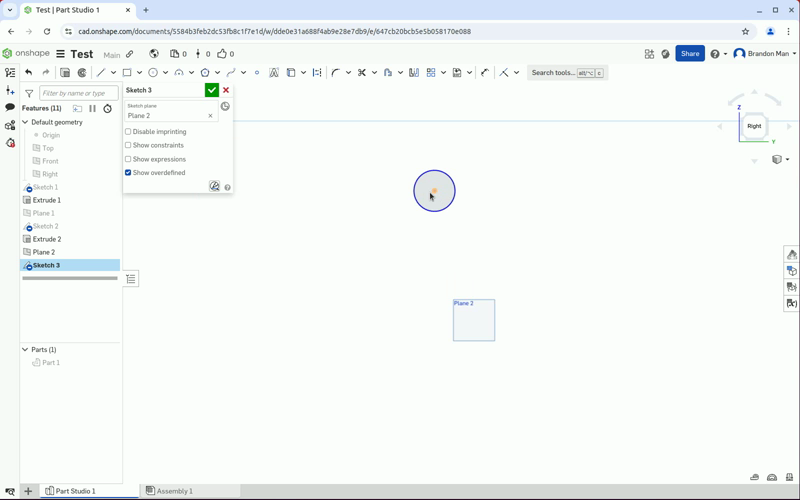
scroll(6)
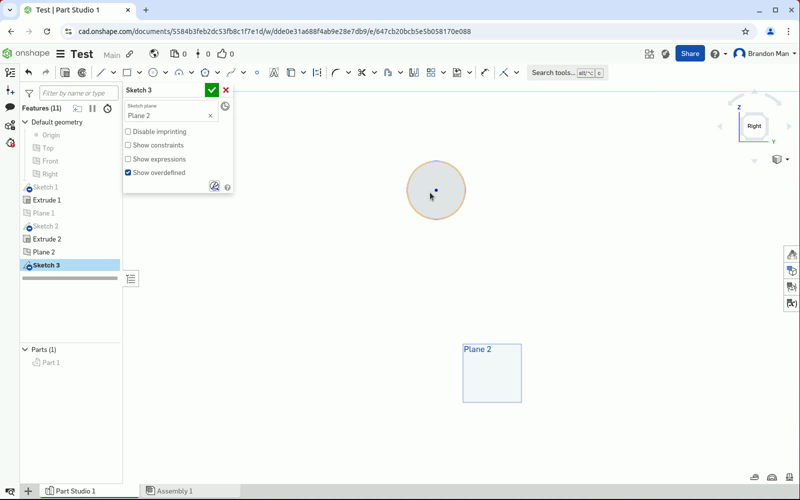
scroll(6)
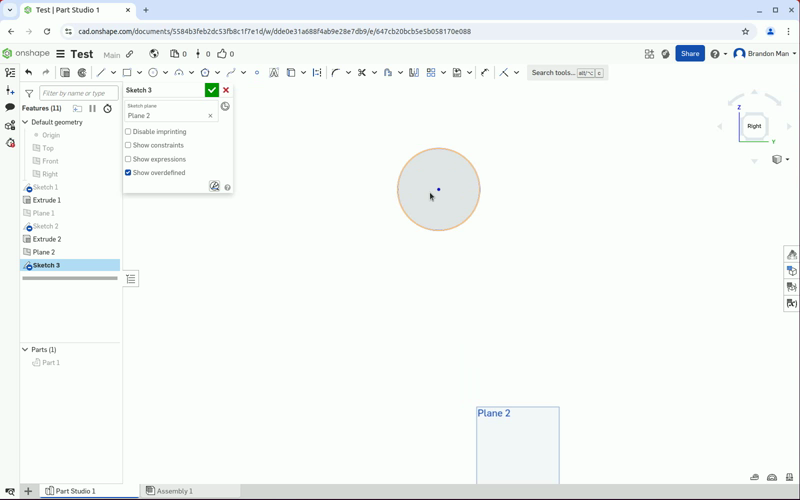
scroll(6)
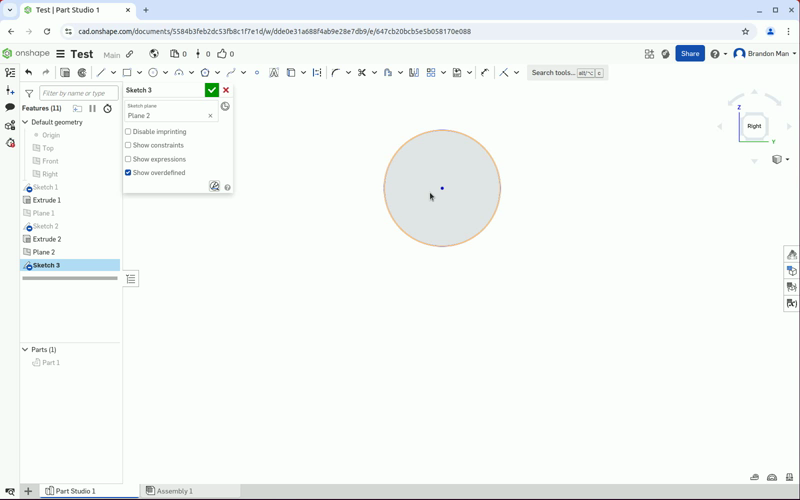
scroll(6)
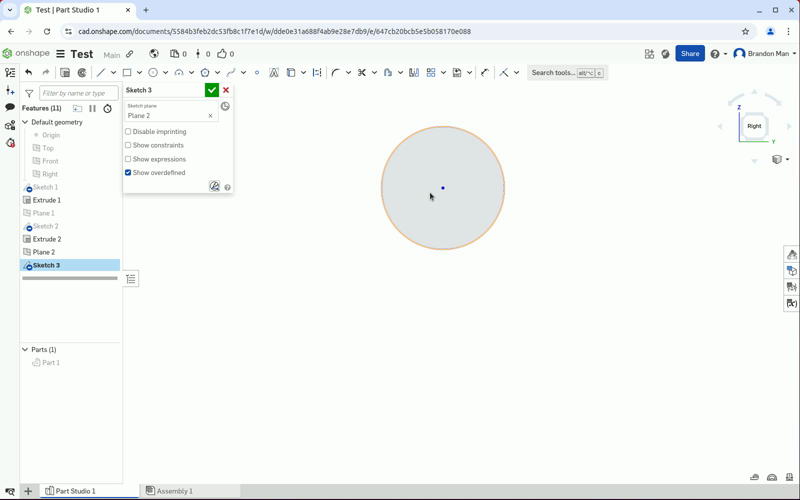
scroll(6)
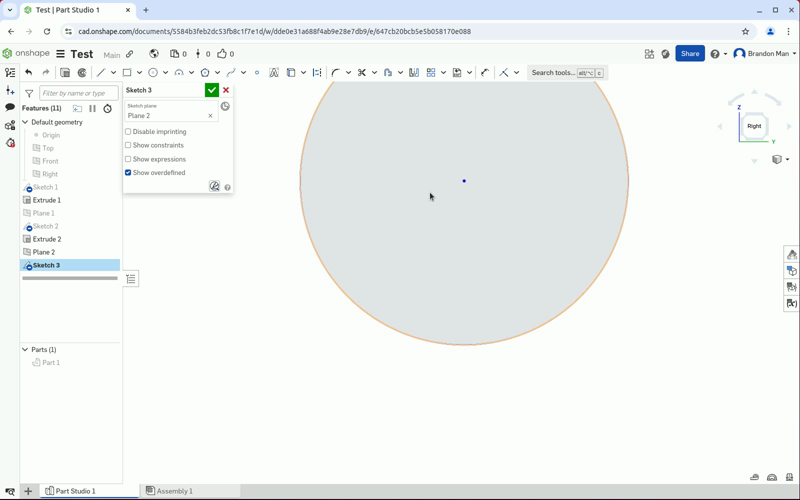
click(430, 192)
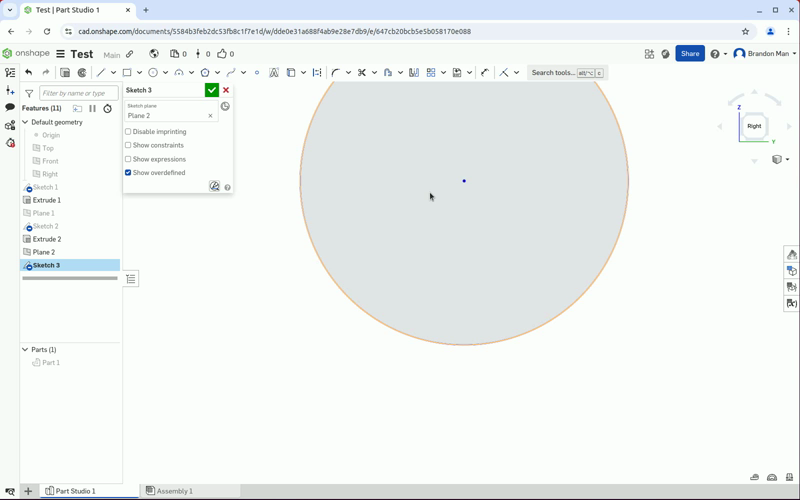
scroll(-6)
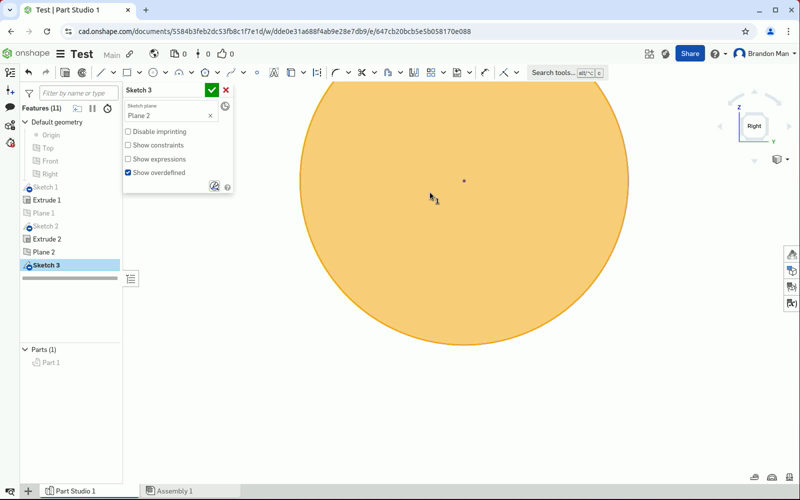
scroll(-6)
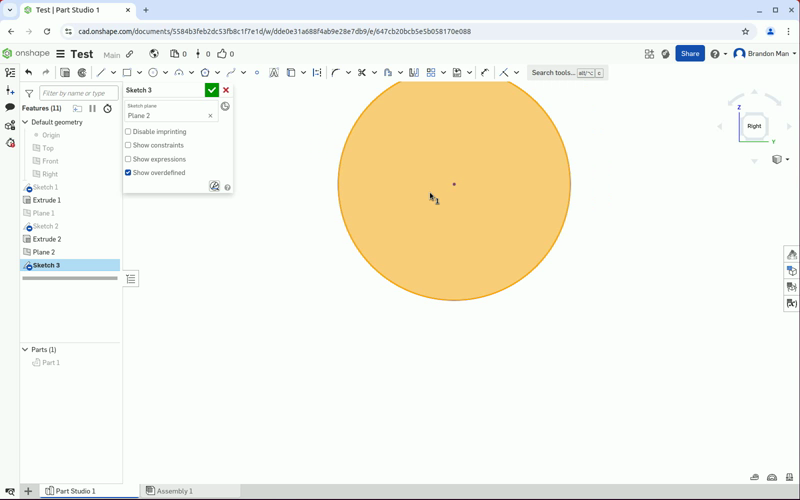
scroll(-6)
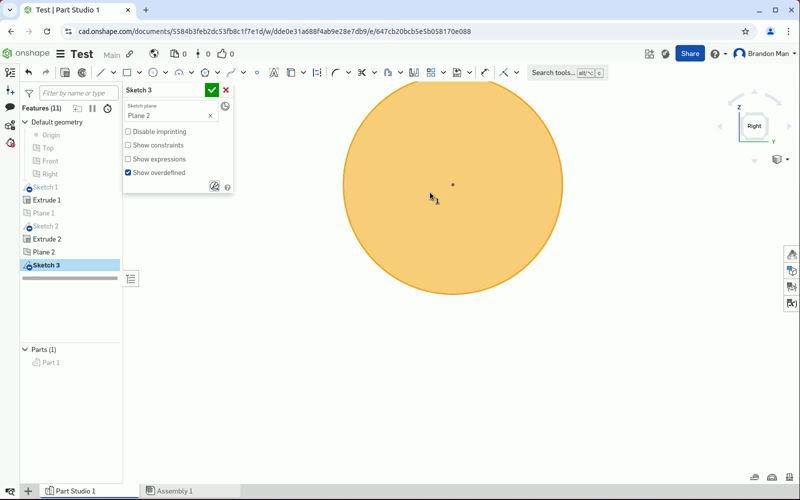
scroll(-6)
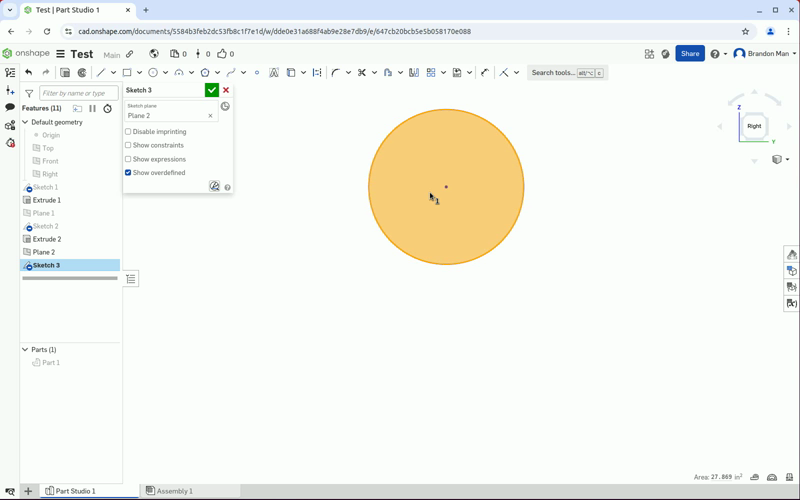
scroll(-6)
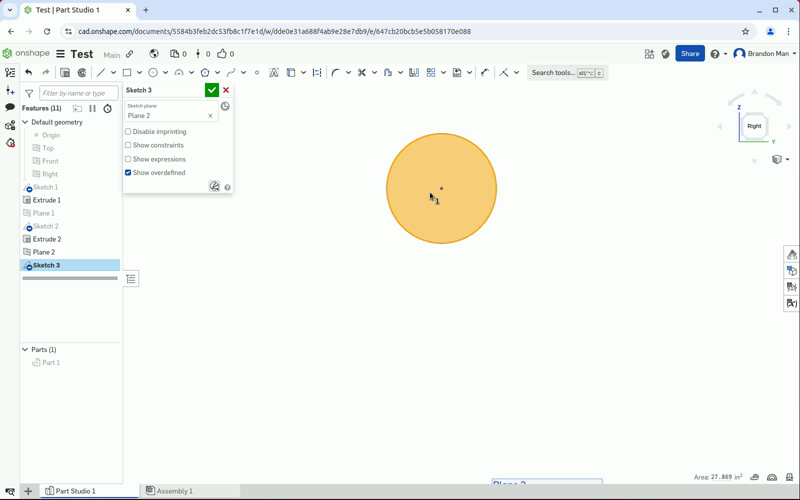
scroll(-6)
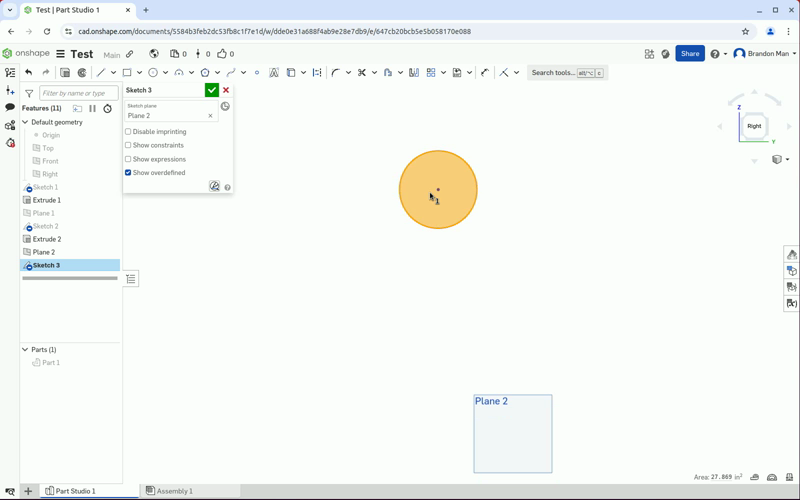
scroll(-6)
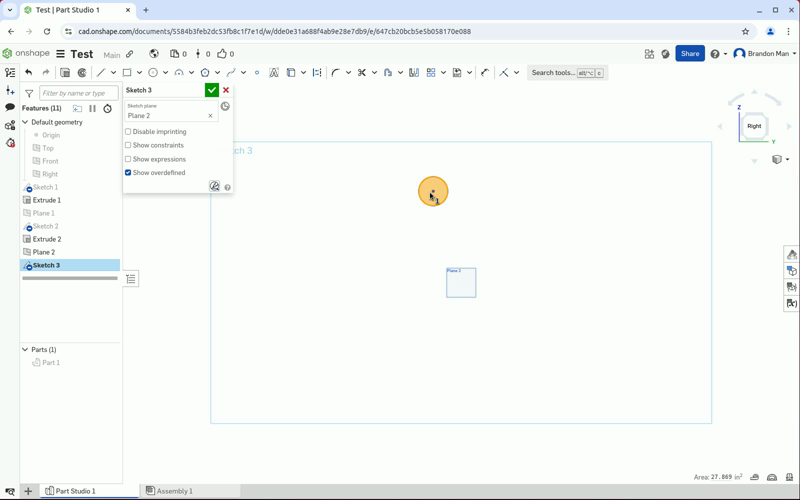
mouse_move(73, 352)
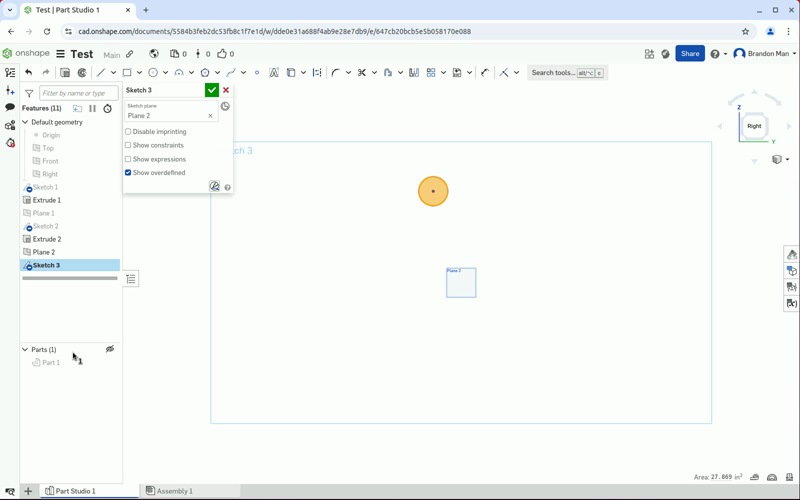
key(shift+y)
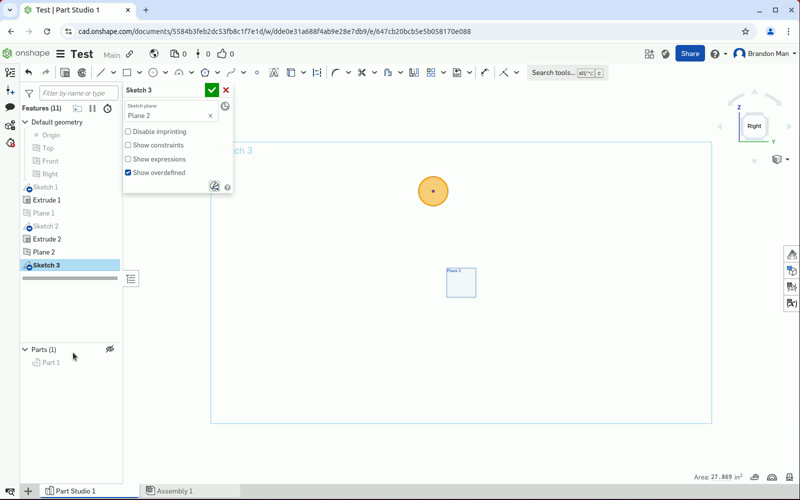
key(shift+e)
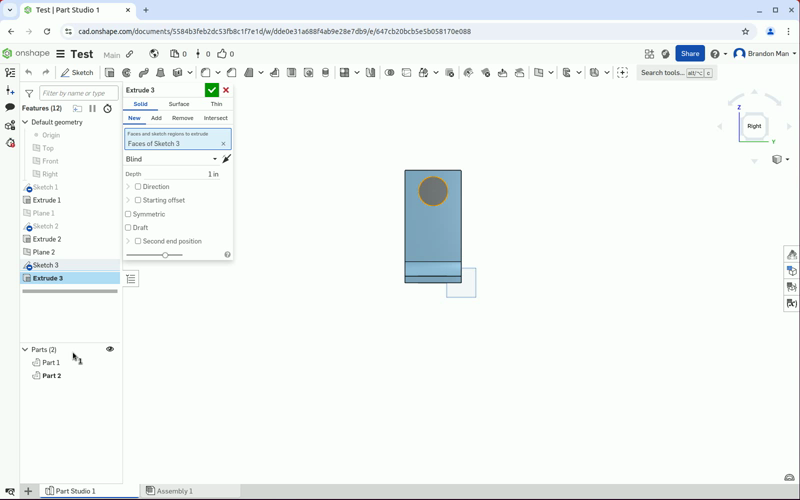
mouse_move(143, 106)
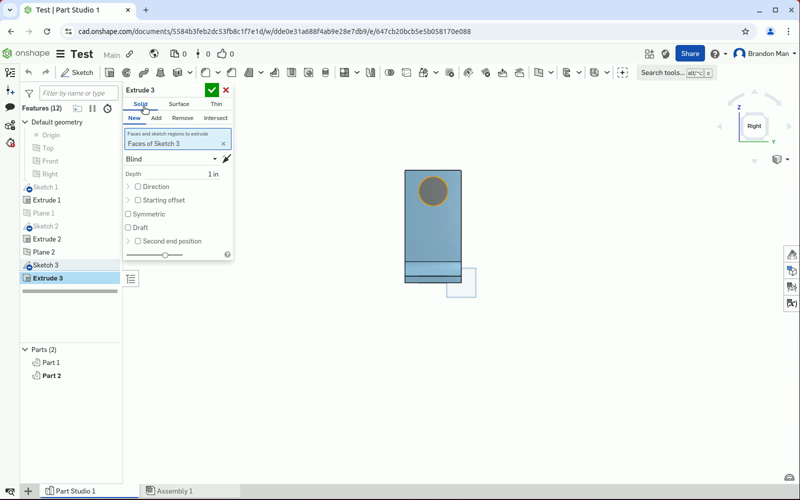
click(143, 106)
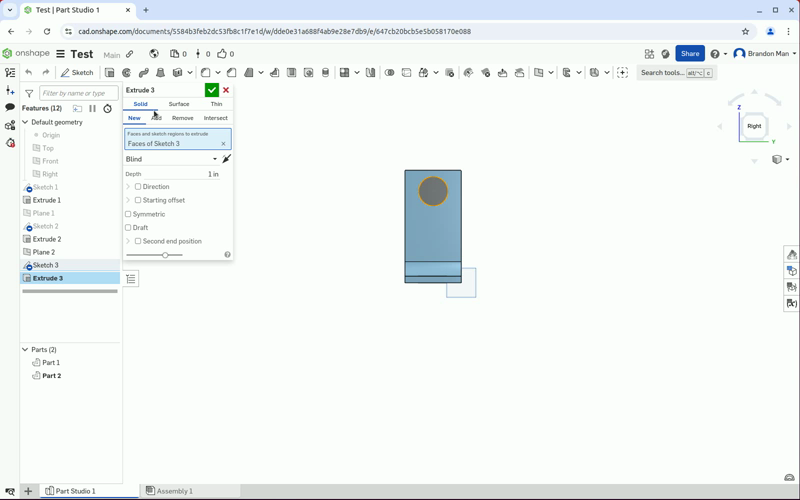
mouse_move(186, 120)
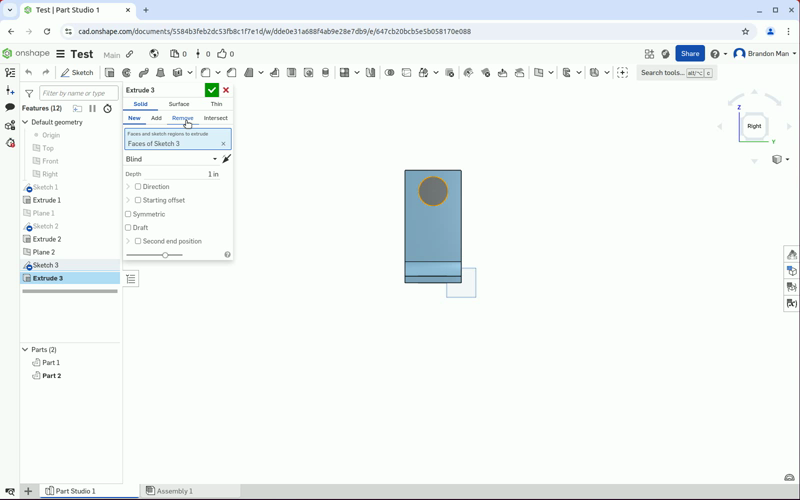
click(186, 120)
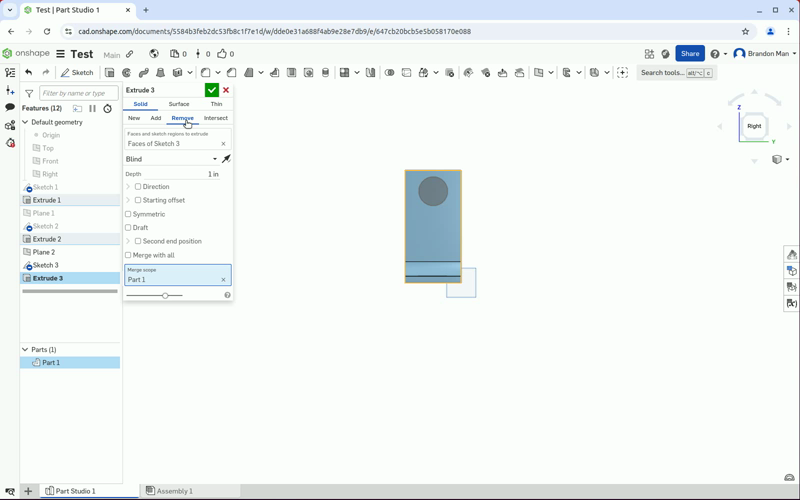
key(tab, 4)
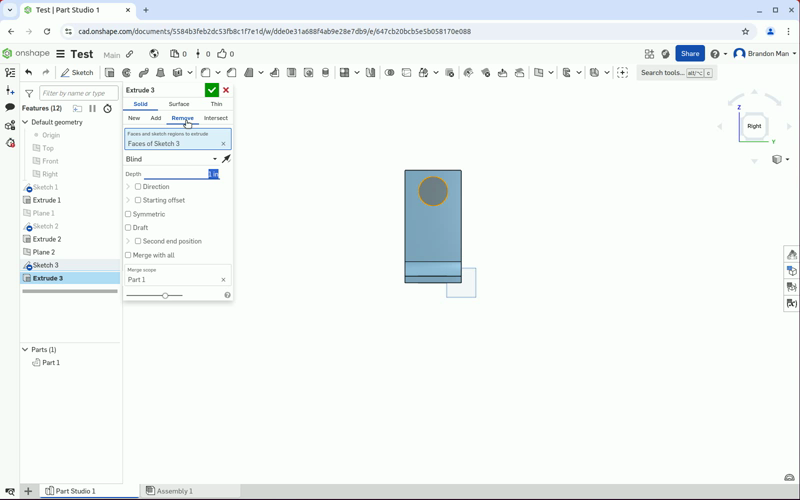
text(23.108)
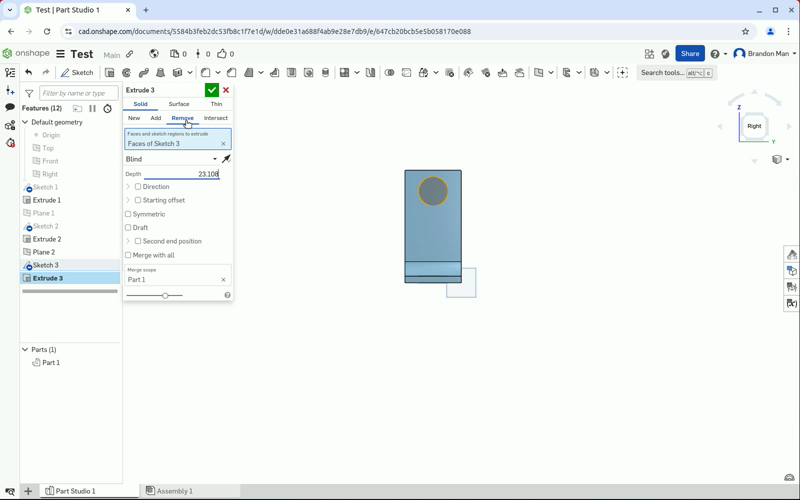
key(tab, 6)
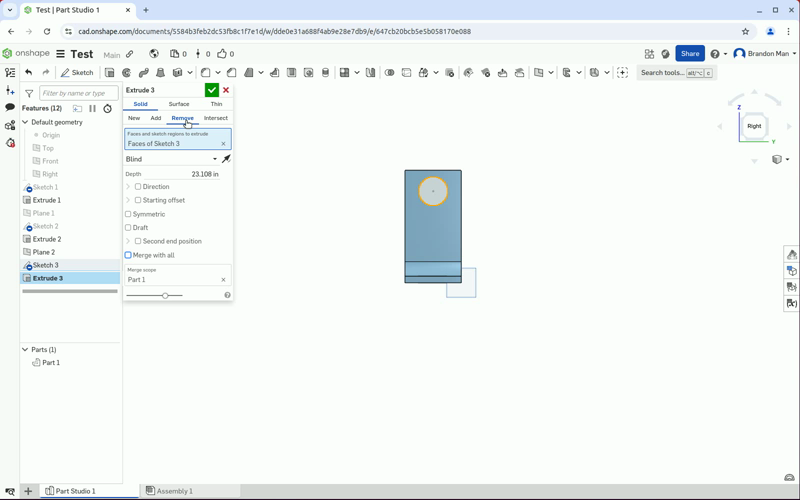
key(space)
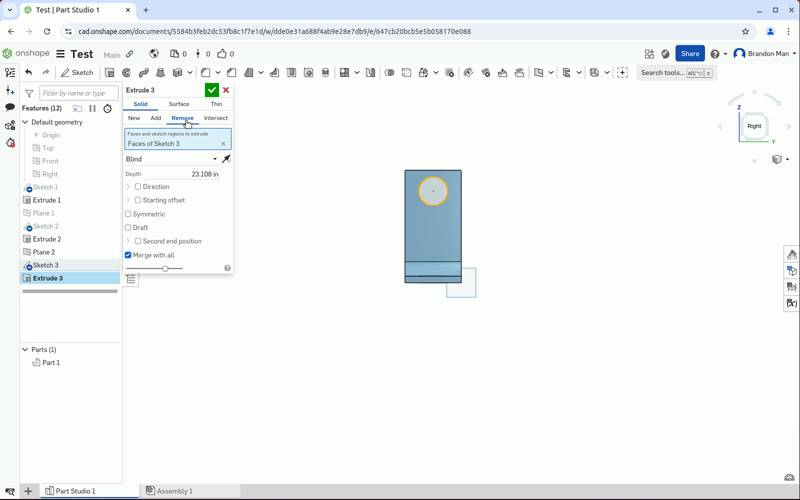
key(enter)
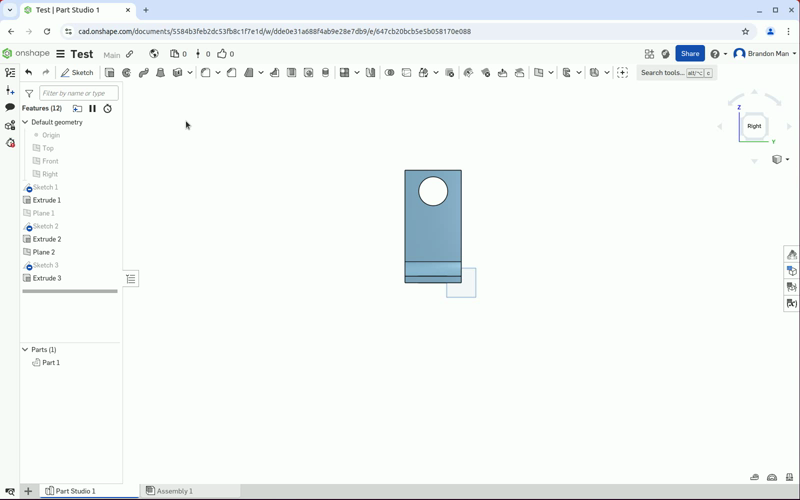
key(shift+h)
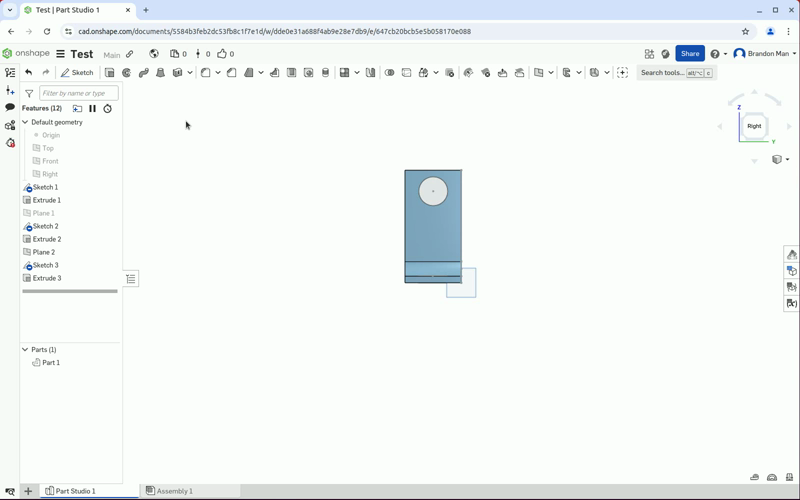
key(shift+h)
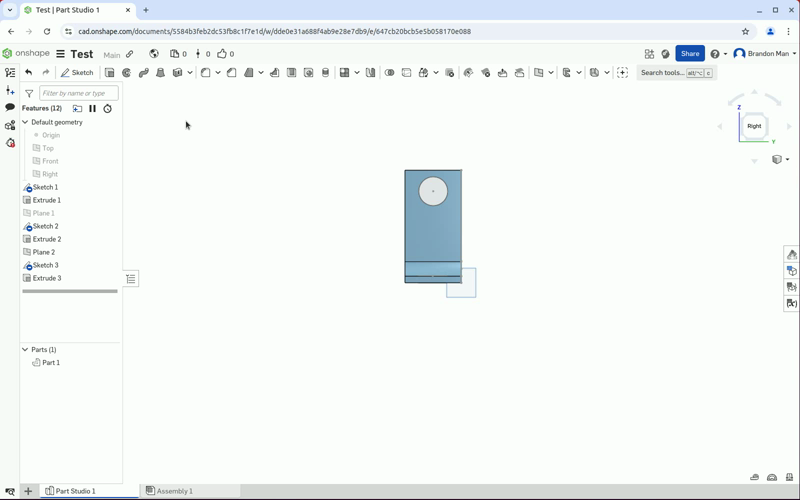
key(shift+7)
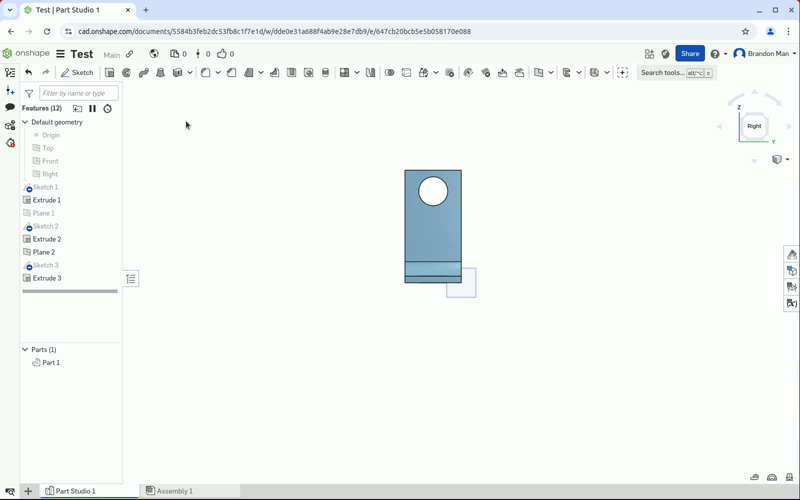
key(right, 2)
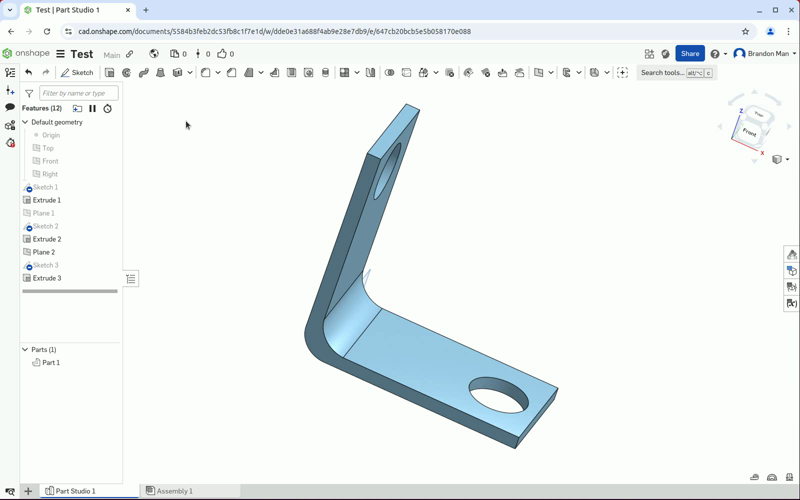
key(down, 2)
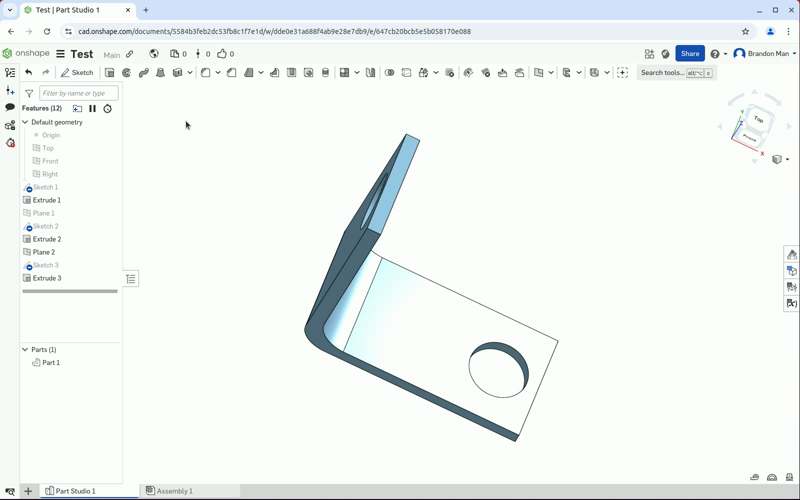
key(up, 2)
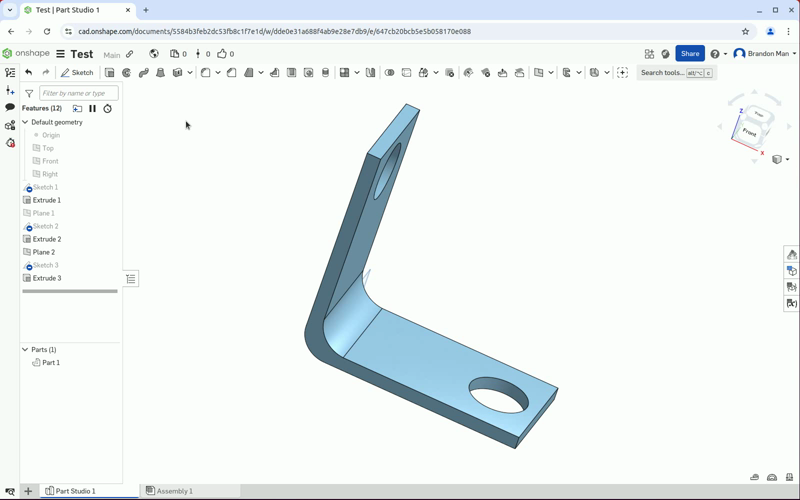
key(left, 2)
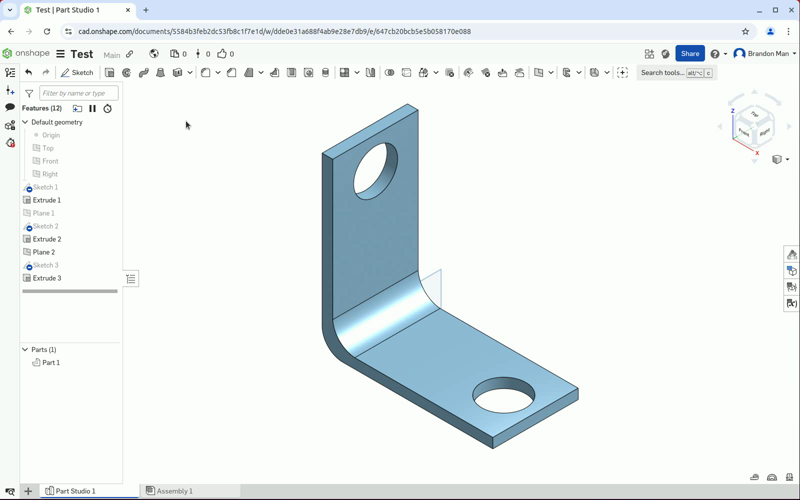
mouse_move(73, 189)
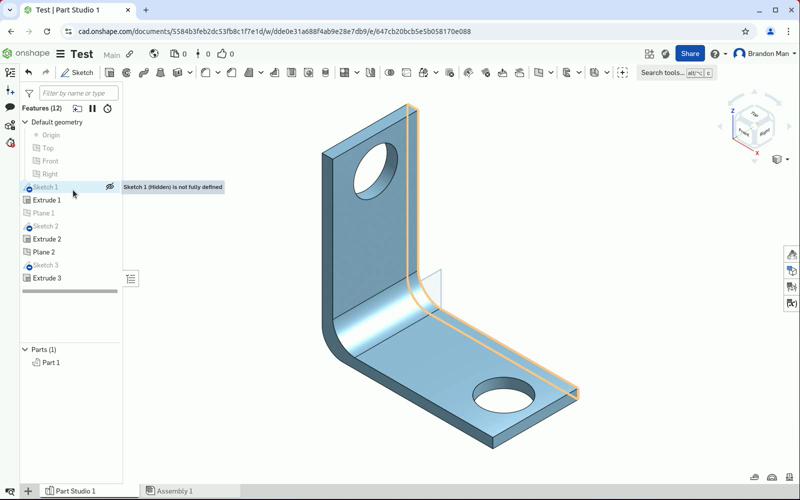
click(73, 189)